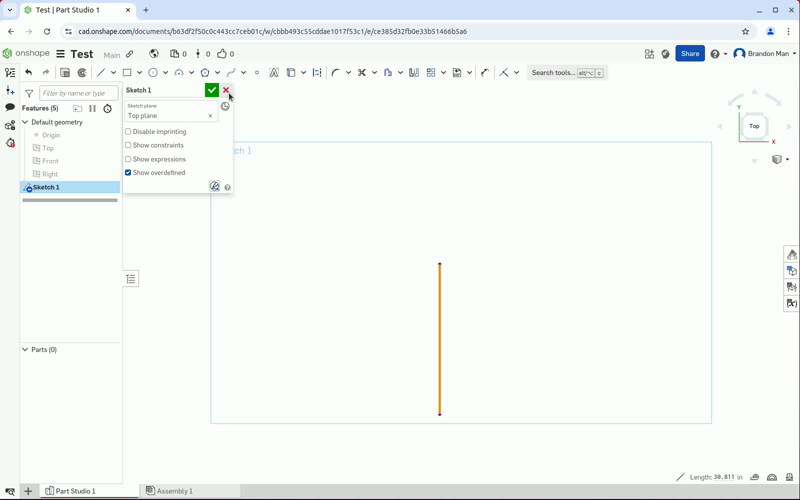
key(shift+h)
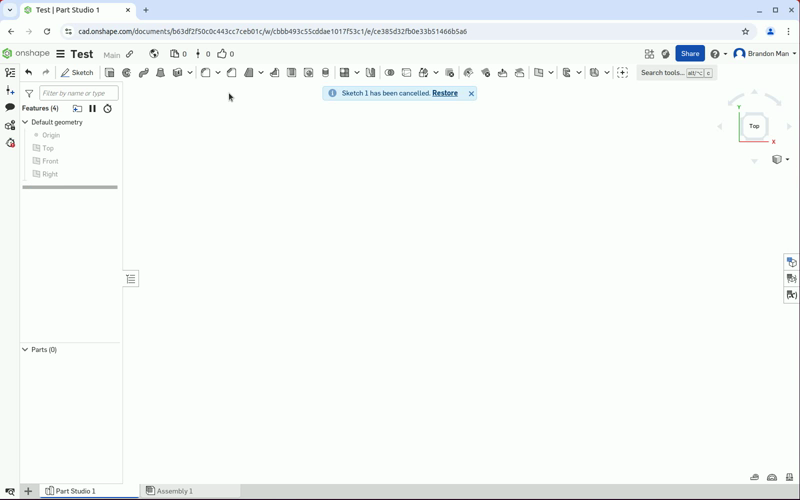
mouse_move(73, 352)
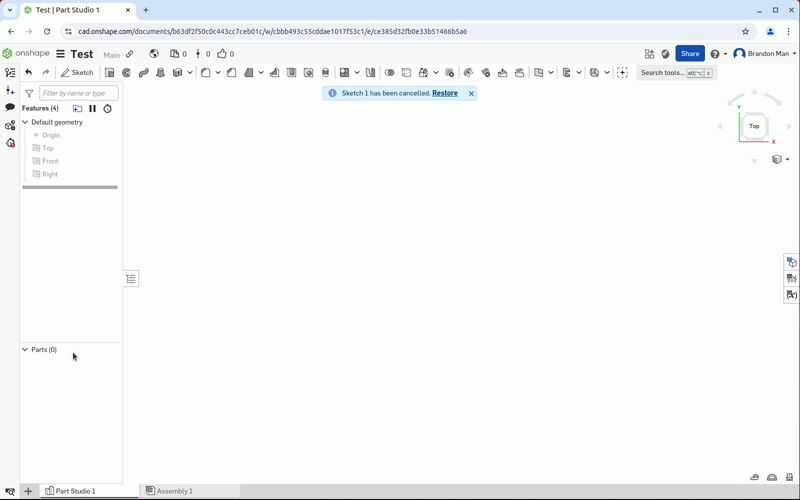
key(y)
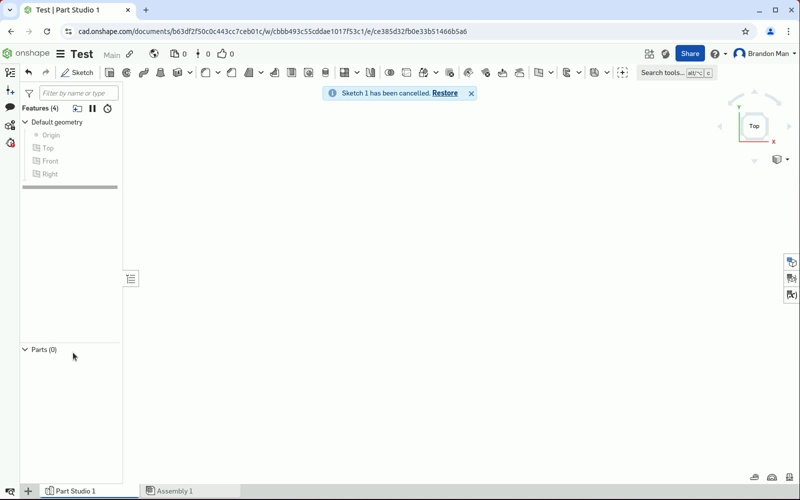
key(shift+p)
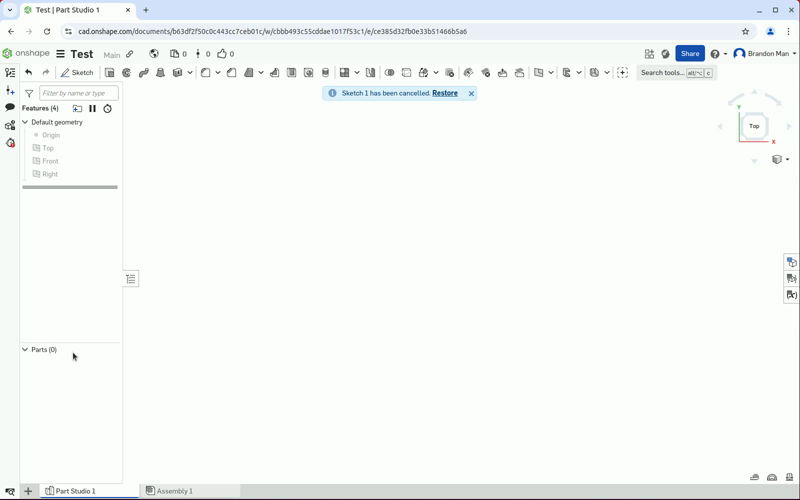
key(space)
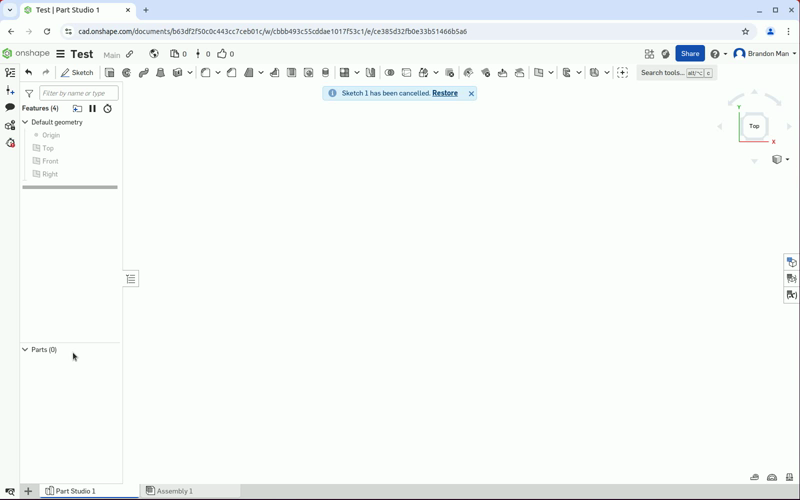
key_down(shift)
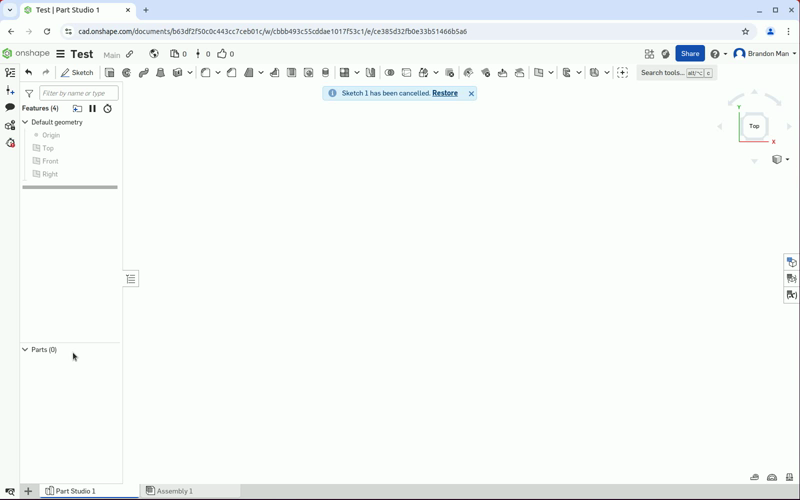
key(up)
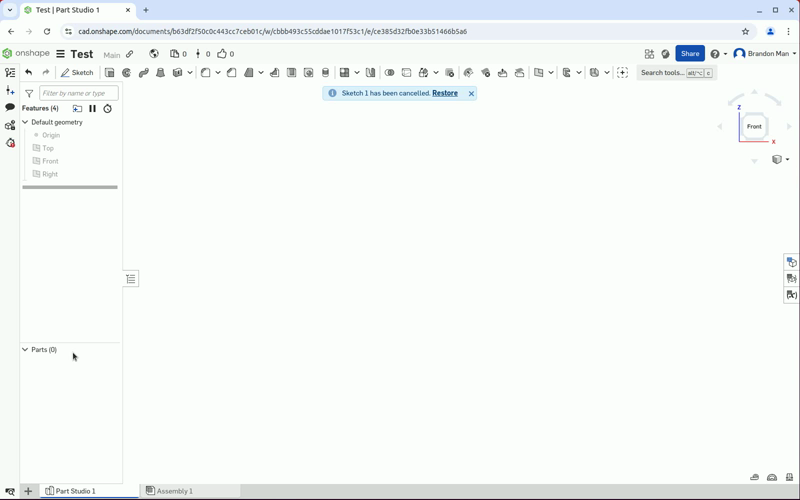
key_up(shift)
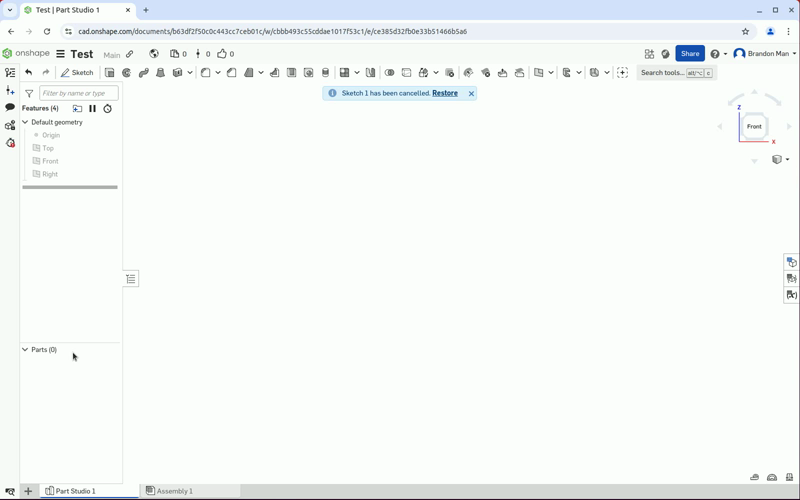
mouse_move(73, 352)
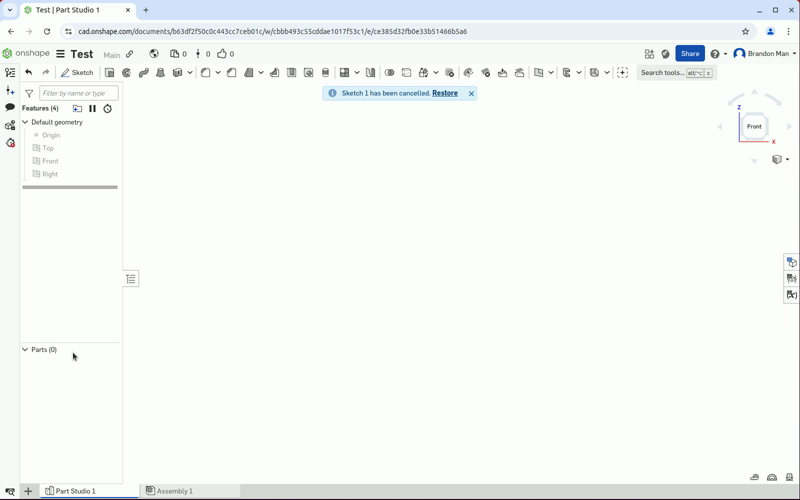
key(shift+y)
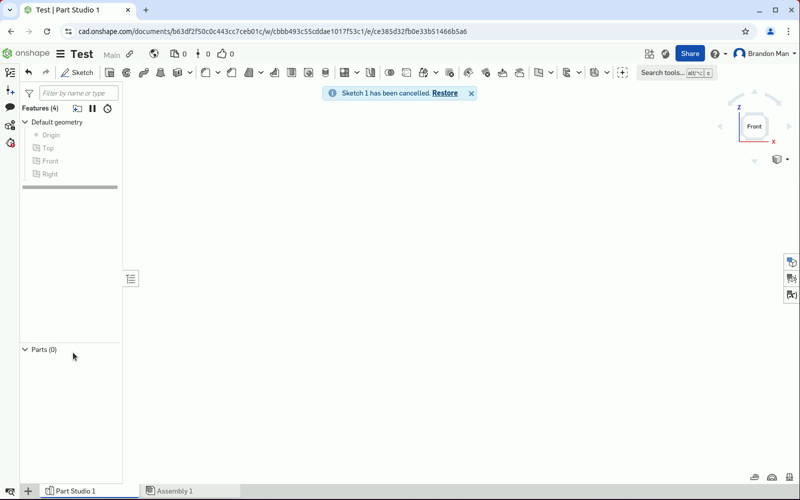
key(shift+s)
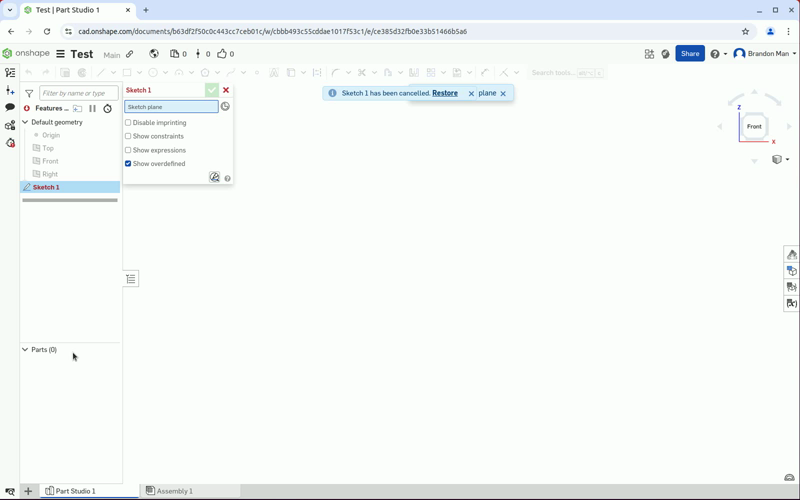
mouse_move(73, 163)
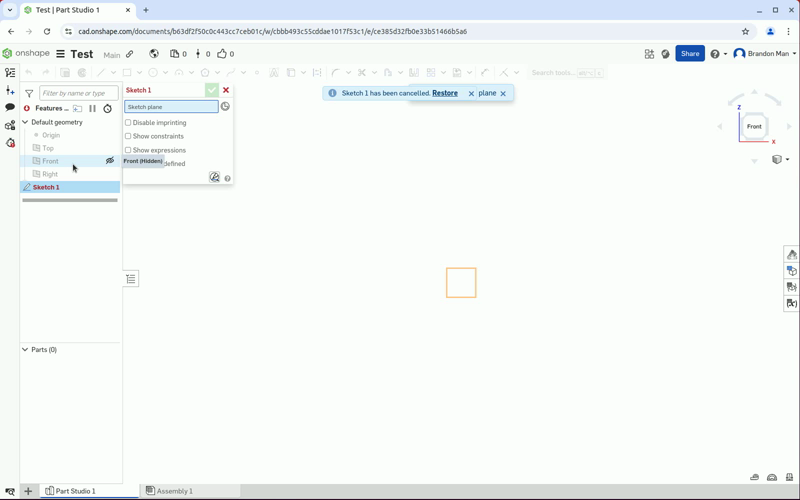
click(73, 163)
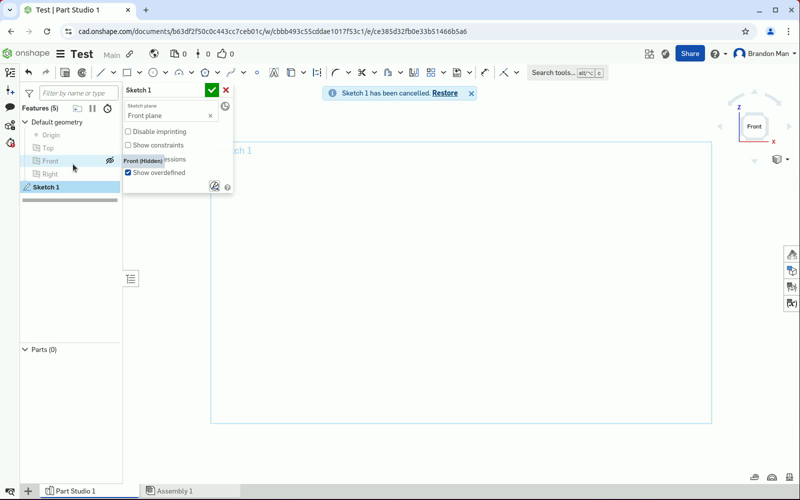
mouse_move(73, 352)
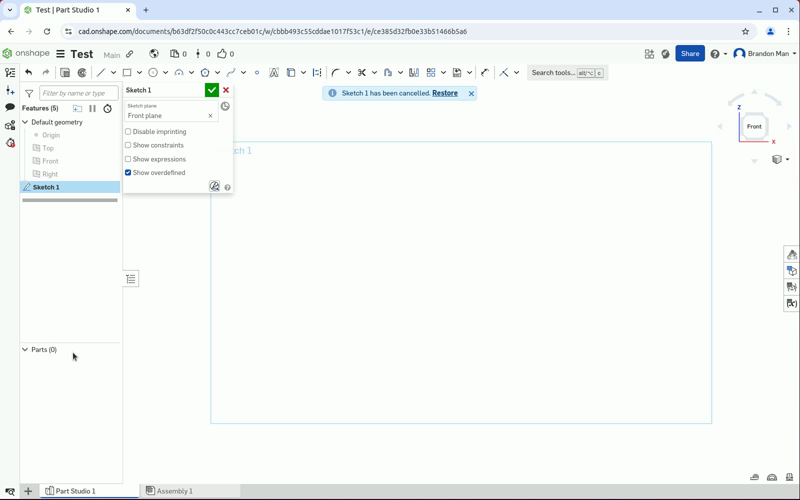
key(y)
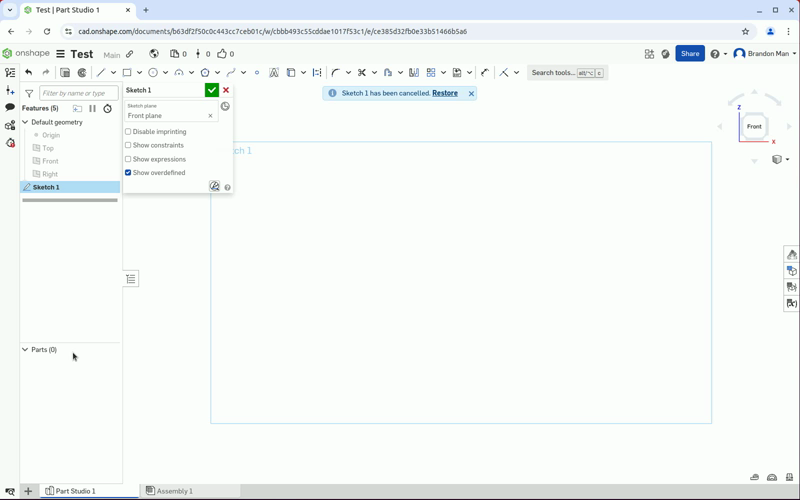
key(l)
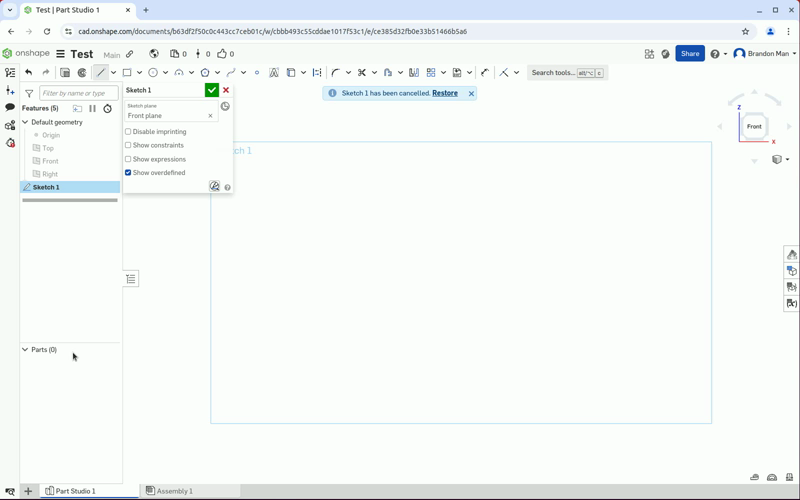
key_down(shift)
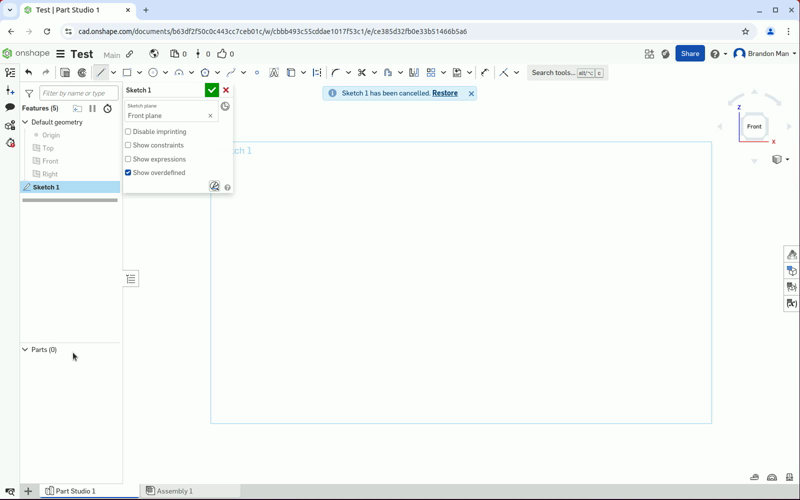
mouse_move(423, 282)
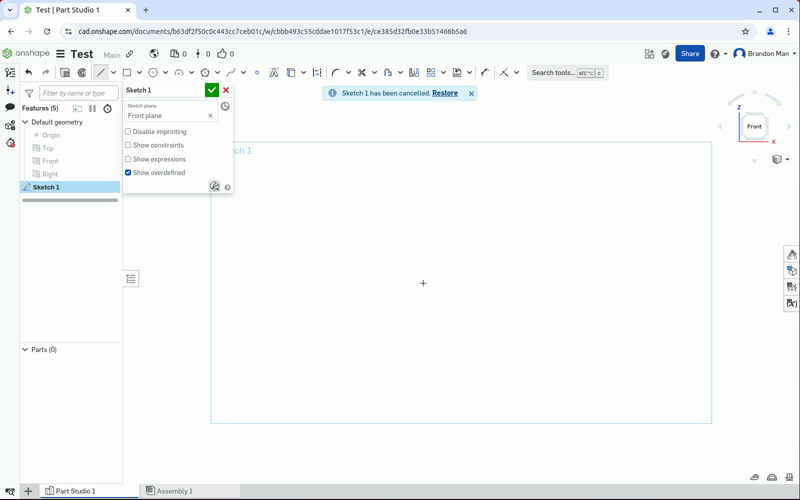
click(423, 282)
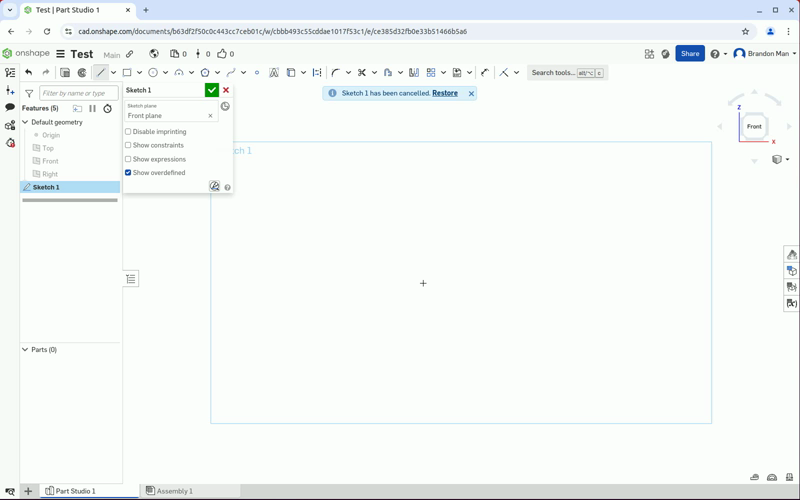
key_up(shift)
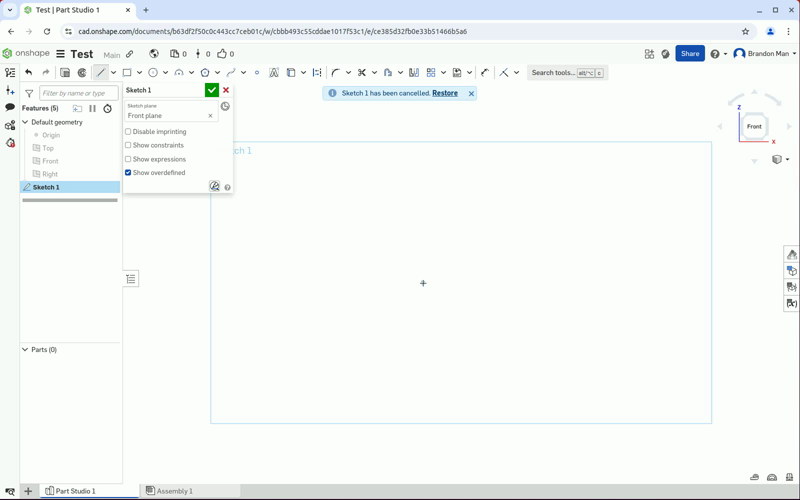
key_down(shift)
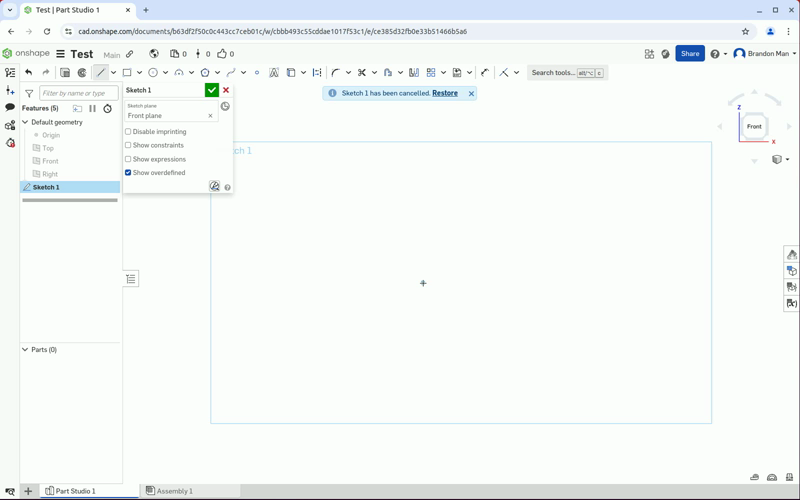
mouse_move(453, 282)
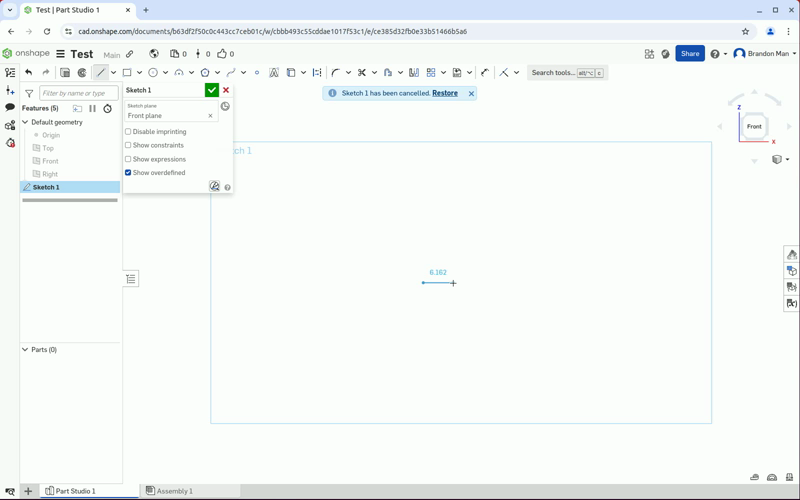
mouse_move(461, 282)
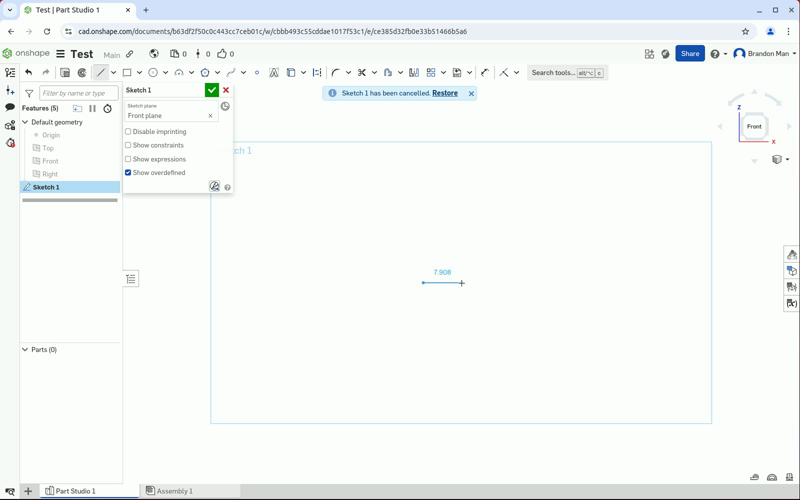
click(461, 282)
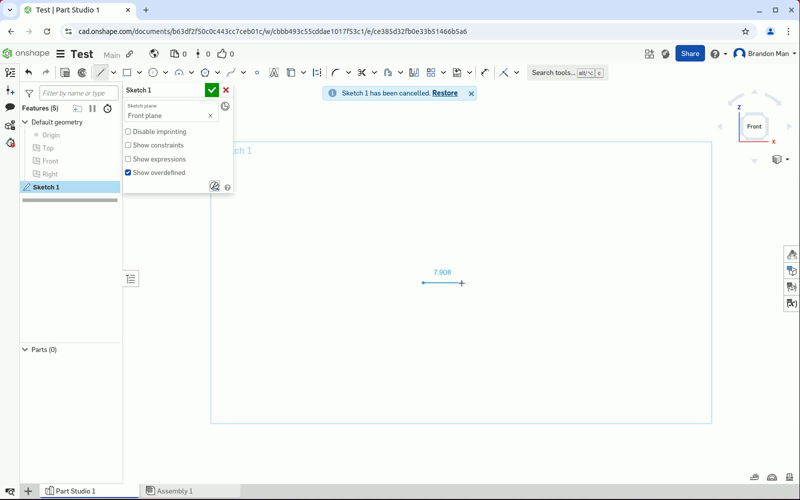
key_up(shift)
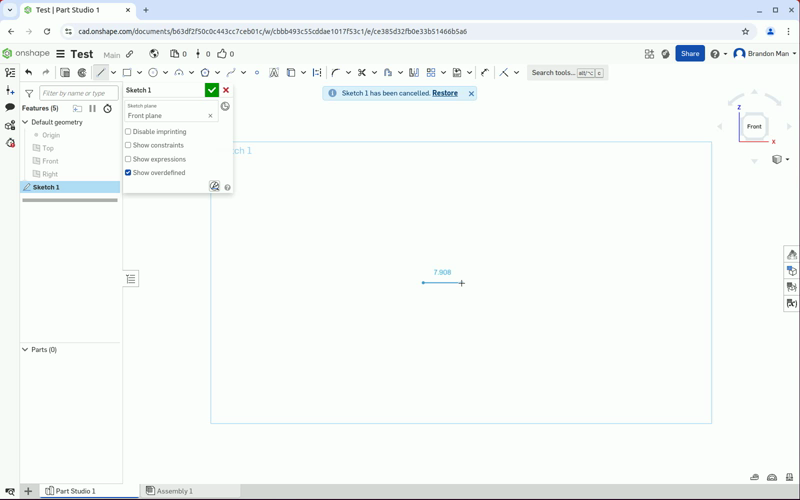
key_down(shift)
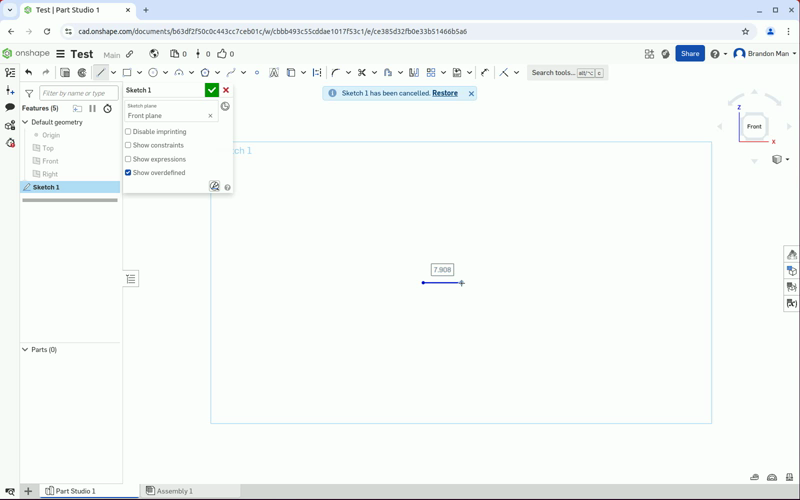
mouse_move(491, 282)
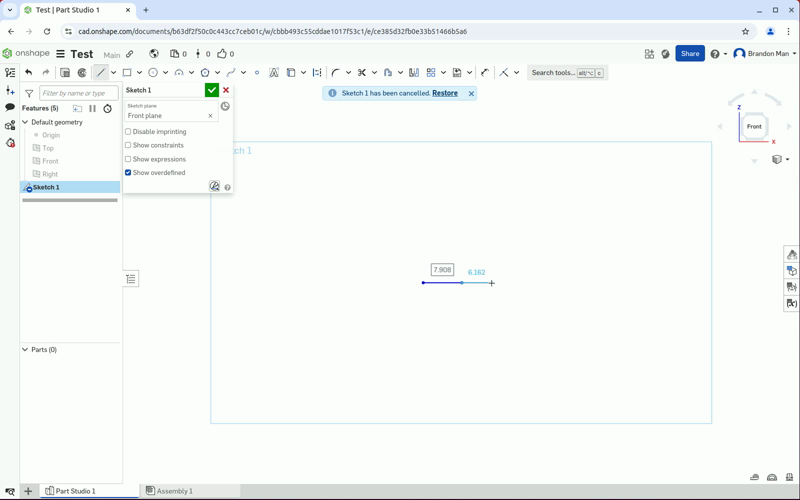
mouse_move(461, 244)
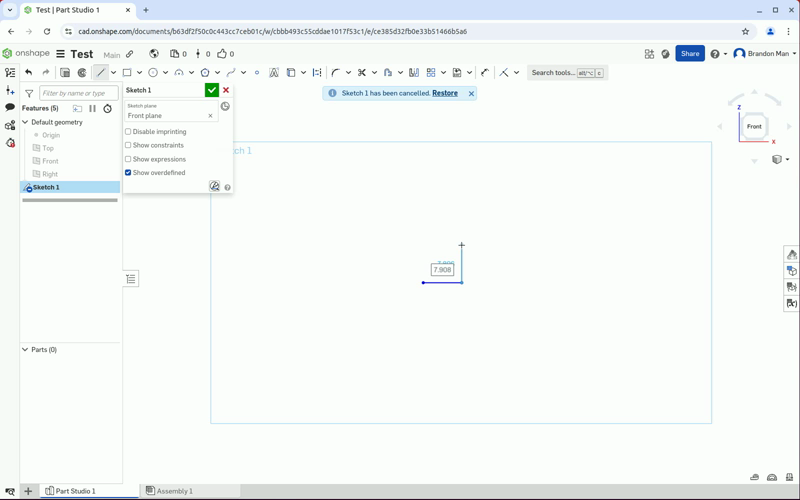
click(461, 244)
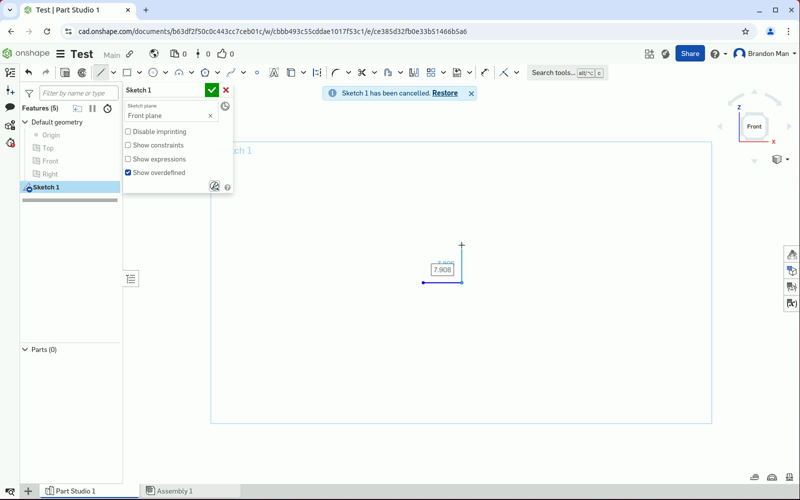
key_up(shift)
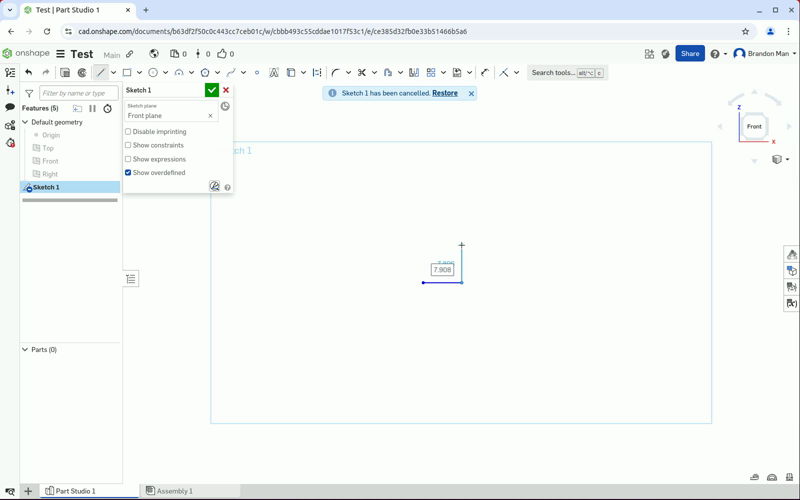
key_down(shift)
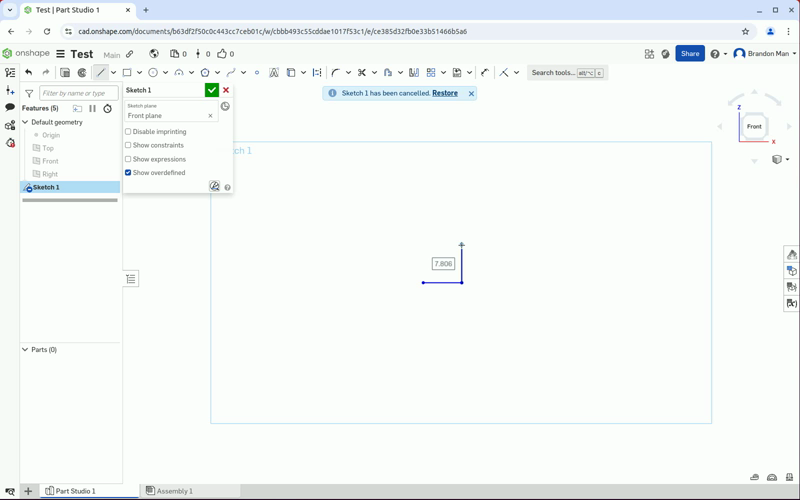
mouse_move(491, 244)
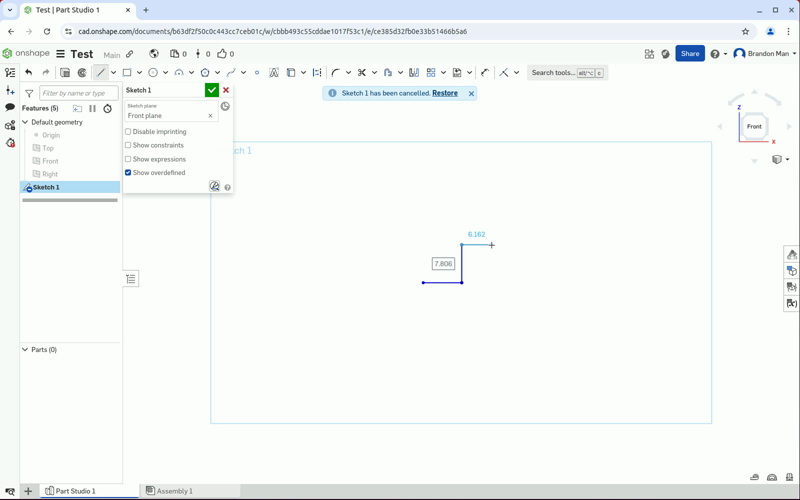
mouse_move(423, 244)
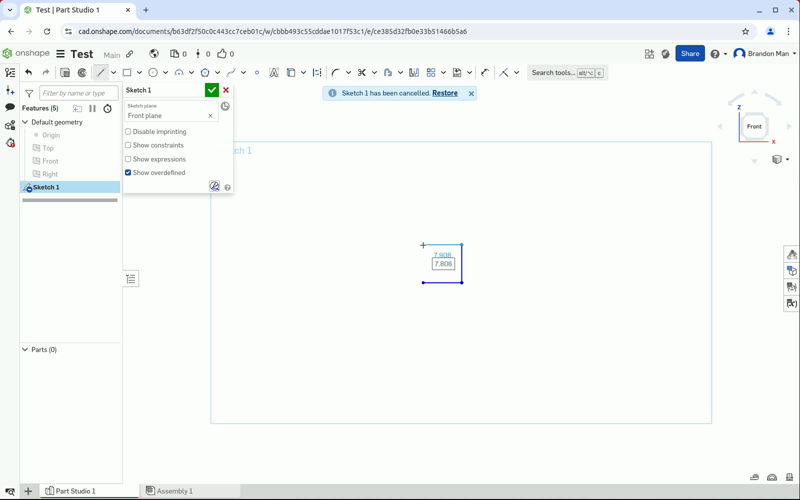
click(423, 244)
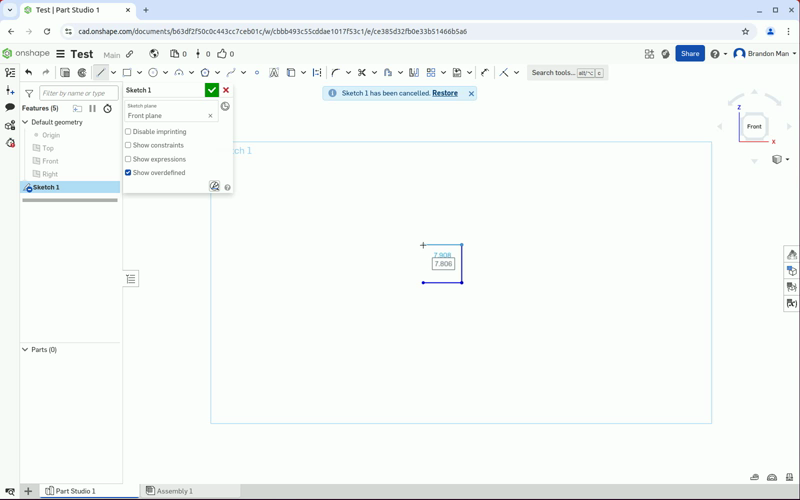
key_up(shift)
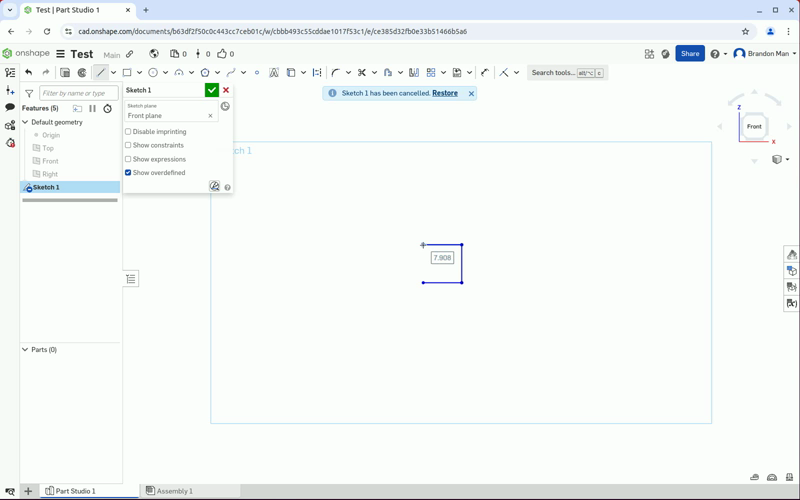
mouse_move(453, 244)
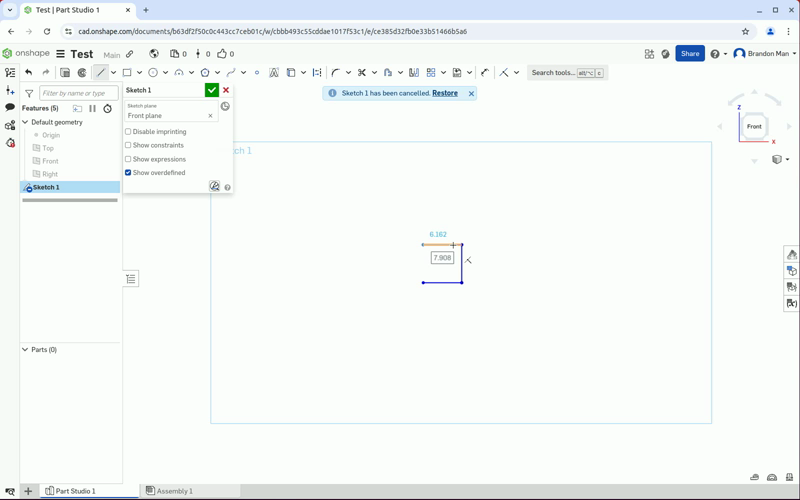
key_down(shift)
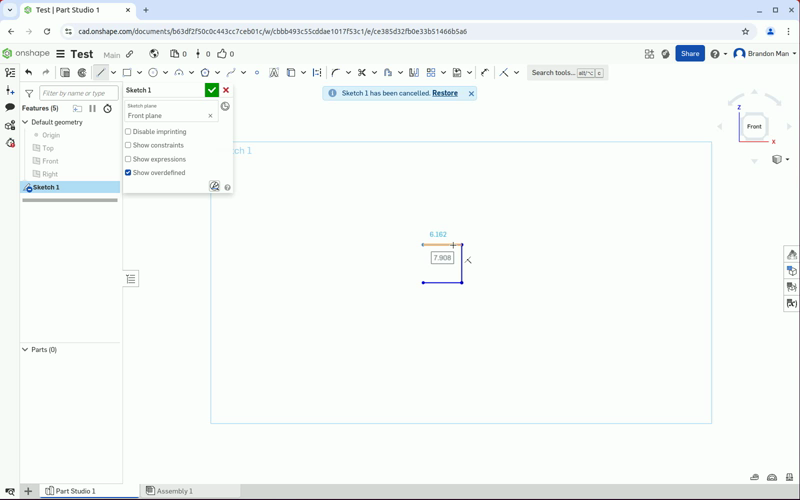
mouse_move(423, 282)
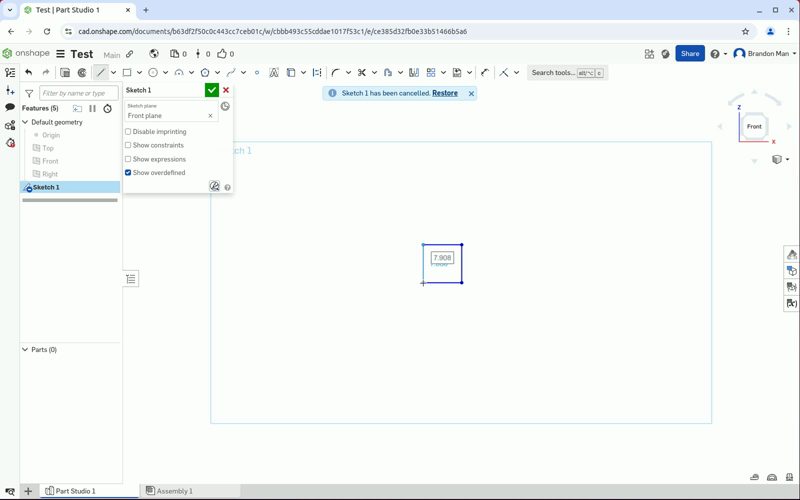
key_up(shift)
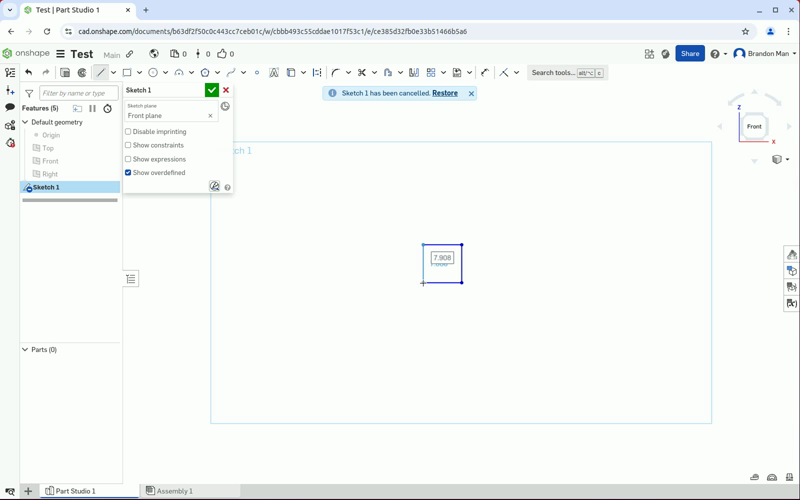
click(423, 282)
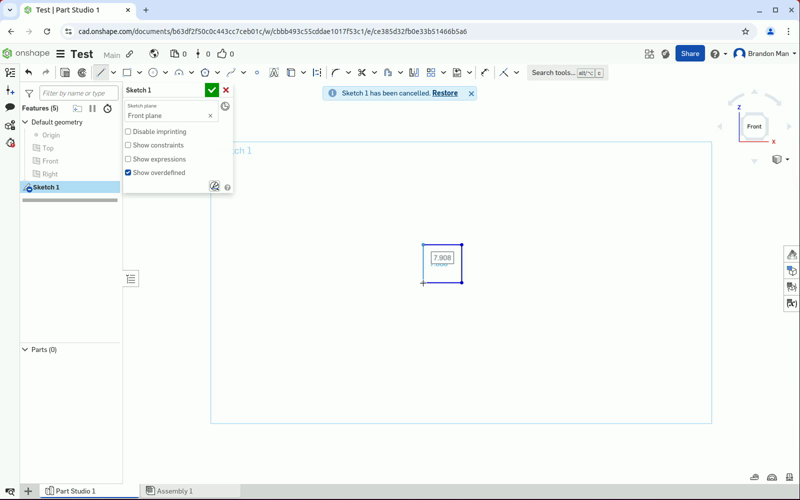
key(esc)
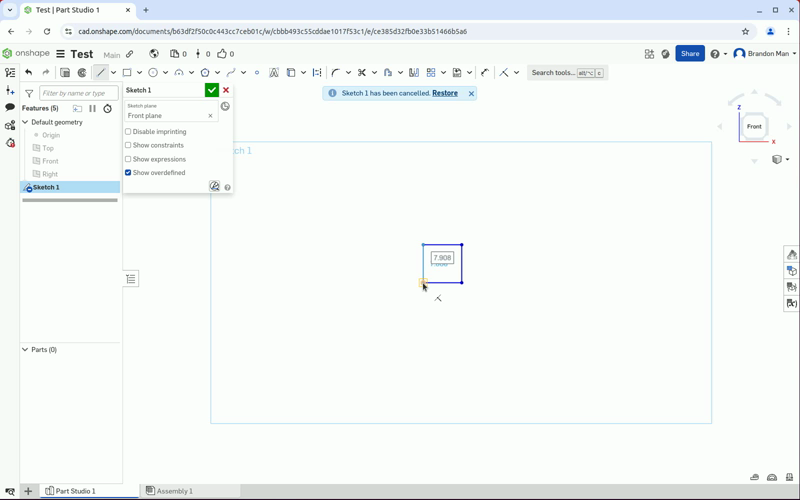
mouse_move(454, 272)
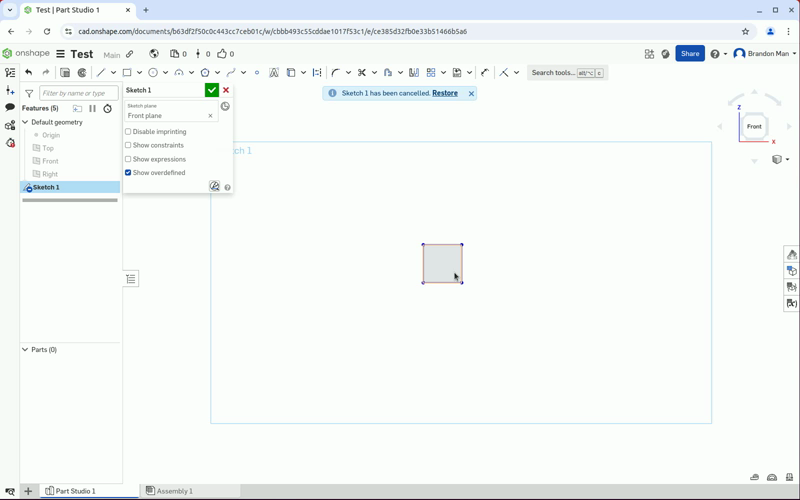
scroll(6)
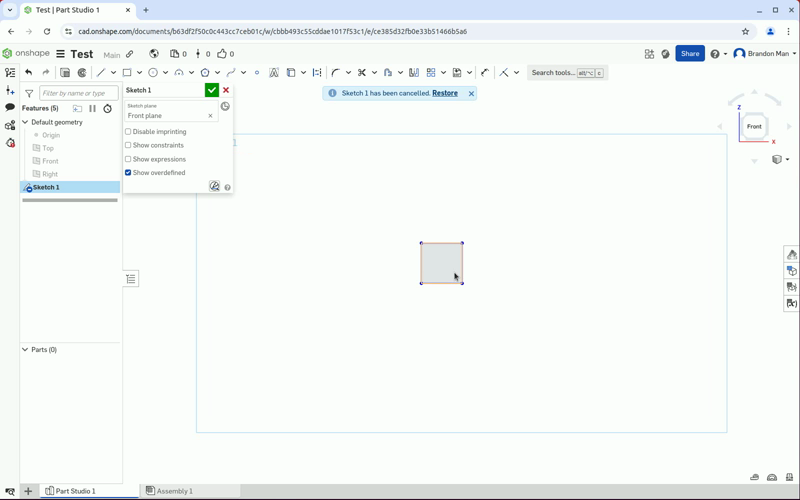
scroll(6)
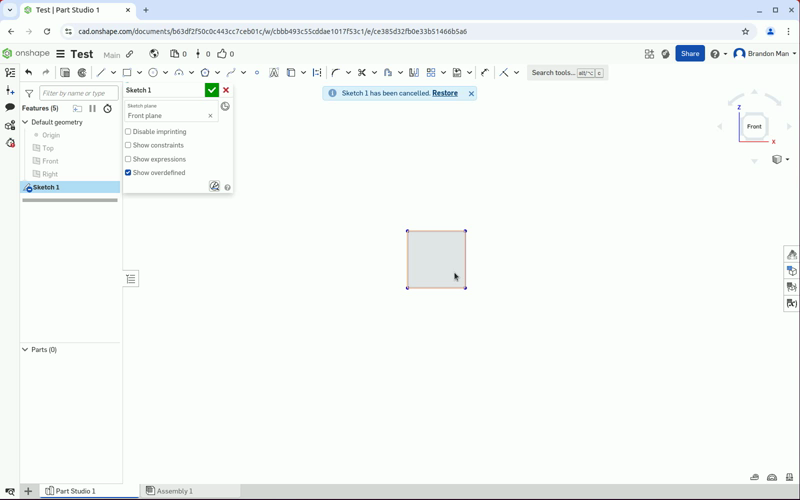
scroll(6)
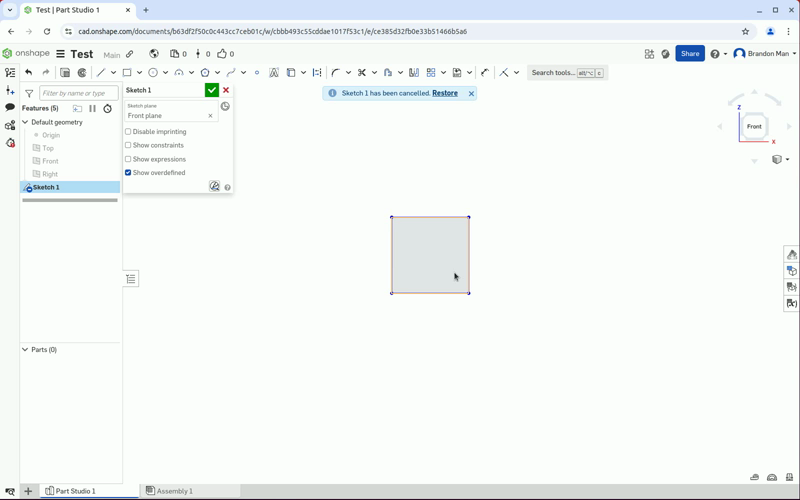
scroll(6)
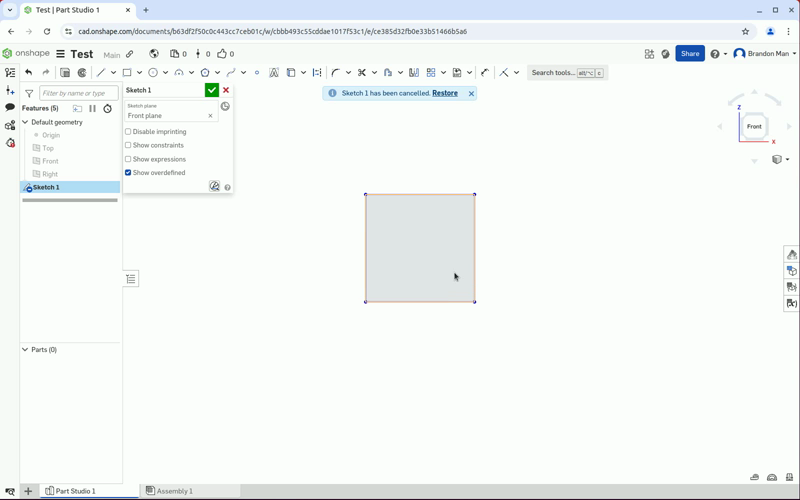
scroll(6)
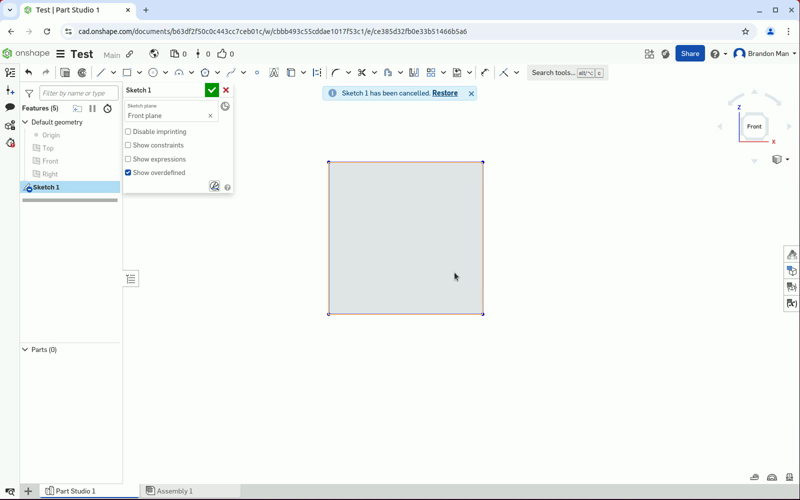
scroll(6)
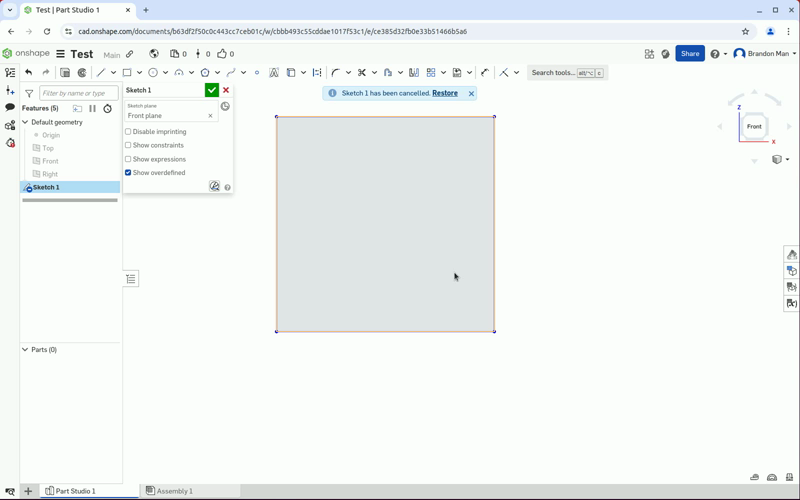
scroll(6)
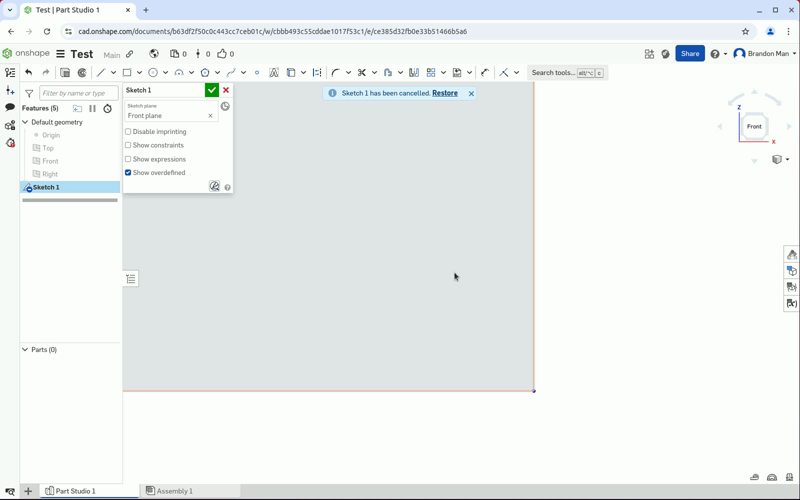
click(454, 272)
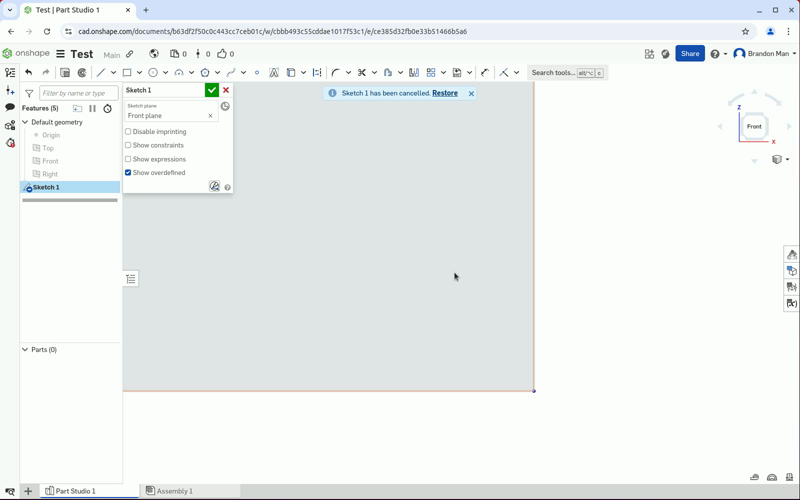
scroll(-6)
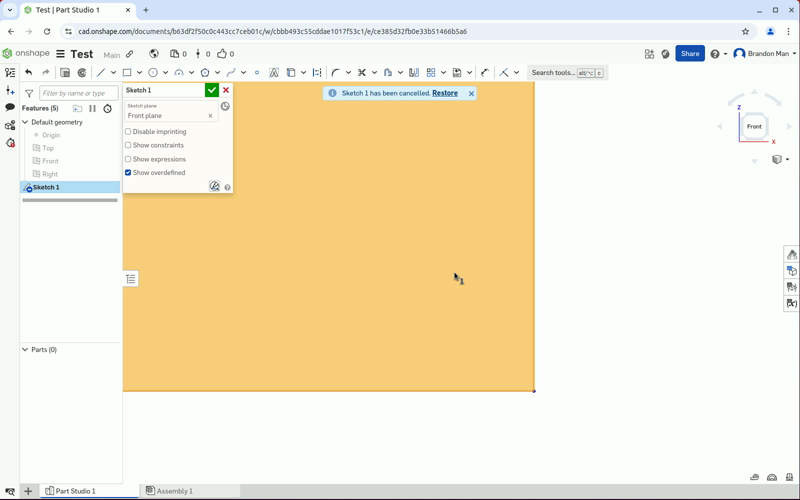
scroll(-6)
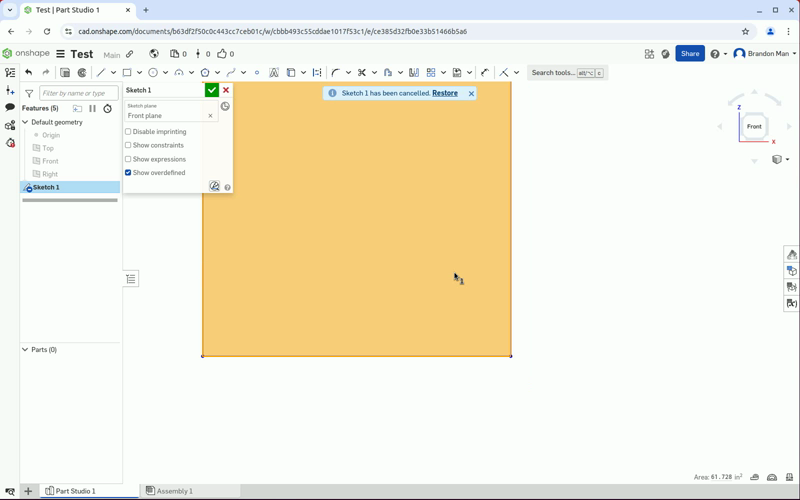
scroll(-6)
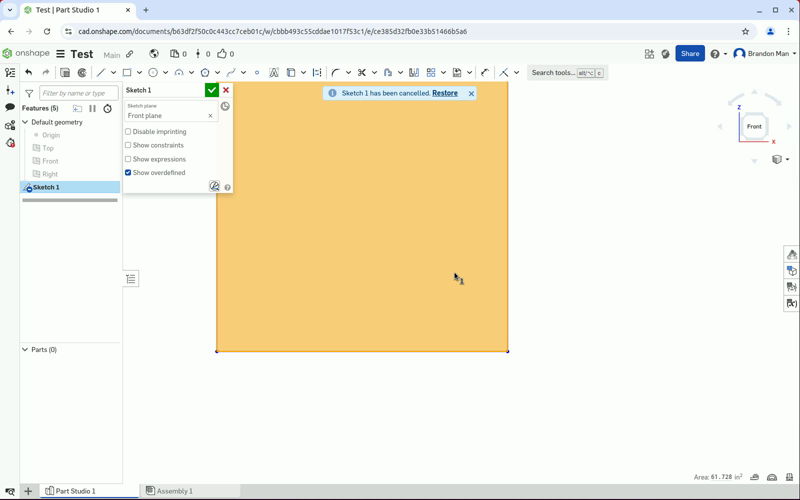
scroll(-6)
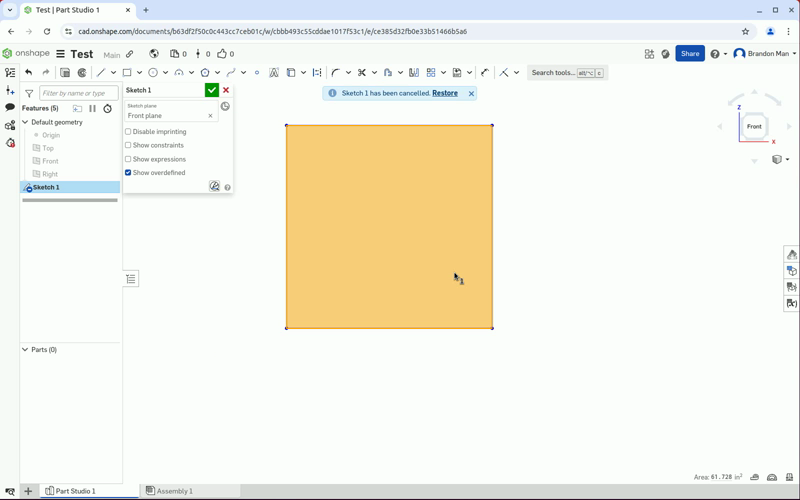
scroll(-6)
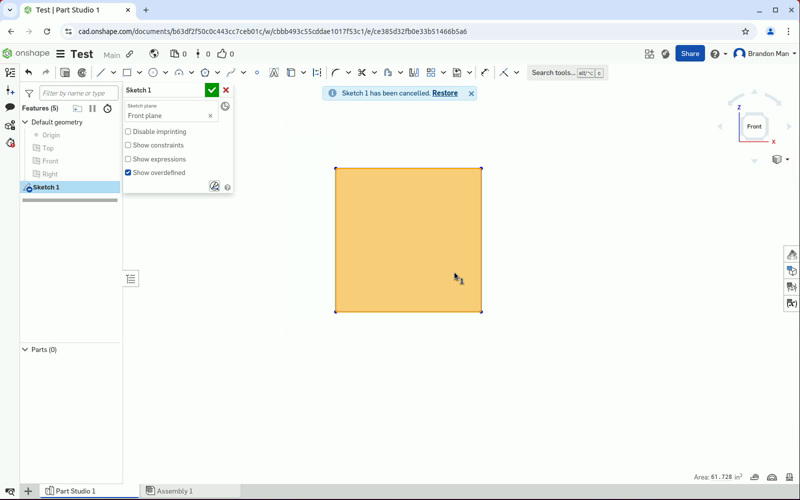
scroll(-6)
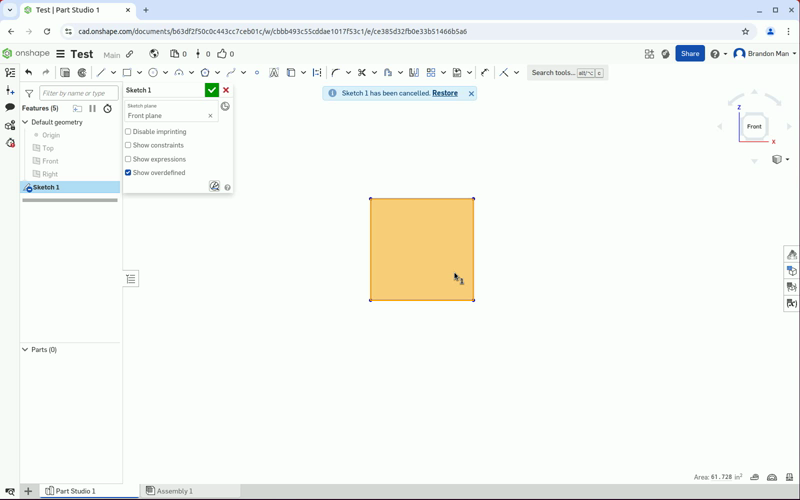
scroll(-6)
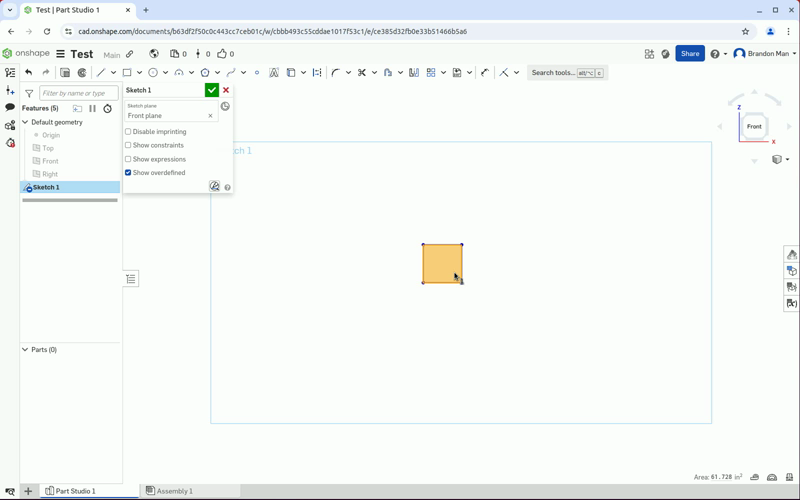
mouse_move(73, 352)
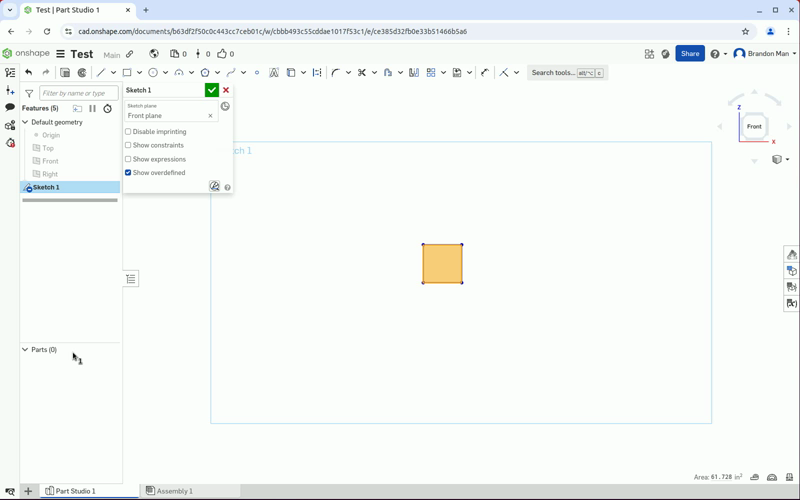
key(shift+y)
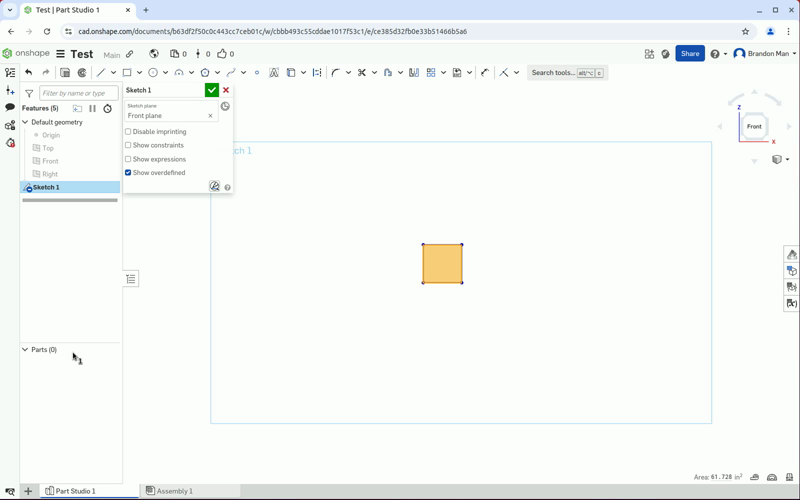
key(shift+e)
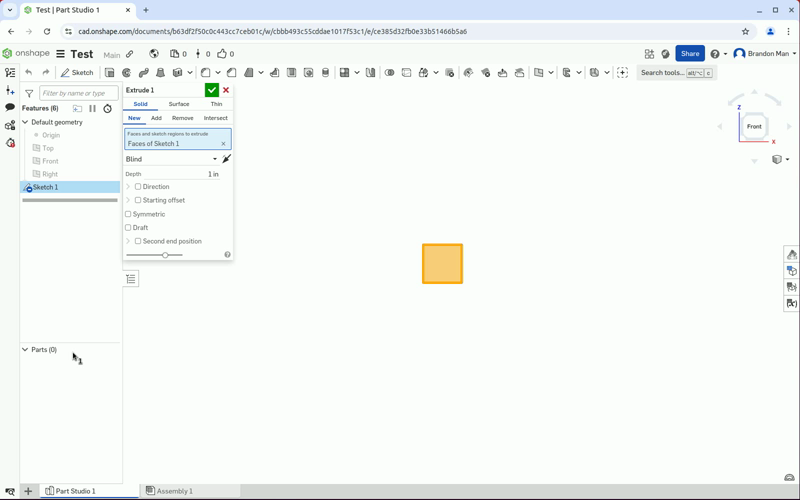
mouse_move(143, 106)
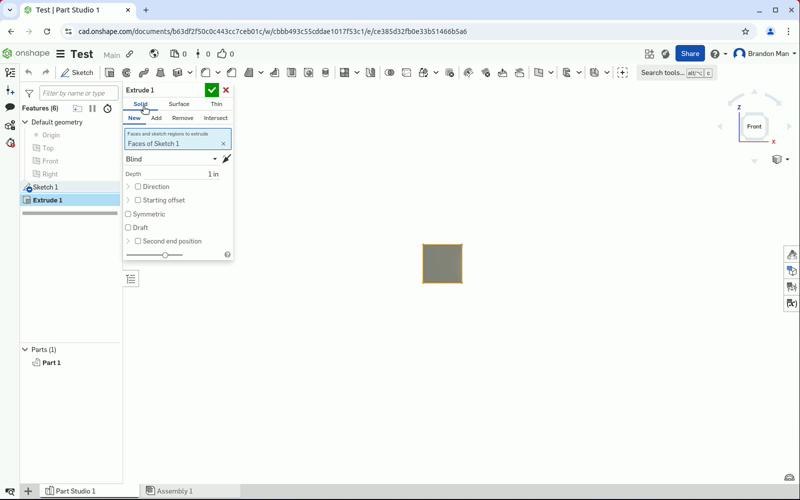
click(143, 106)
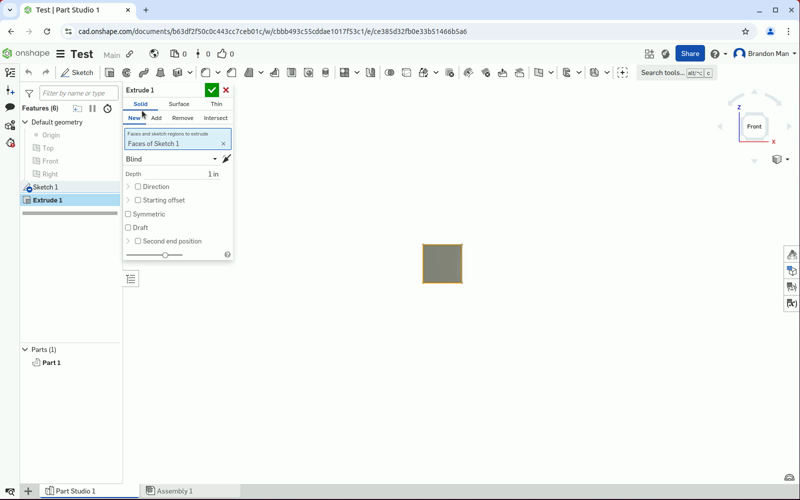
mouse_move(137, 120)
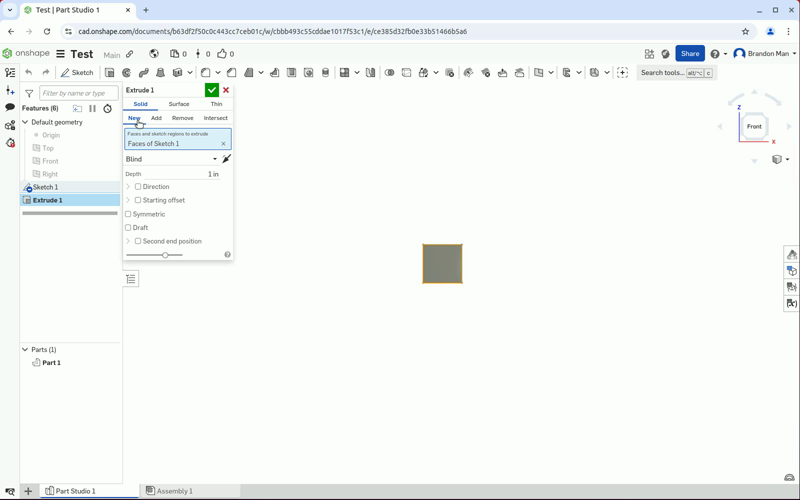
click(137, 120)
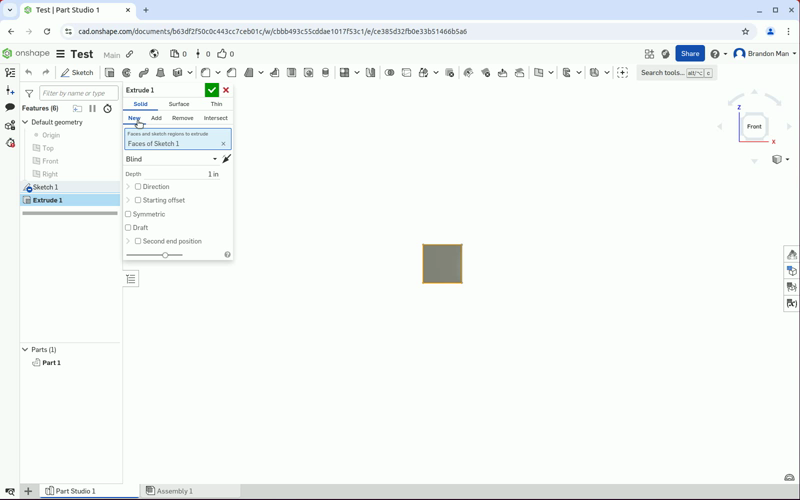
key(tab, 4)
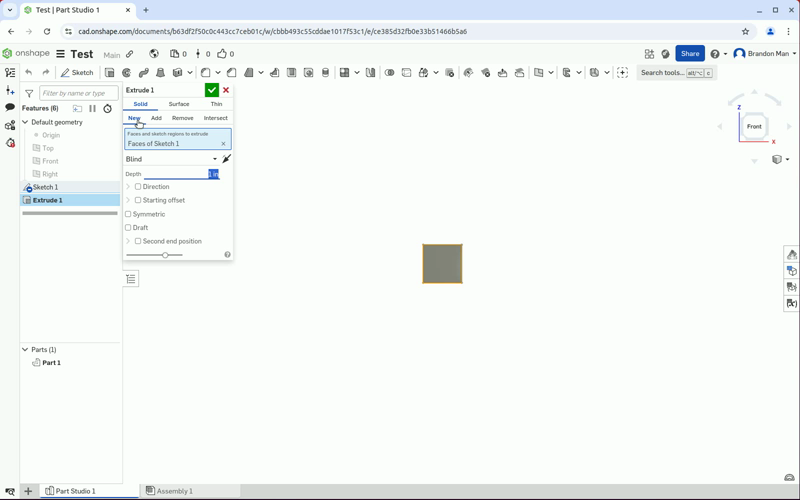
text(23.108)
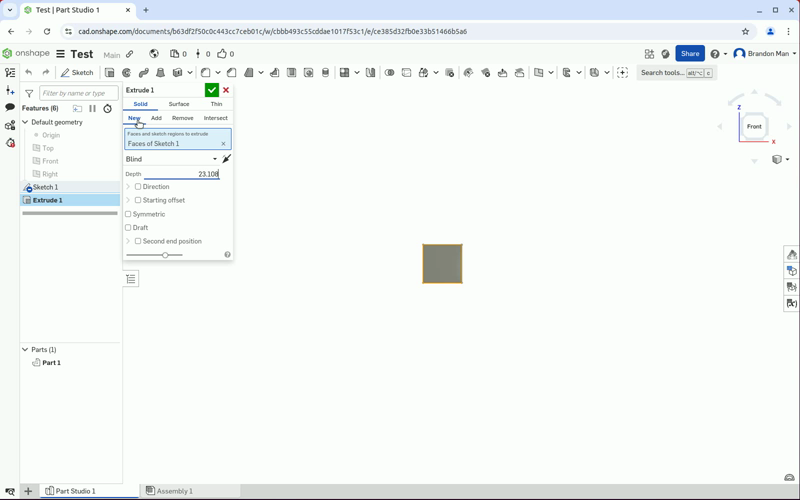
key(enter)
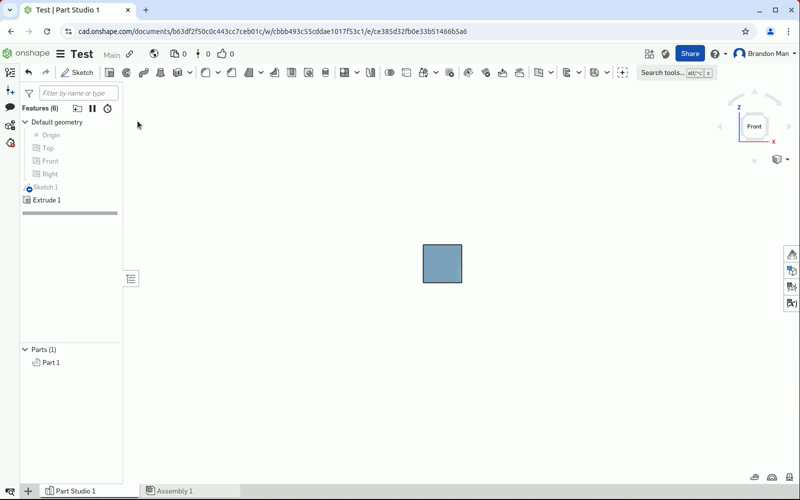
key(shift+h)
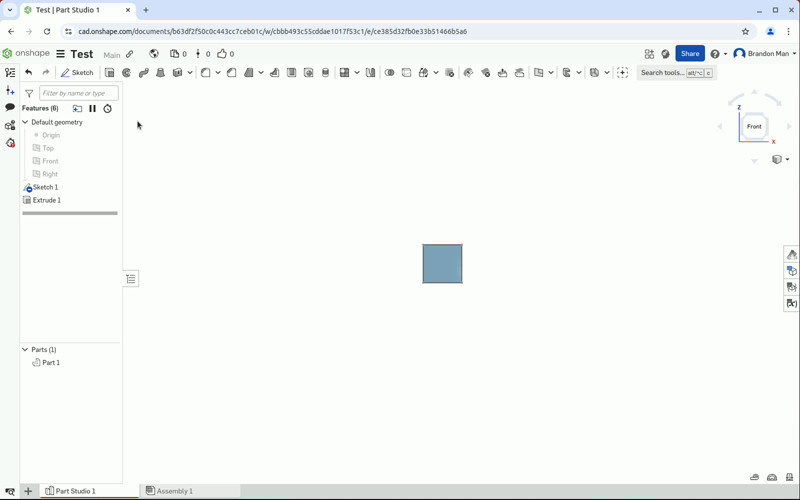
key(shift+h)
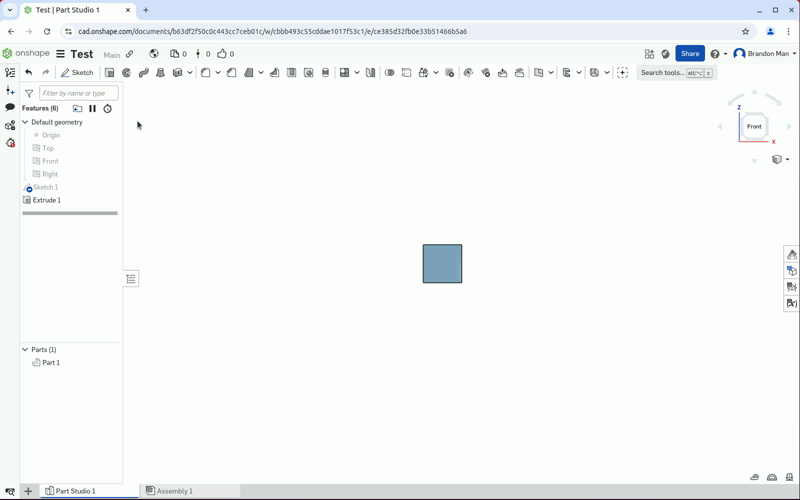
mouse_move(73, 189)
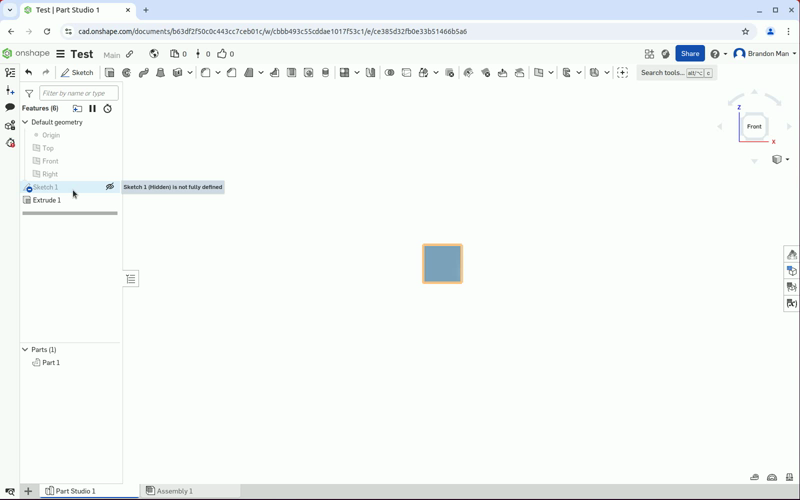
click(73, 189)
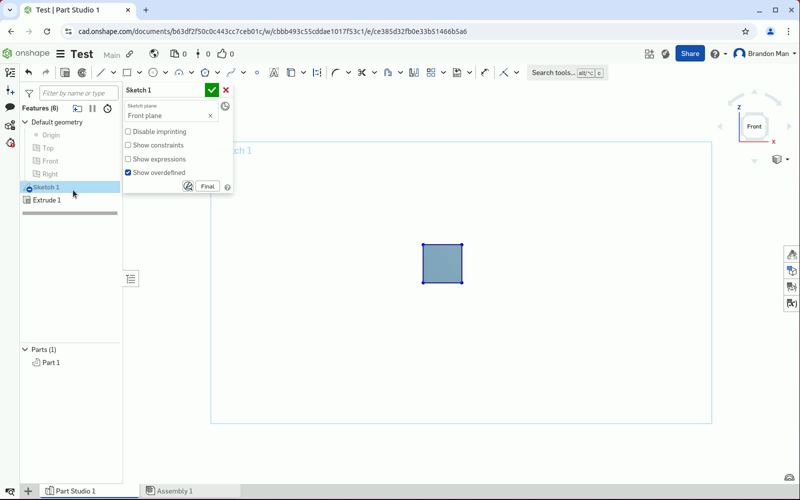
mouse_move(229, 92)
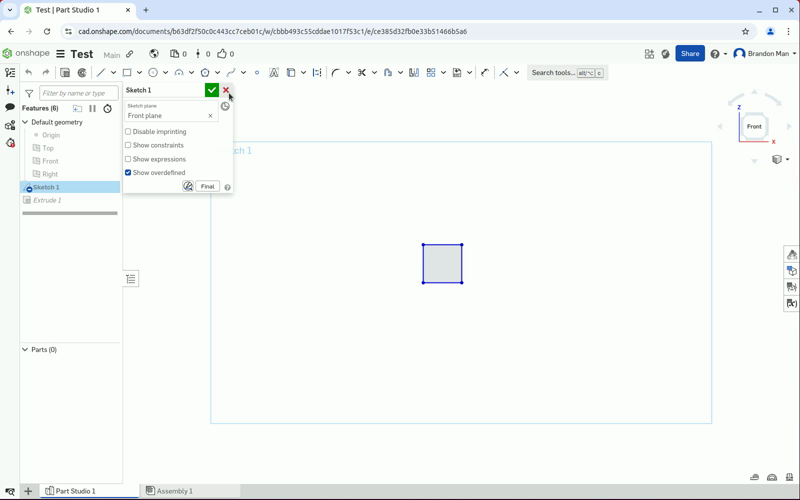
click(229, 92)
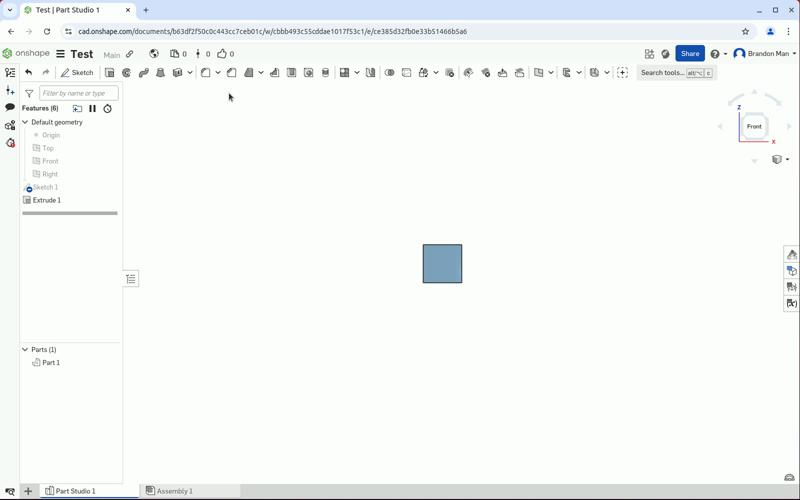
mouse_move(541, 75)
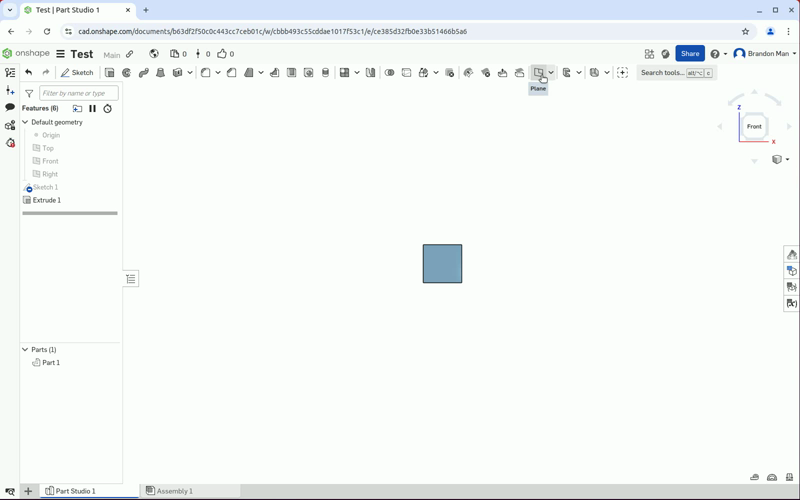
click(541, 75)
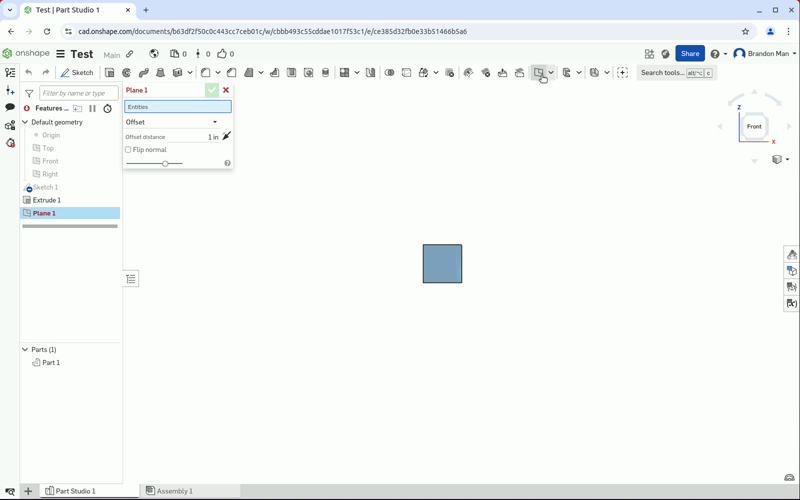
mouse_move(73, 163)
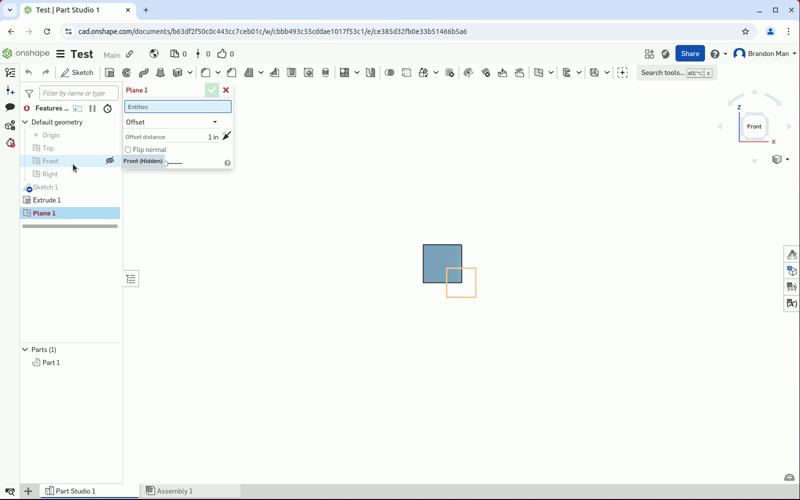
click(73, 163)
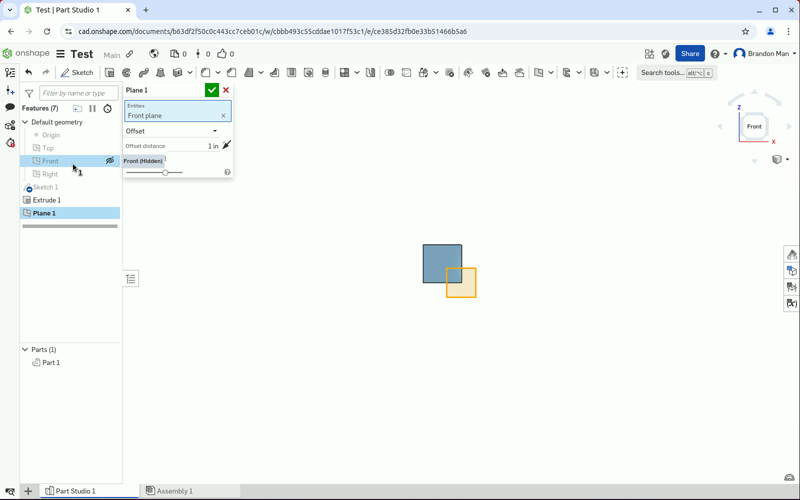
key(tab, 2)
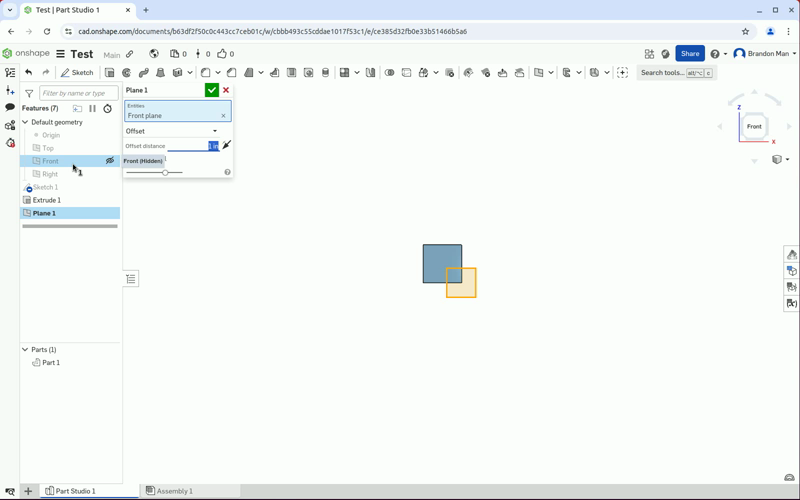
text(23.108)
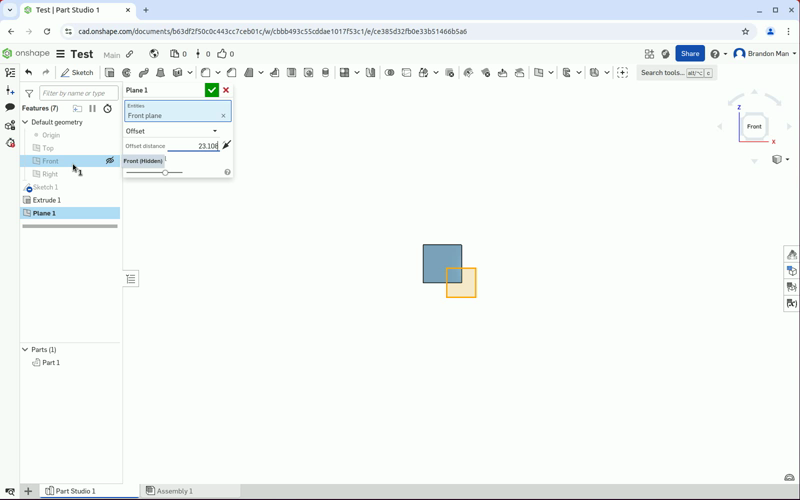
key(enter, 2)
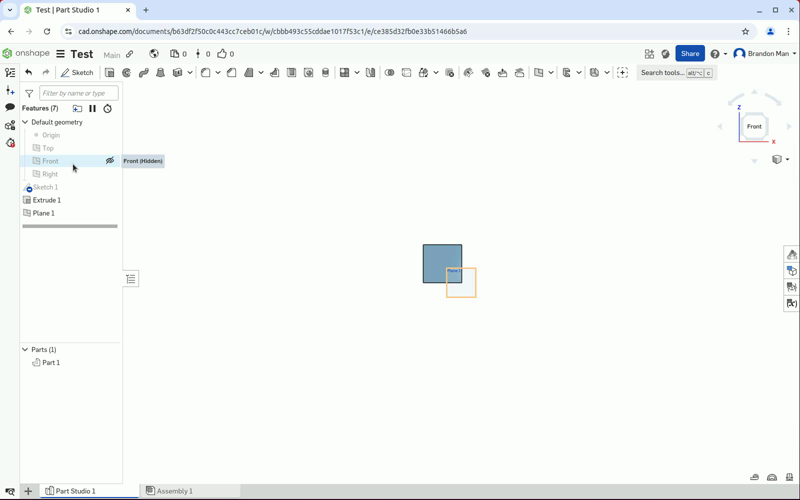
key(shift+s)
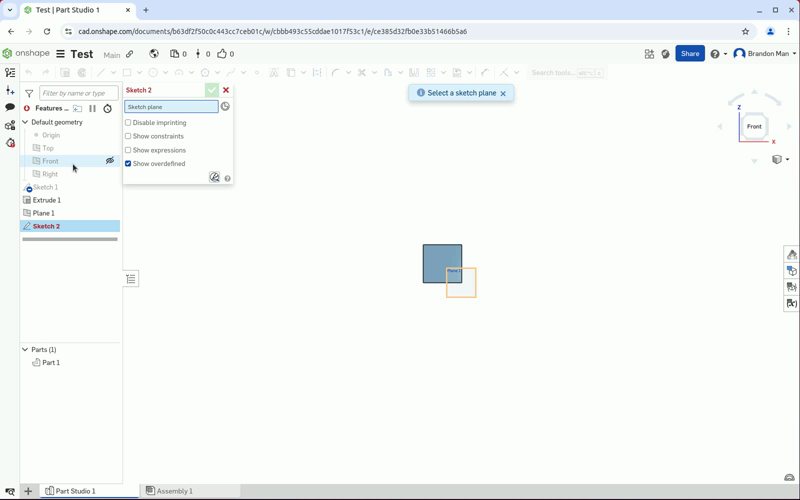
mouse_move(73, 215)
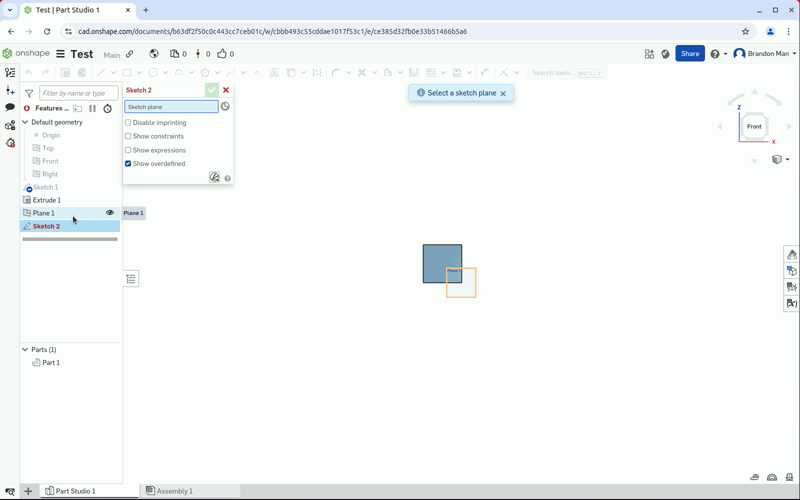
click(73, 215)
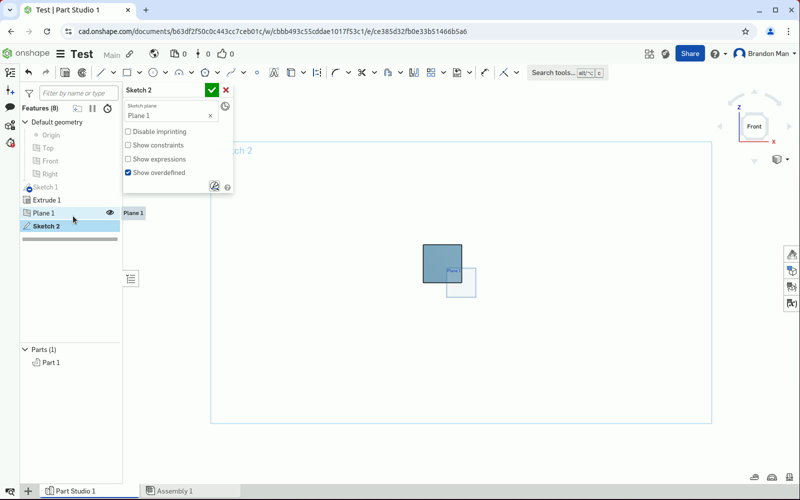
mouse_move(73, 352)
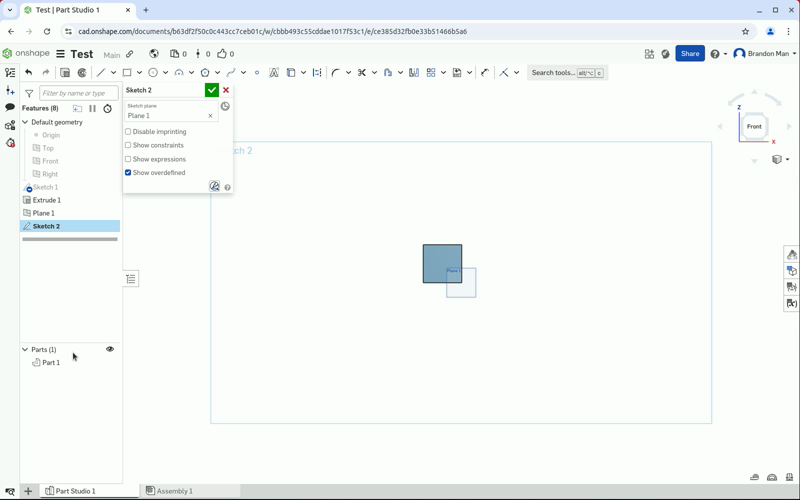
key(y)
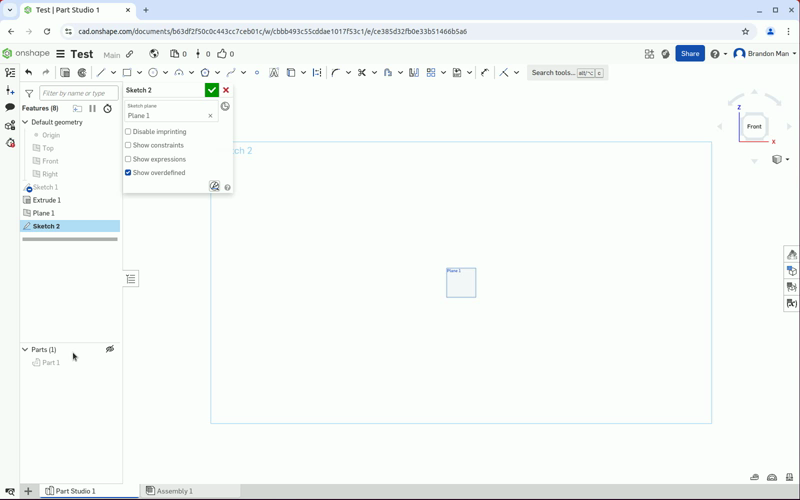
key(l)
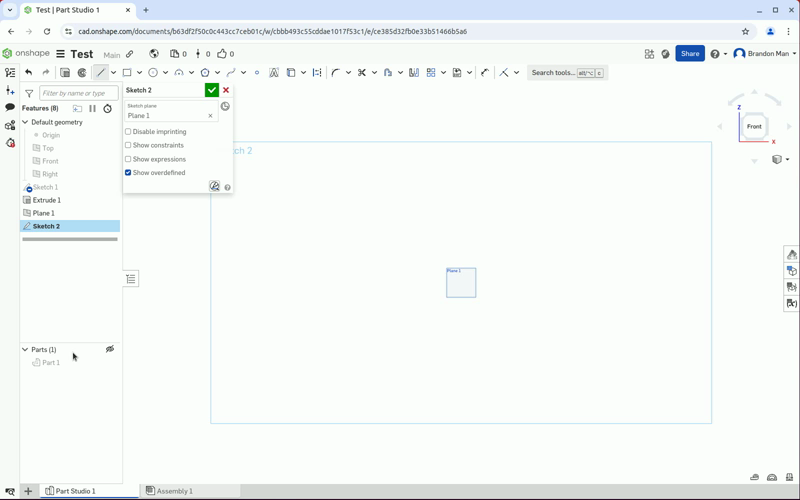
key_down(shift)
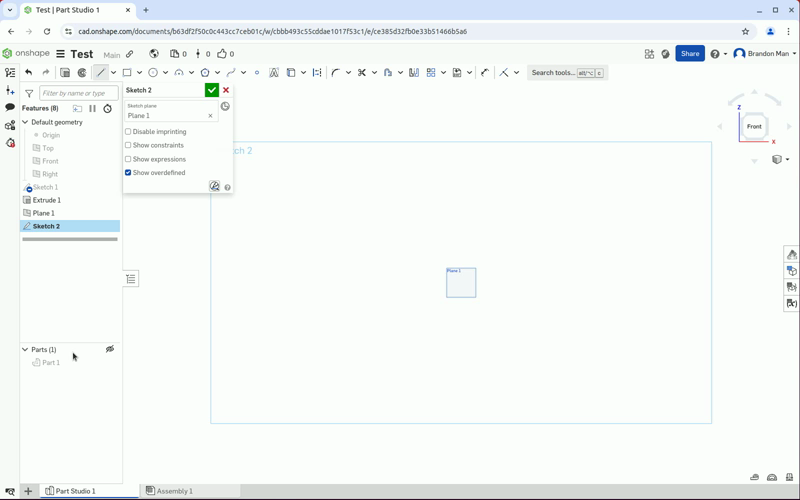
mouse_move(432, 282)
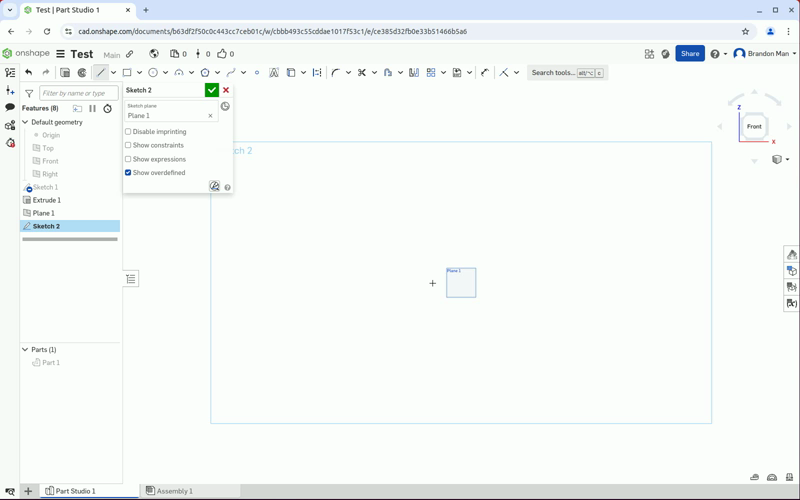
click(432, 282)
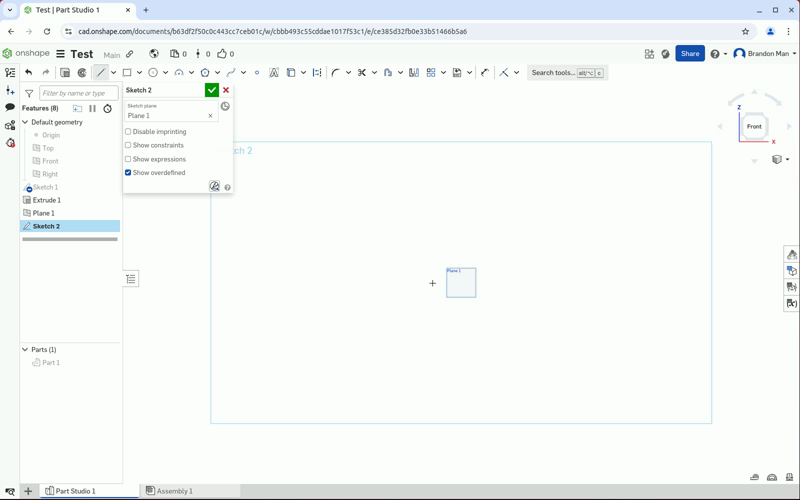
key_up(shift)
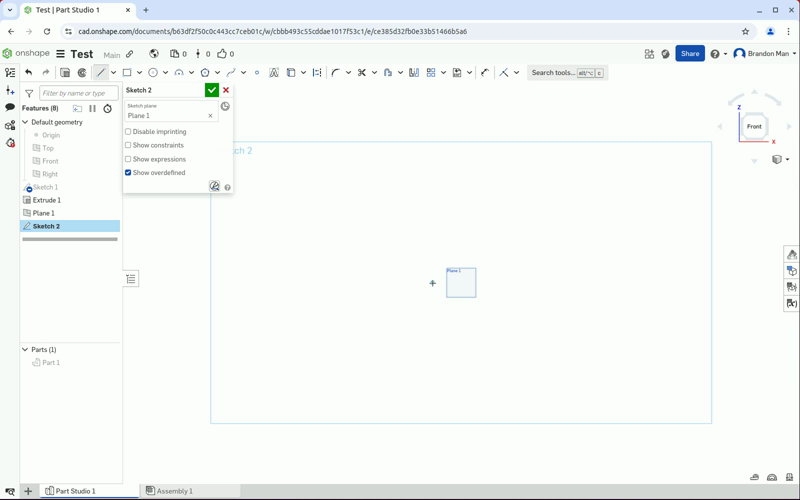
key_down(shift)
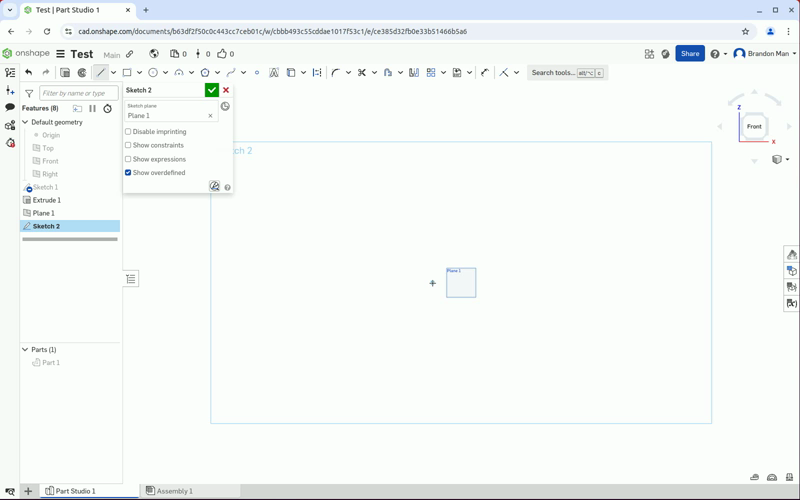
mouse_move(462, 282)
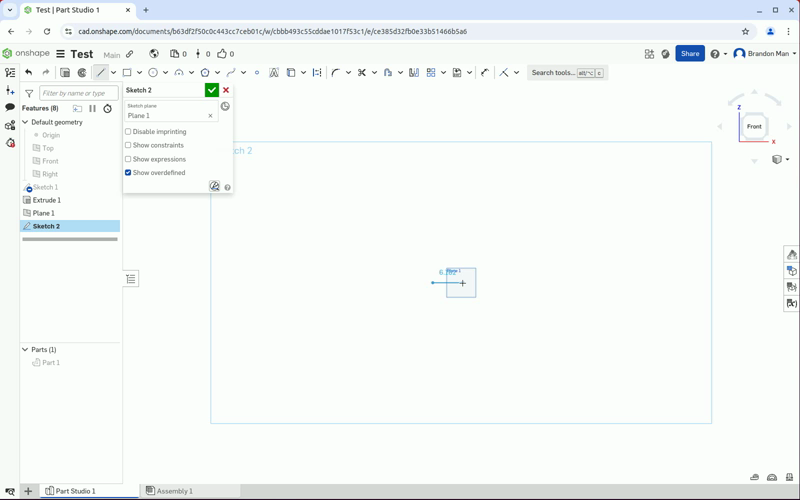
mouse_move(451, 282)
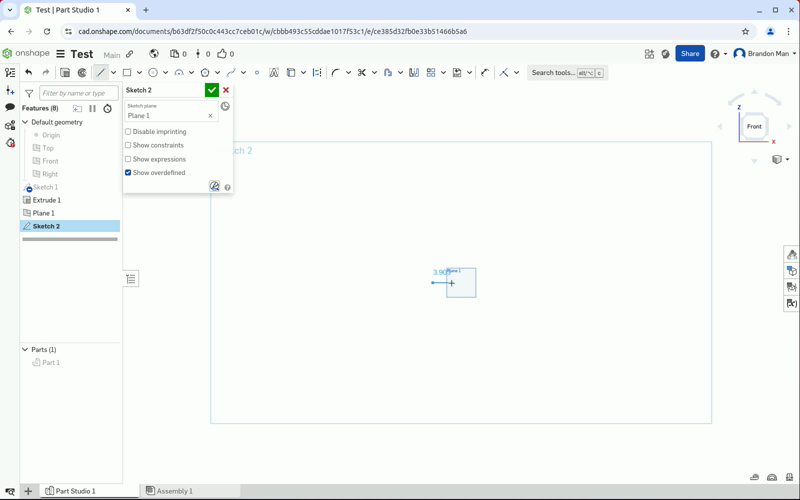
click(451, 282)
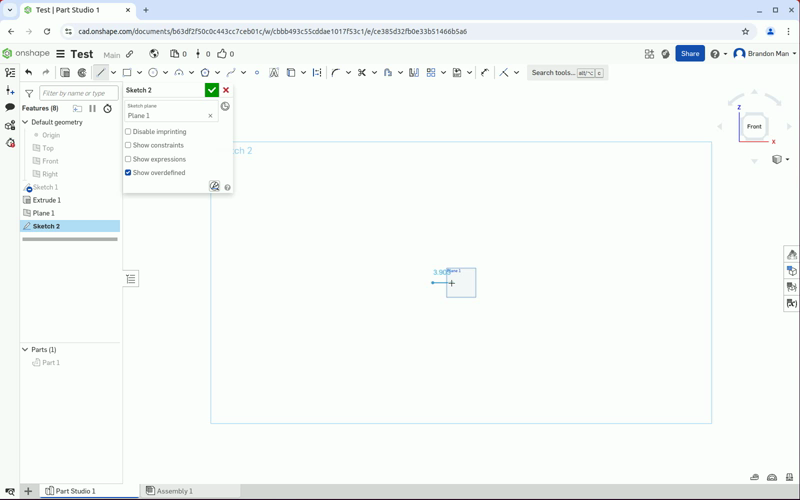
key_up(shift)
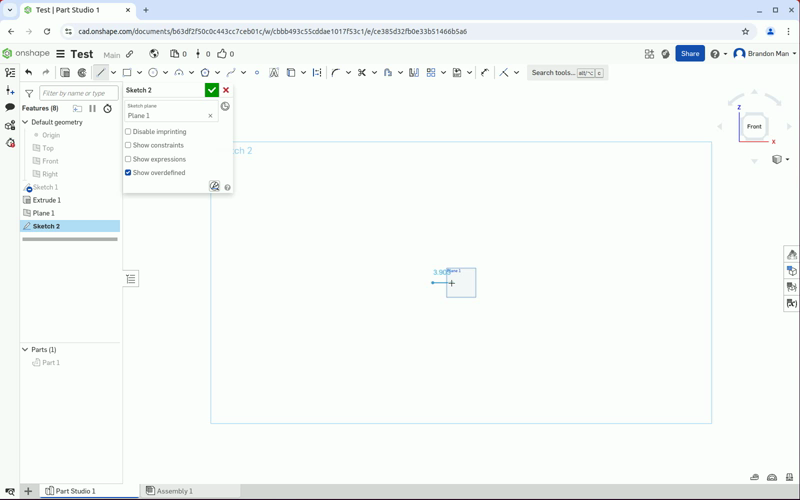
key_down(shift)
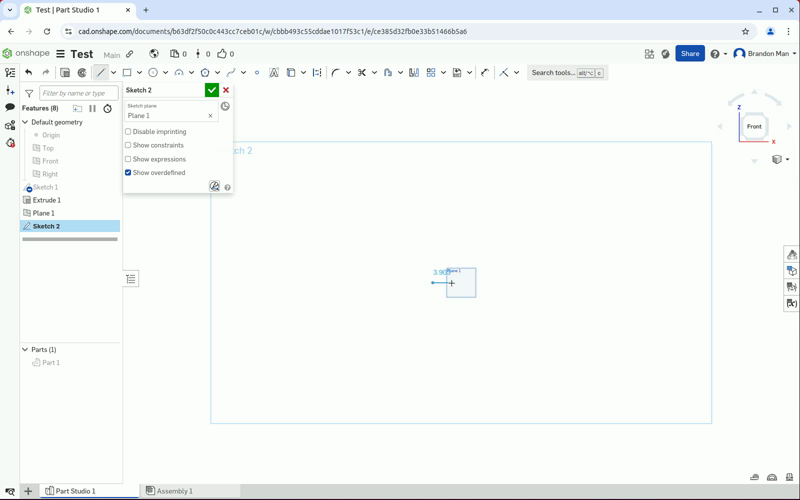
mouse_move(481, 282)
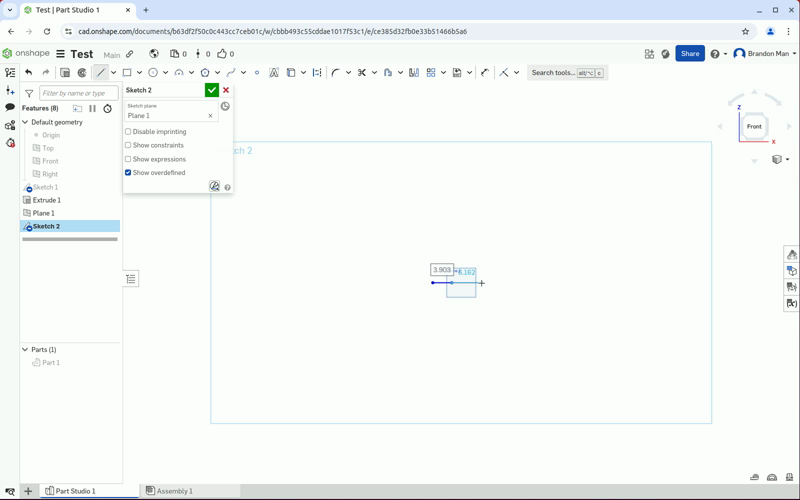
mouse_move(451, 244)
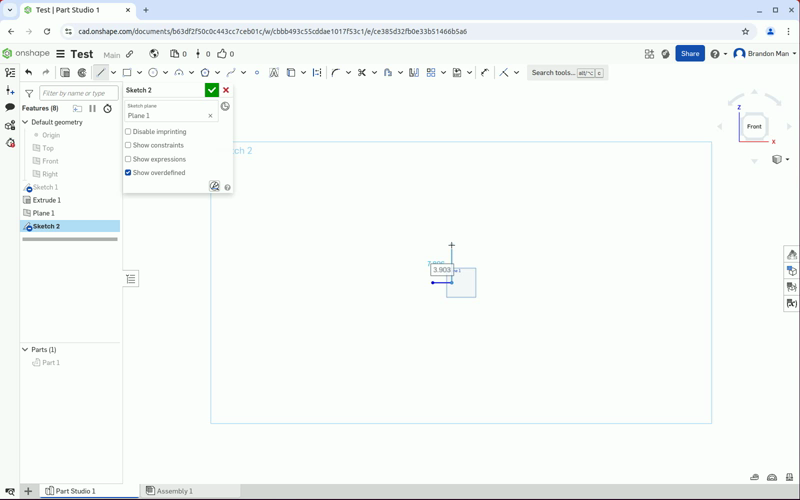
click(451, 244)
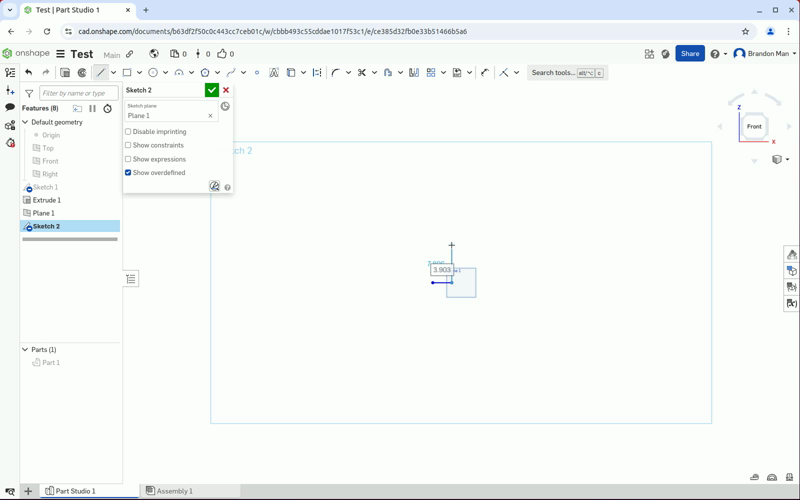
key_up(shift)
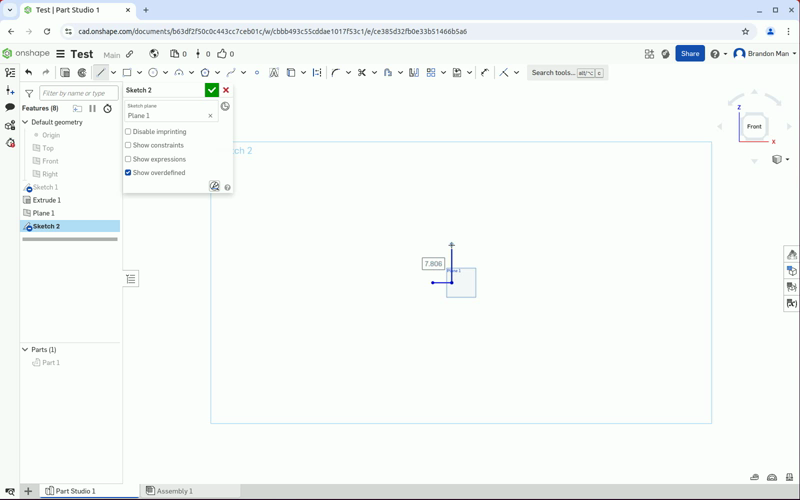
key_down(shift)
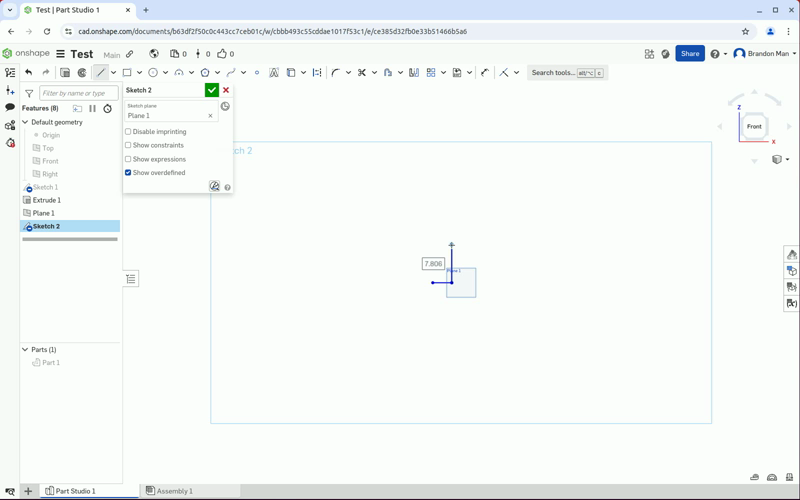
mouse_move(481, 244)
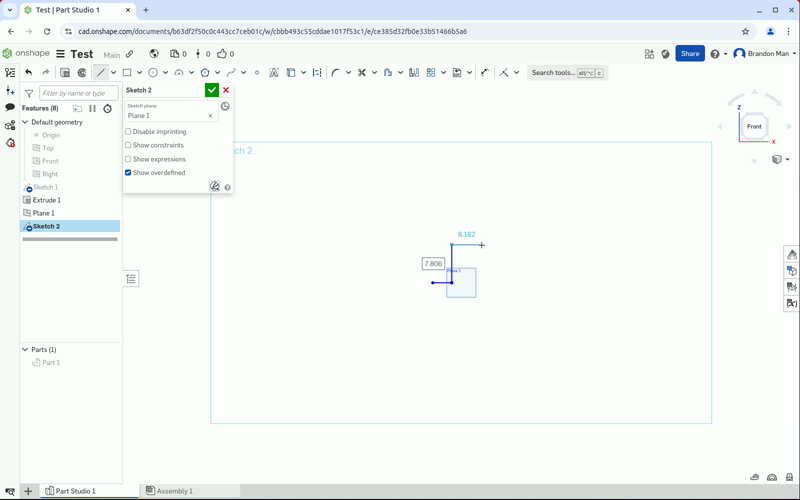
mouse_move(432, 244)
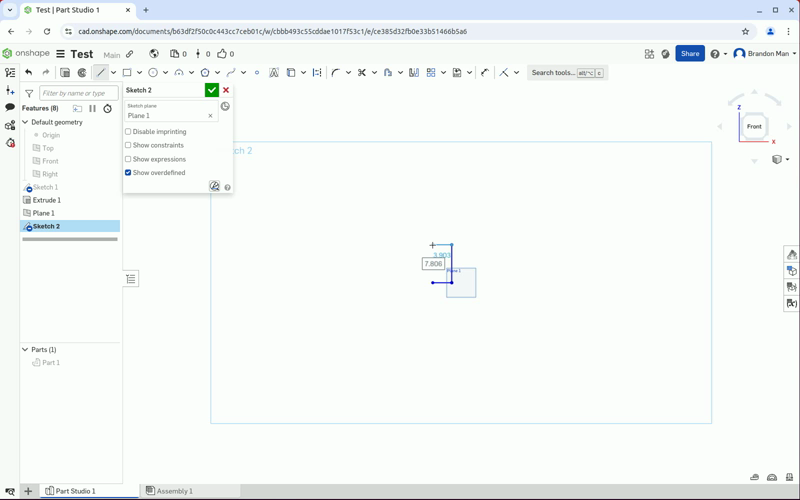
click(432, 244)
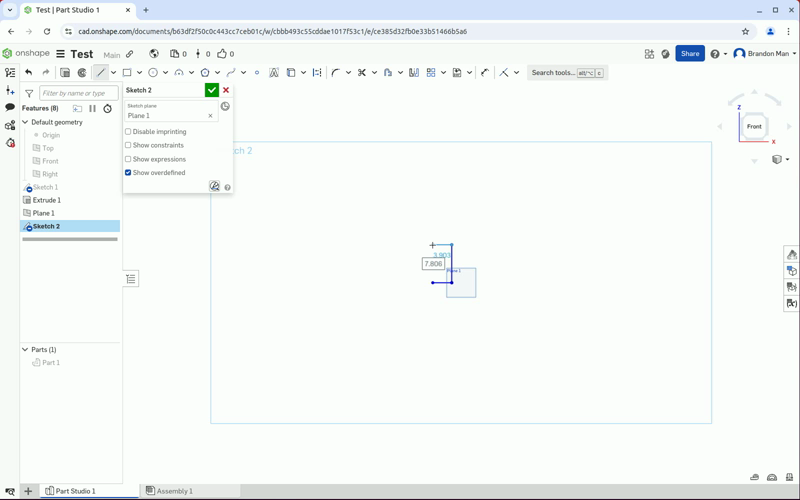
key_up(shift)
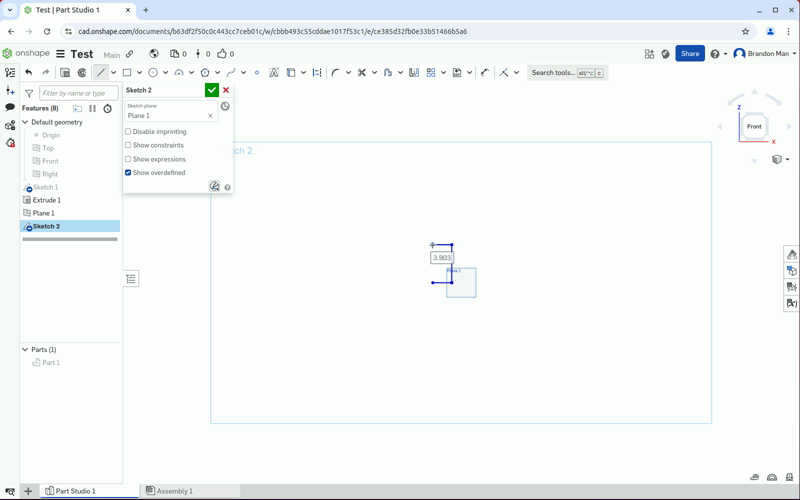
mouse_move(462, 244)
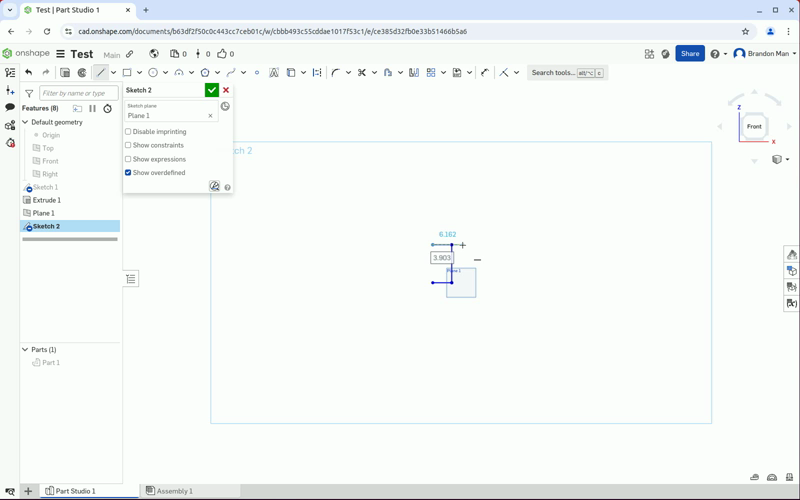
key_down(shift)
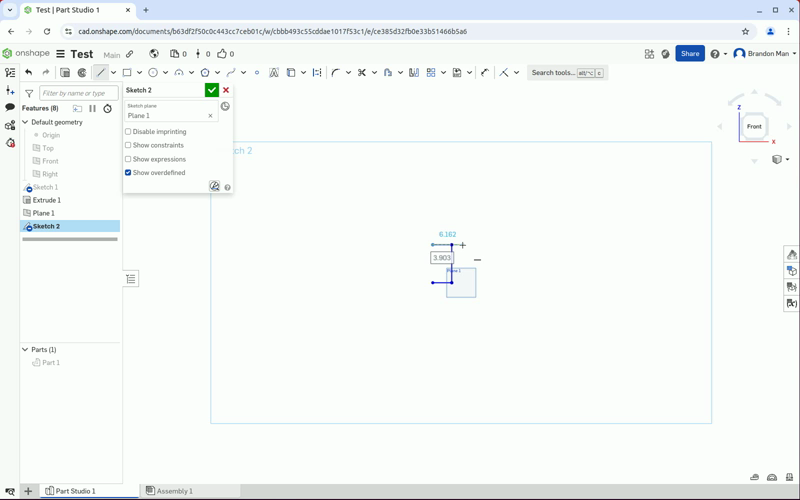
mouse_move(432, 282)
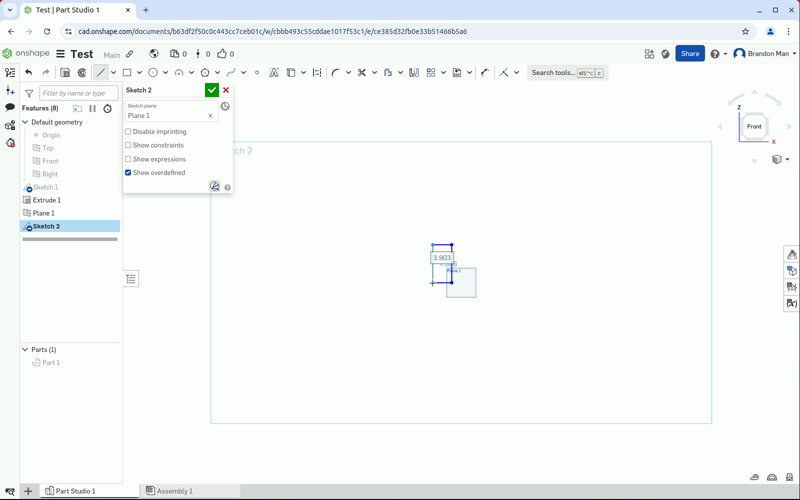
key_up(shift)
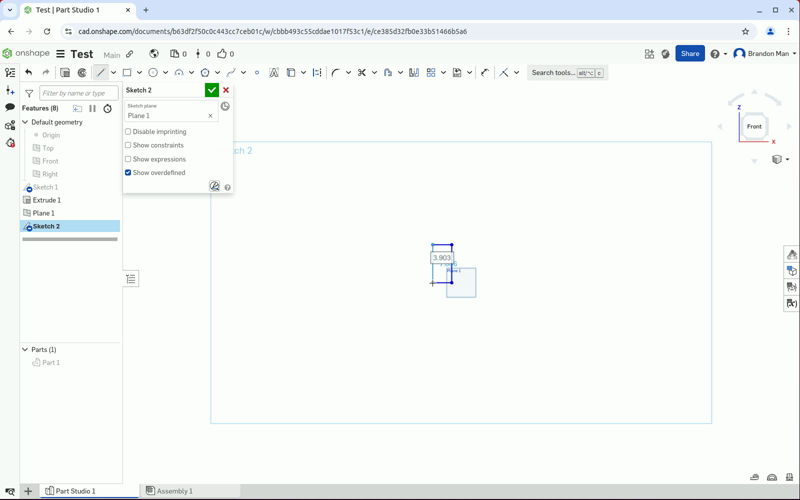
click(432, 282)
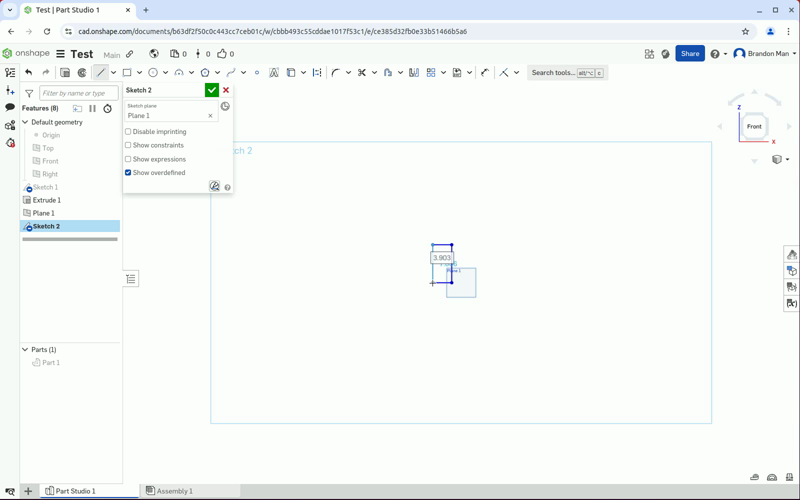
key(esc)
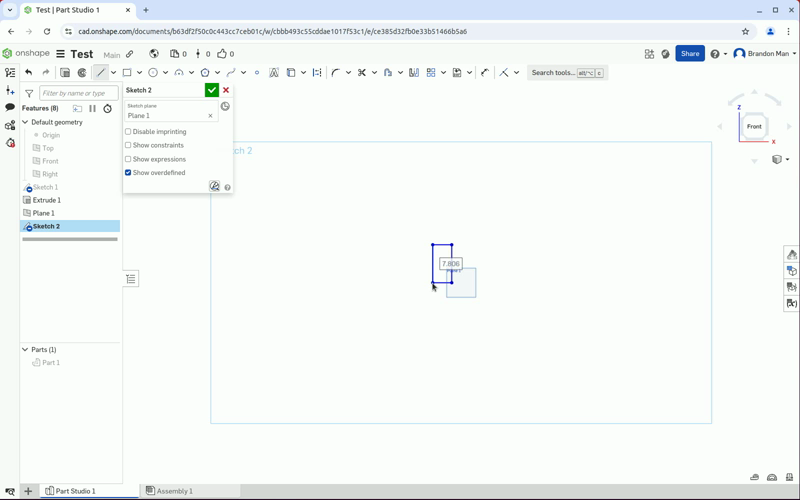
mouse_move(436, 263)
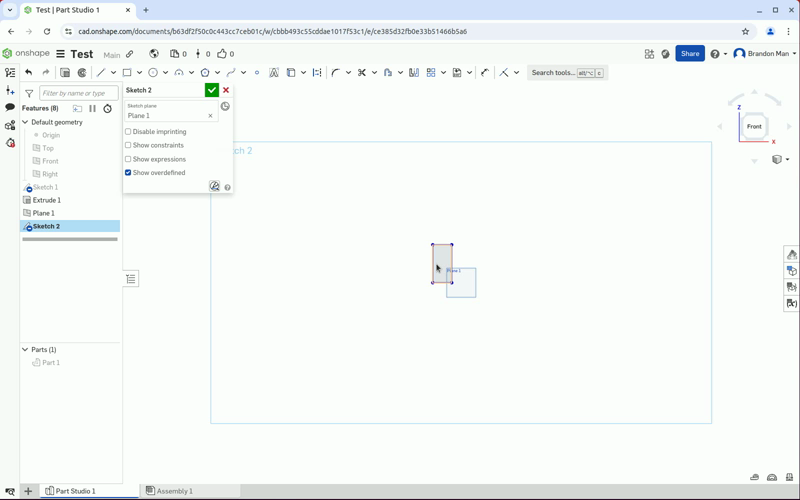
scroll(6)
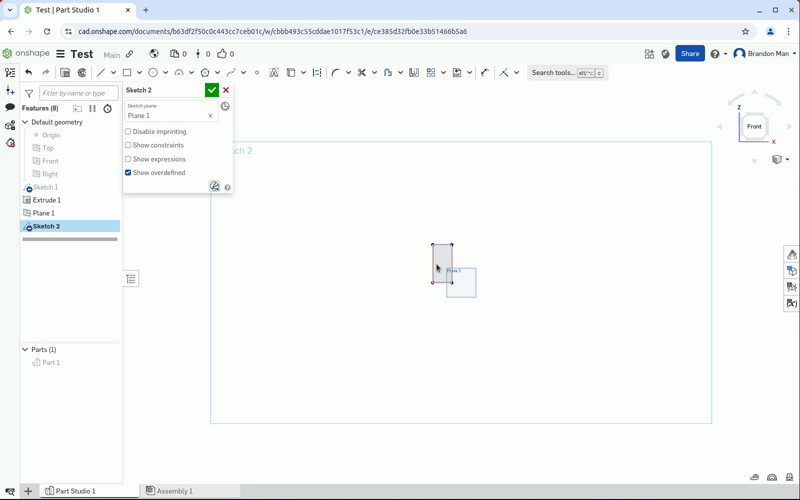
scroll(6)
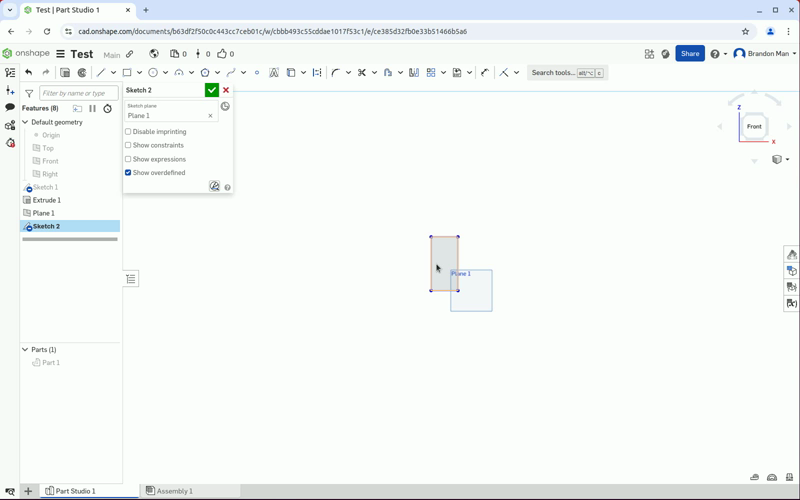
scroll(6)
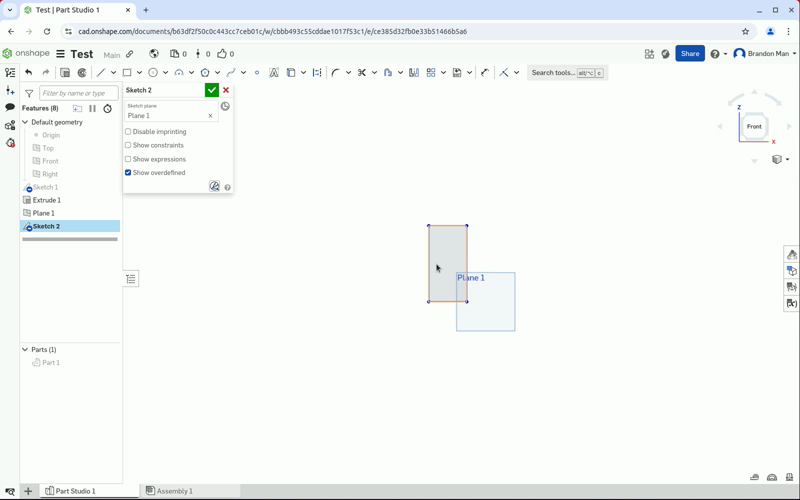
scroll(6)
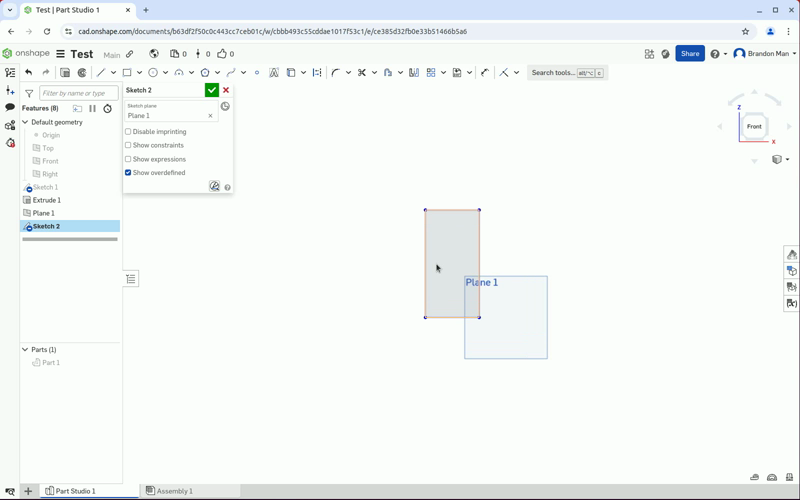
scroll(6)
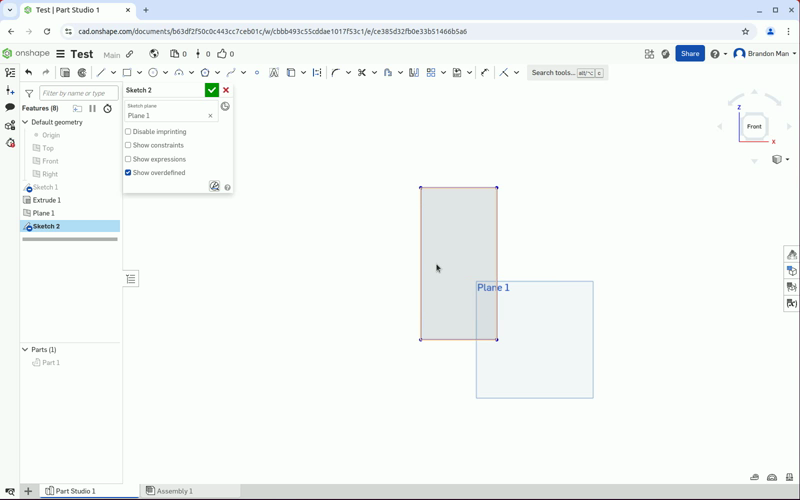
scroll(6)
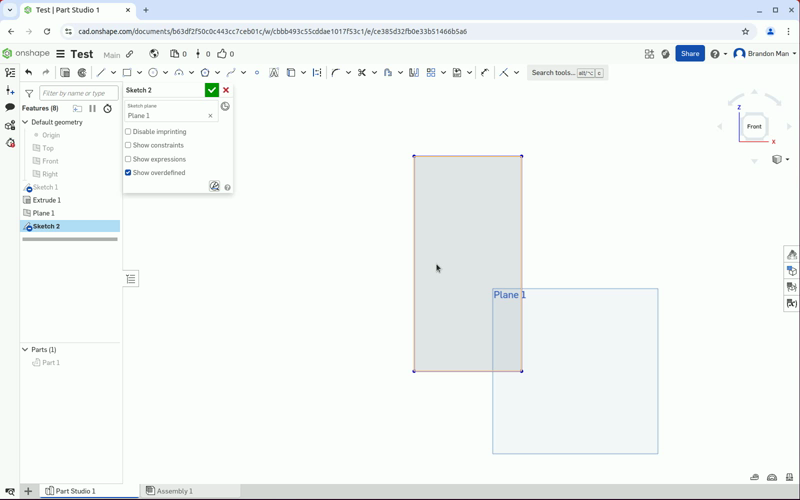
scroll(6)
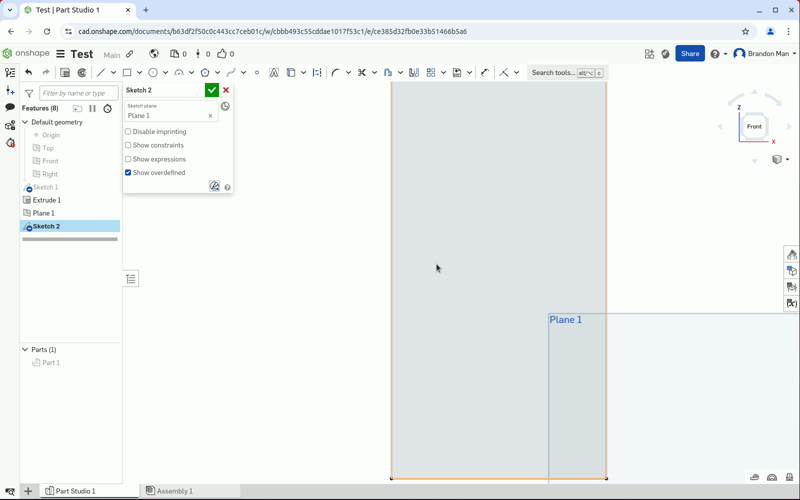
click(436, 263)
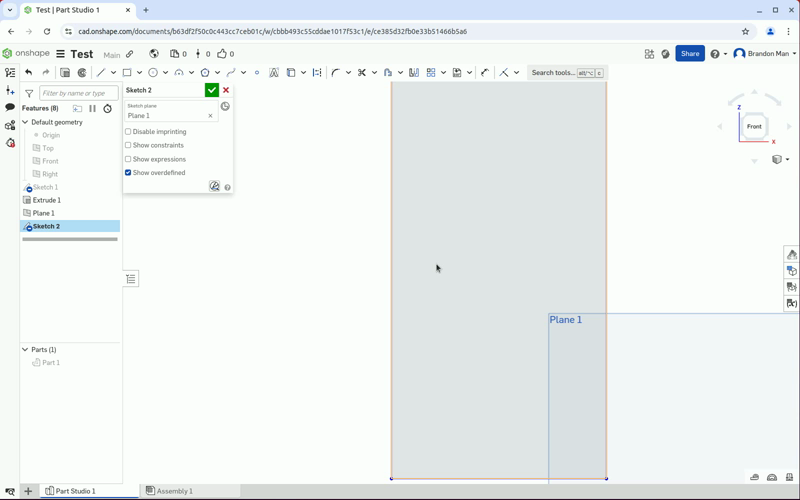
scroll(-6)
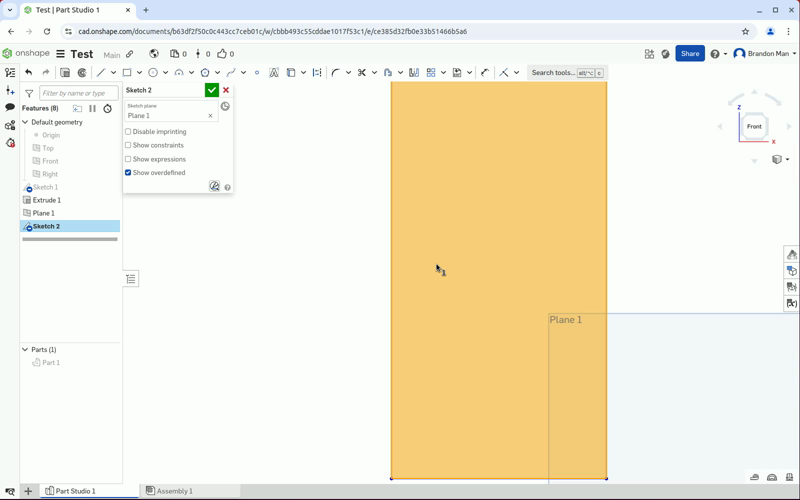
scroll(-6)
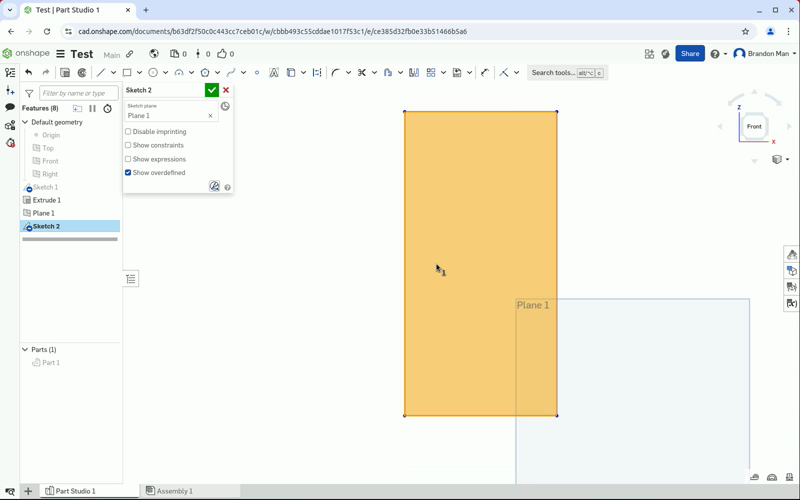
scroll(-6)
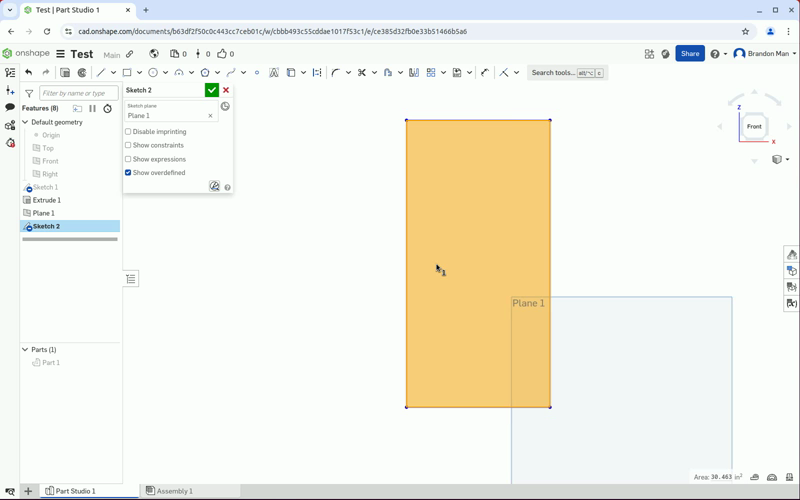
scroll(-6)
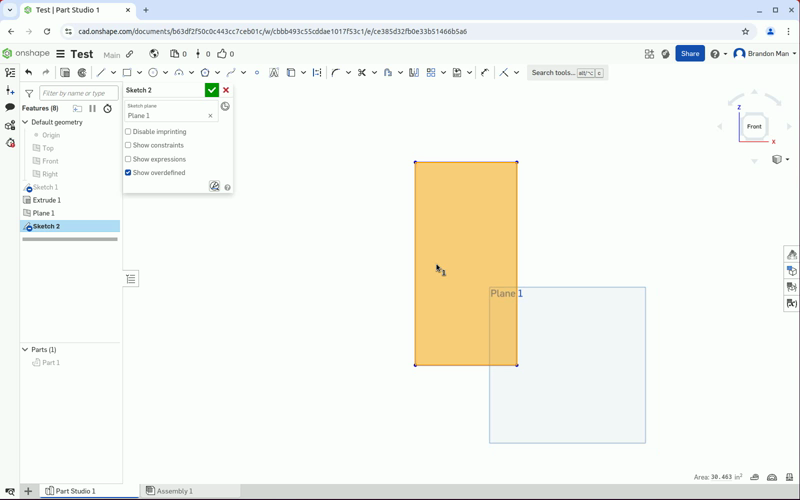
scroll(-6)
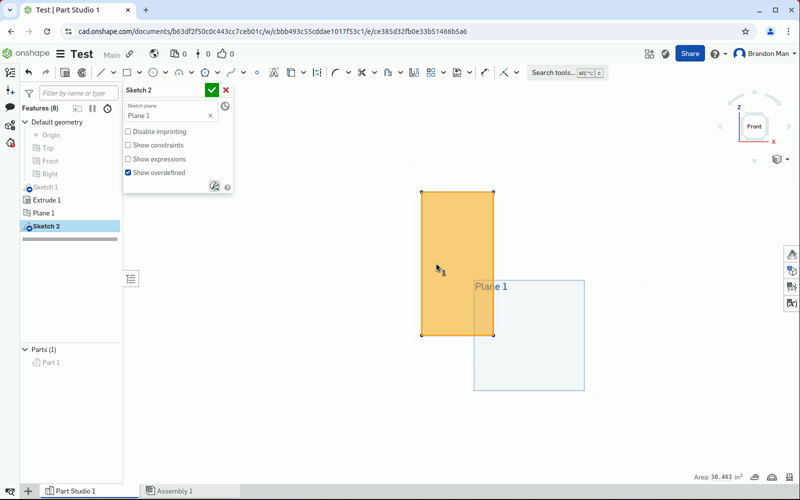
scroll(-6)
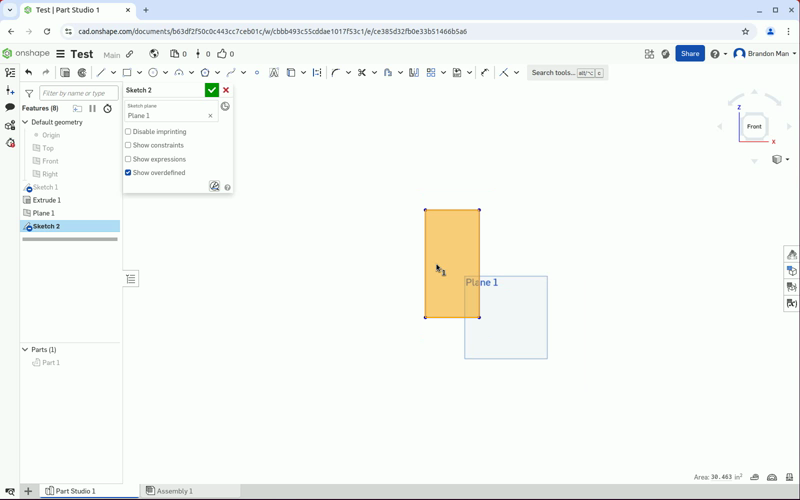
scroll(-6)
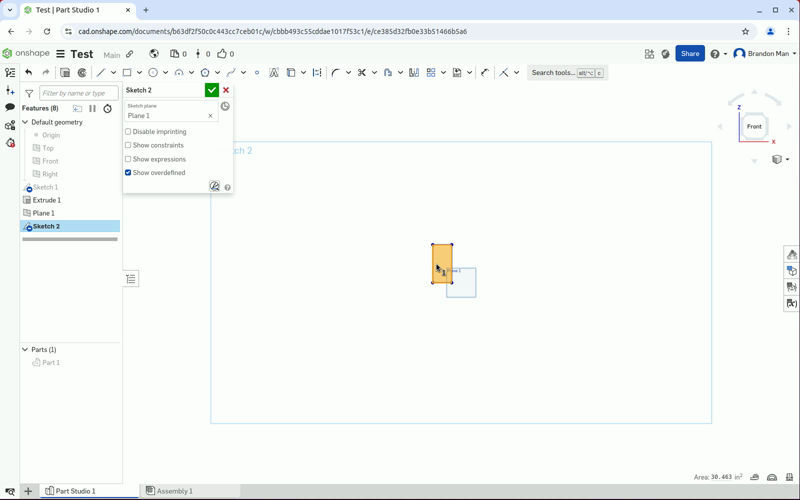
mouse_move(73, 352)
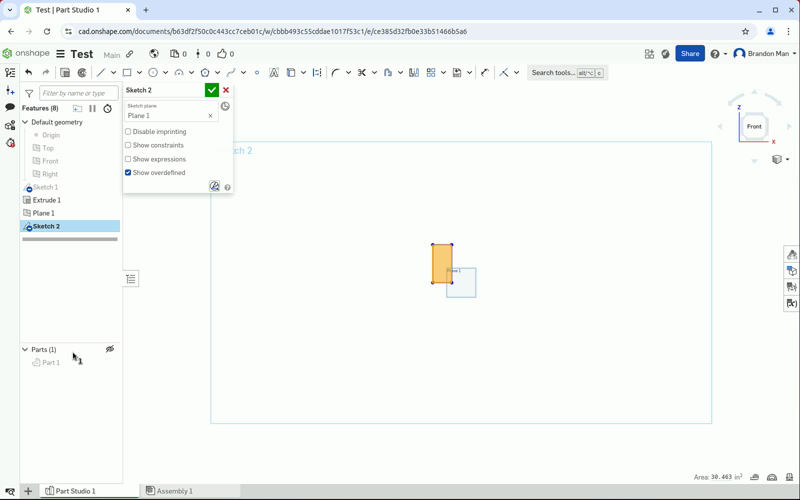
key(shift+y)
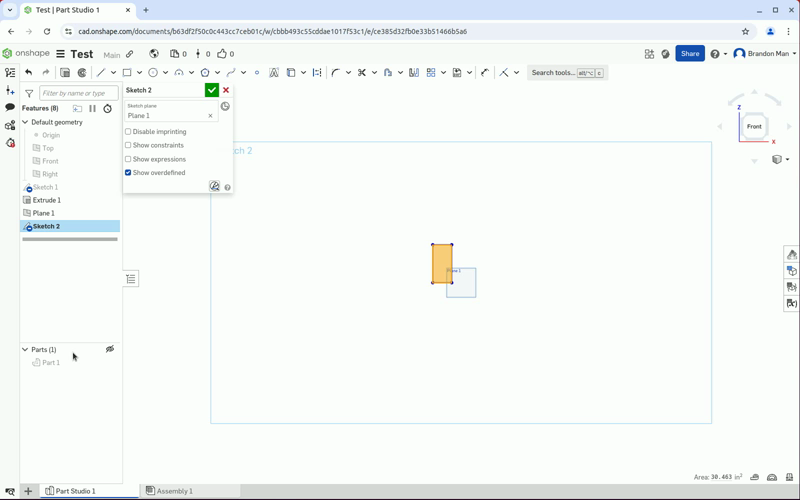
key(shift+e)
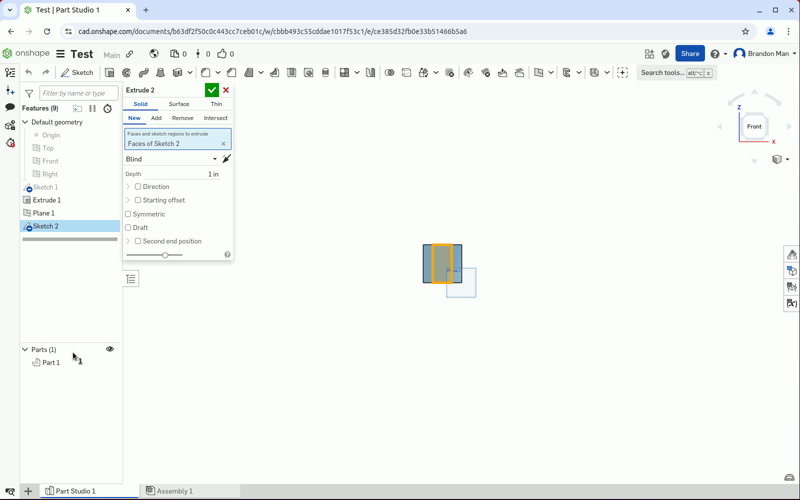
mouse_move(143, 106)
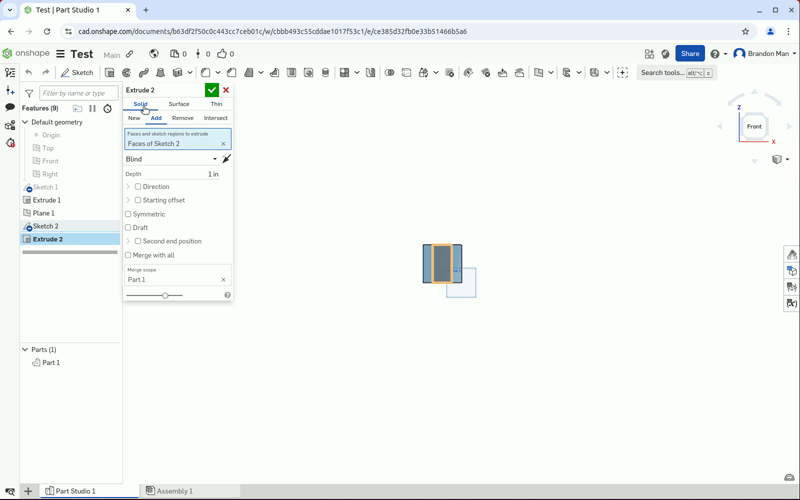
click(143, 106)
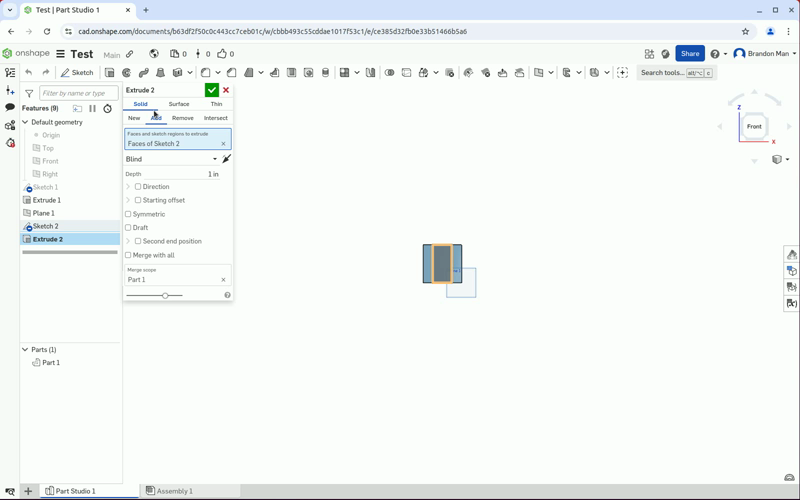
mouse_move(186, 120)
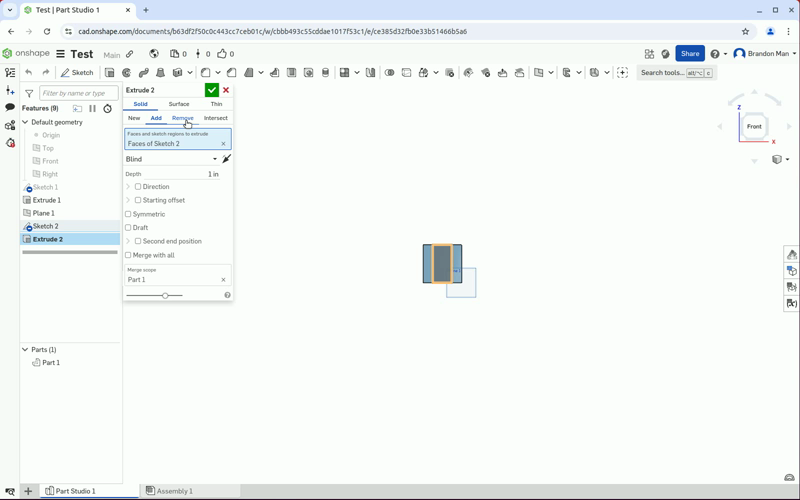
click(186, 120)
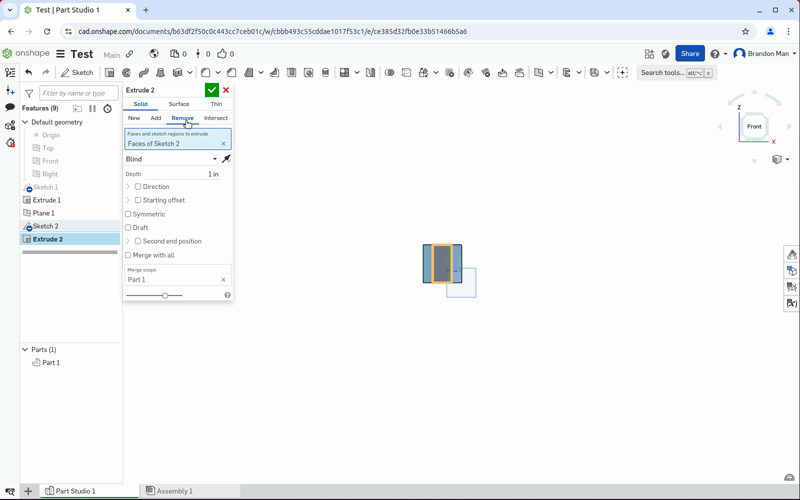
key(tab, 4)
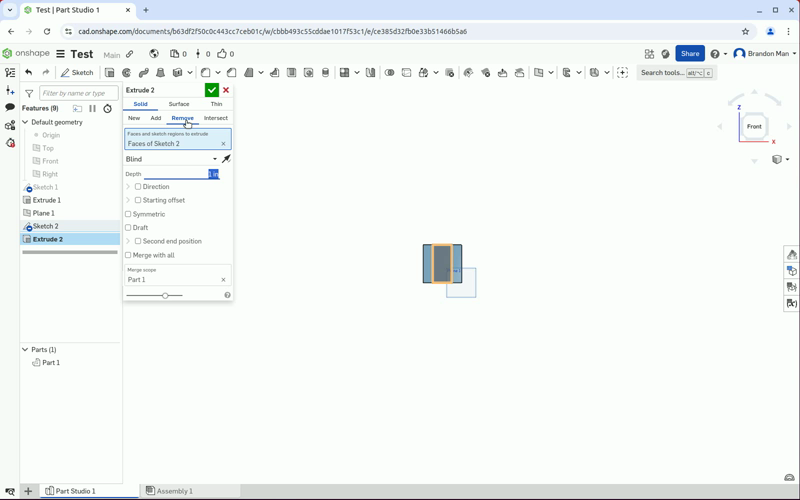
text(17.331)
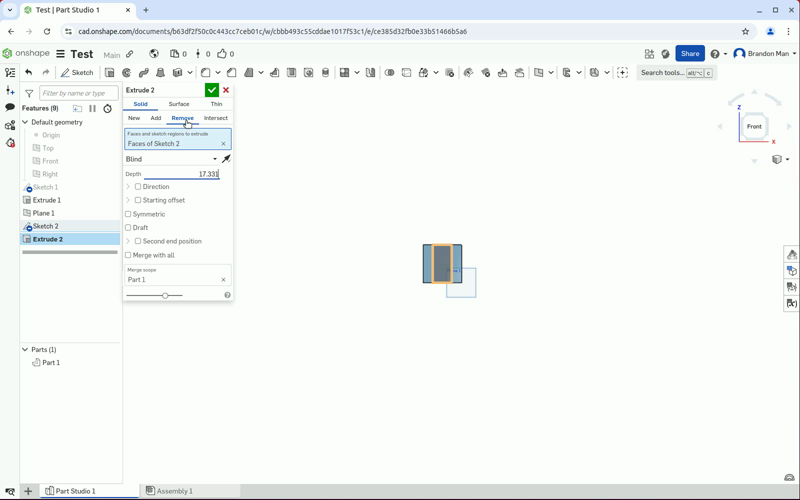
key(tab, 6)
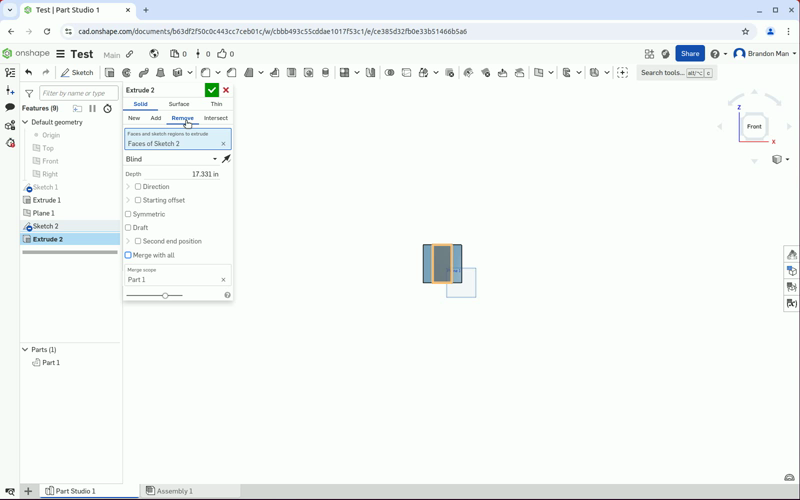
key(space)
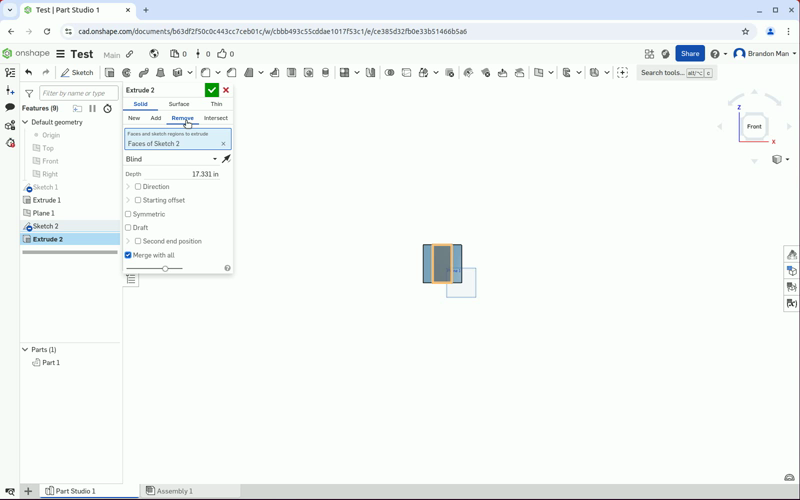
key(enter)
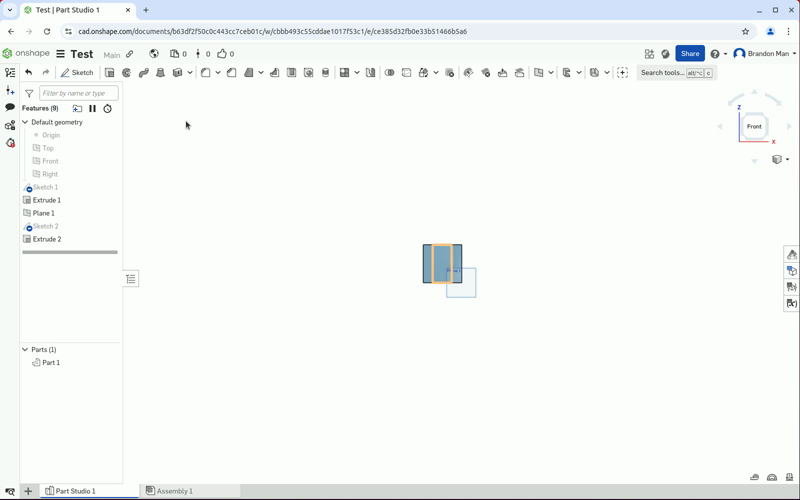
key(shift+h)
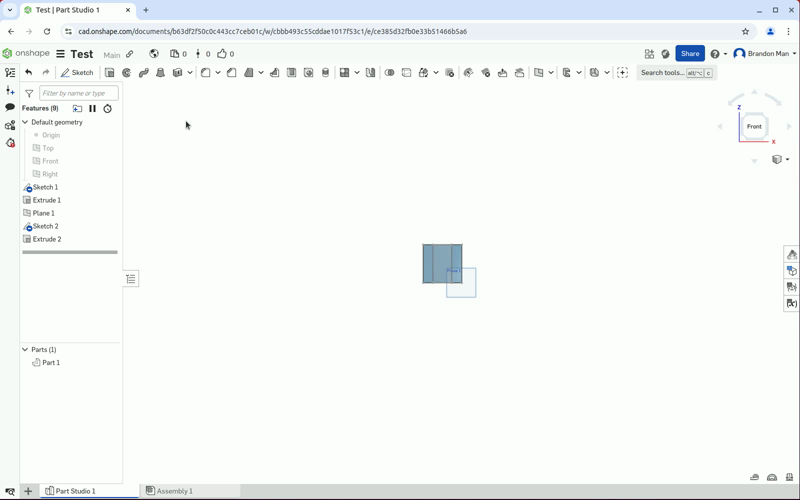
key(shift+h)
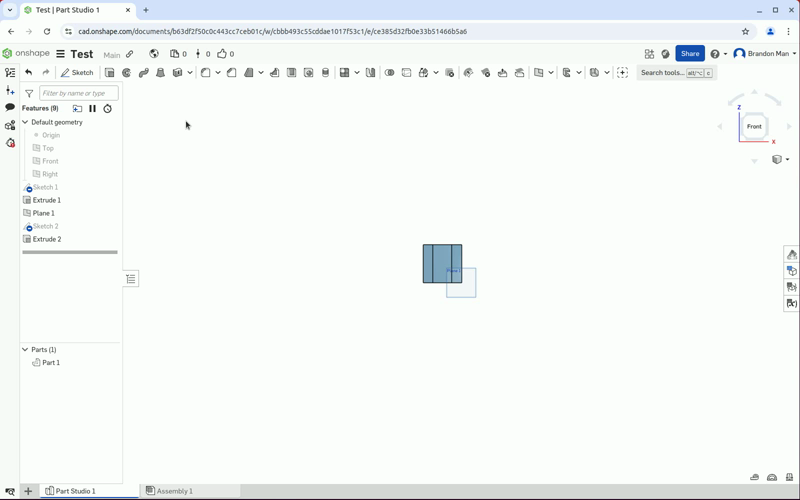
mouse_move(73, 189)
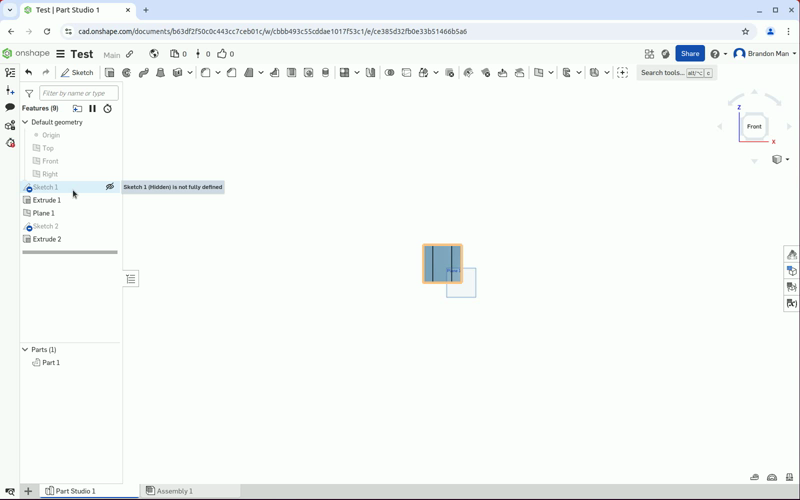
click(73, 189)
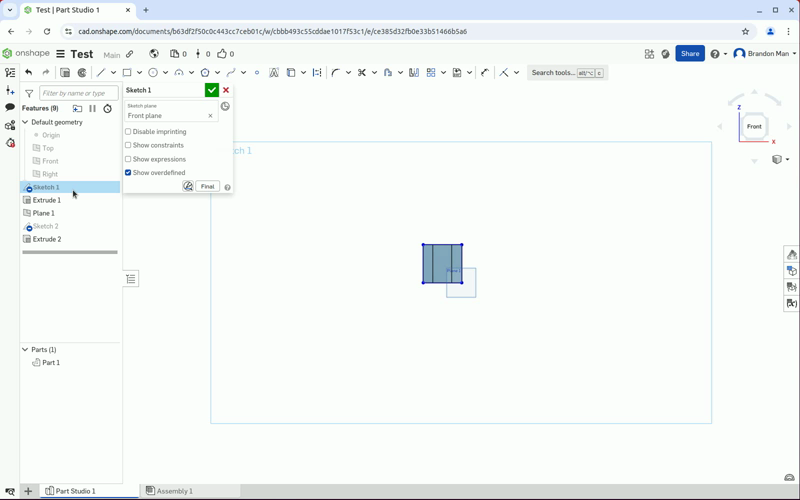
mouse_move(229, 92)
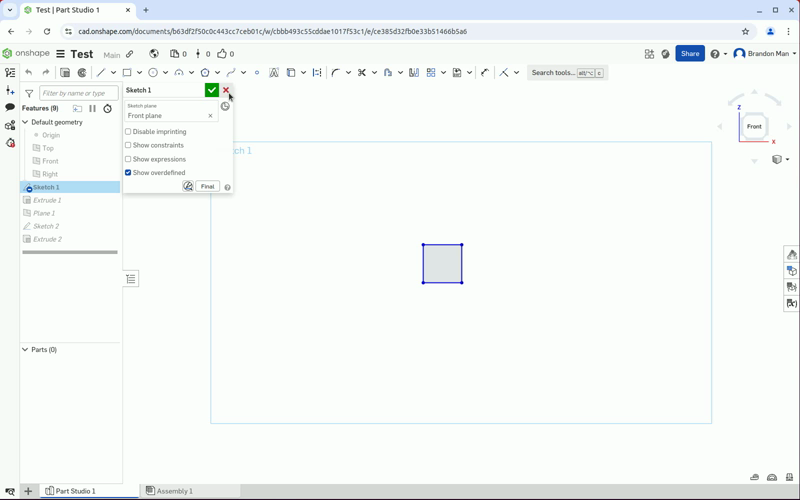
click(229, 92)
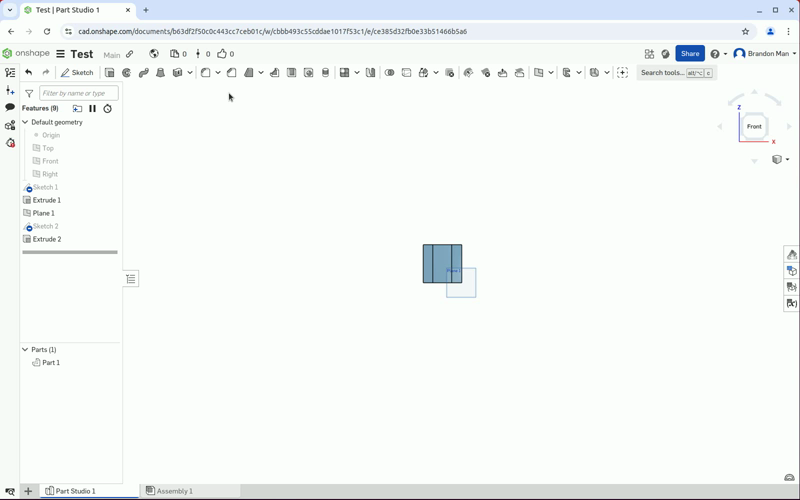
mouse_move(73, 352)
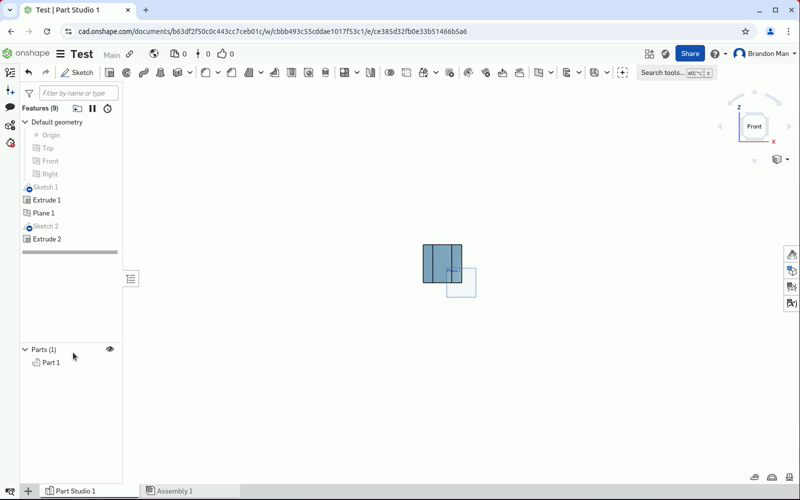
key(y)
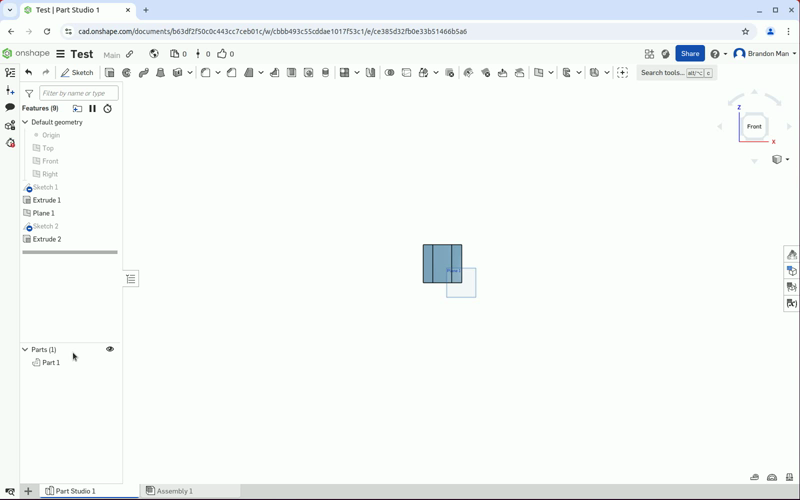
key(shift+p)
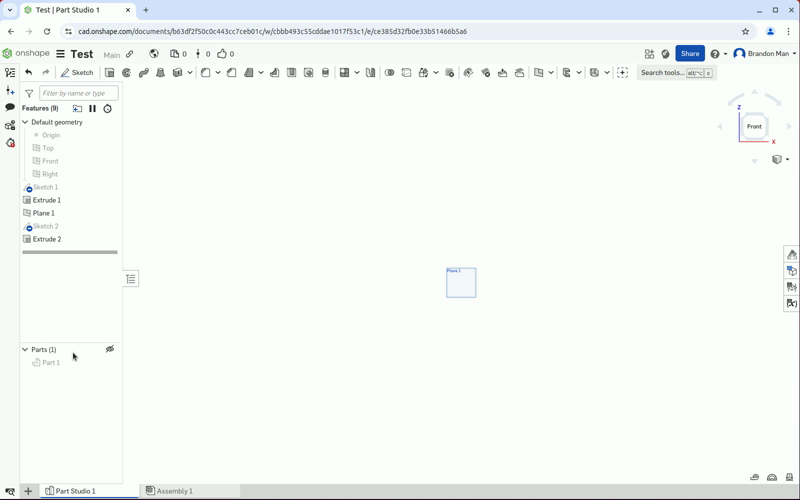
key(space)
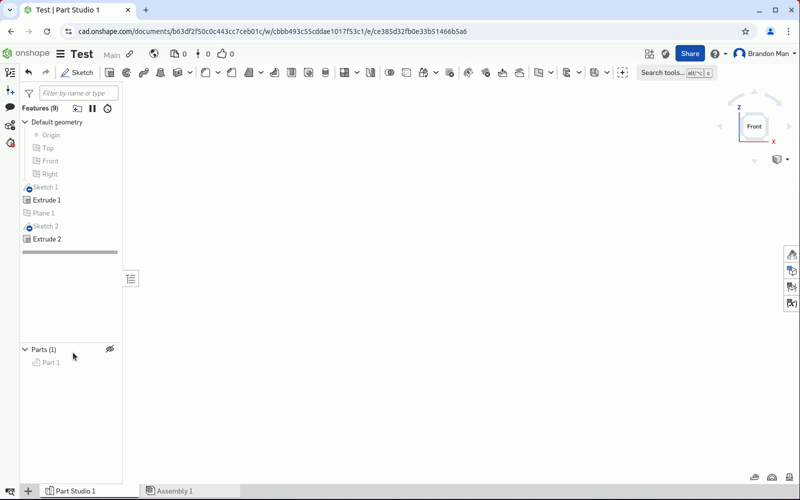
key_down(shift)
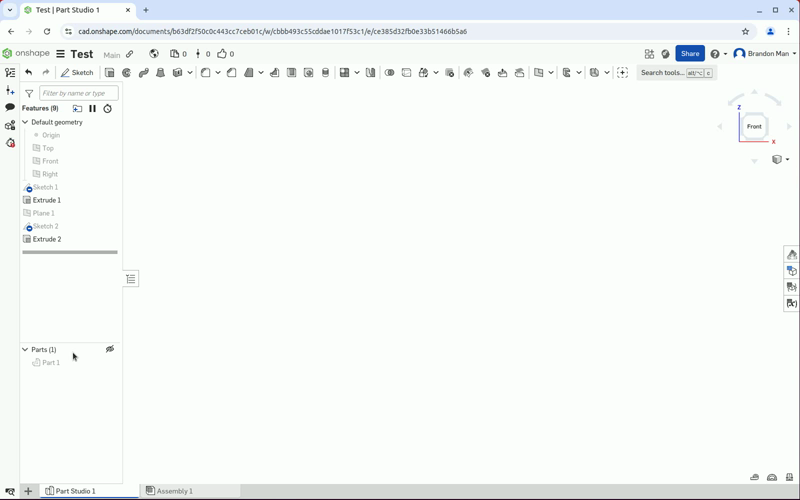
key(left)
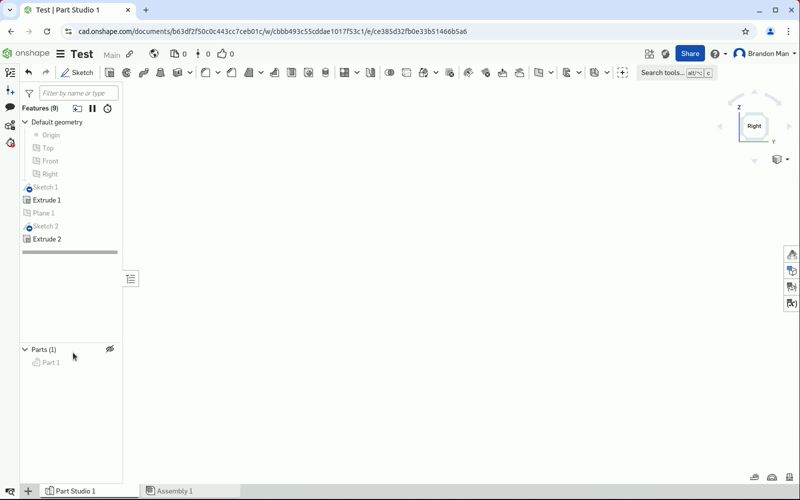
key_up(shift)
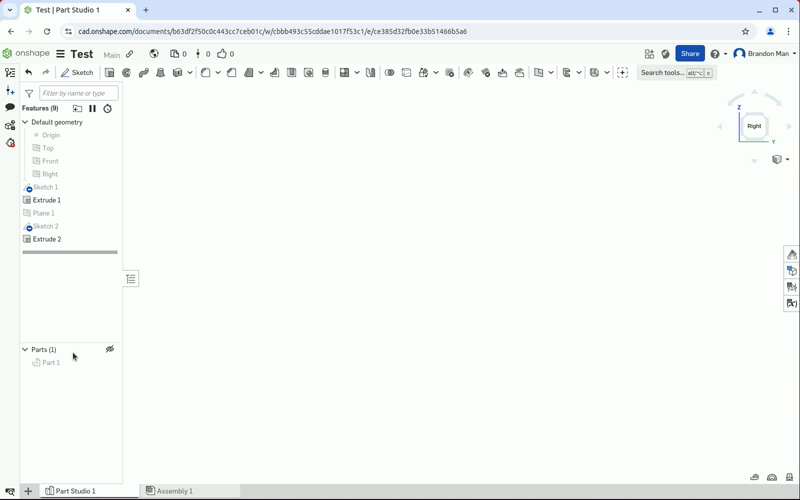
mouse_move(73, 352)
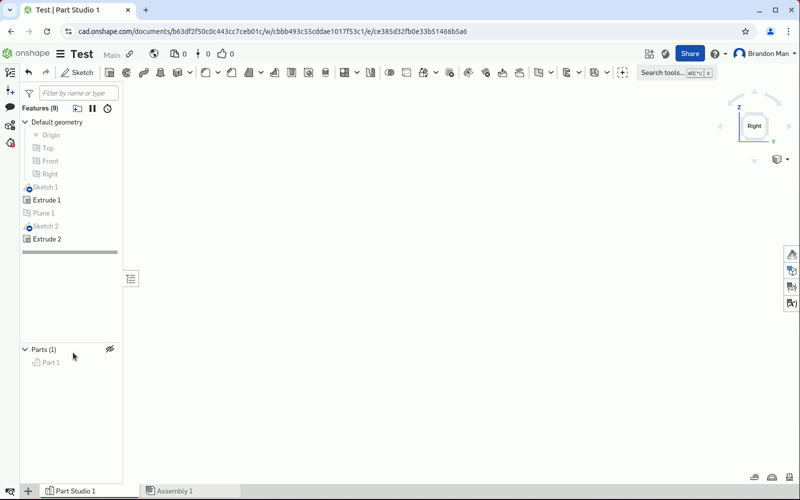
key(shift+y)
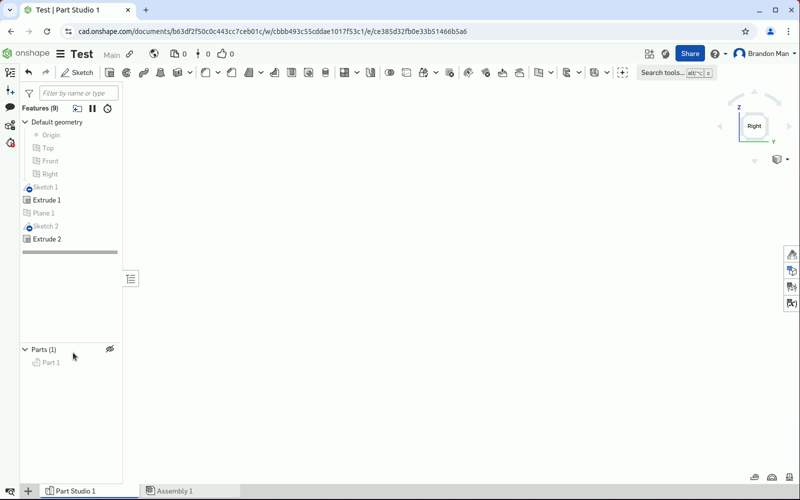
key(shift+s)
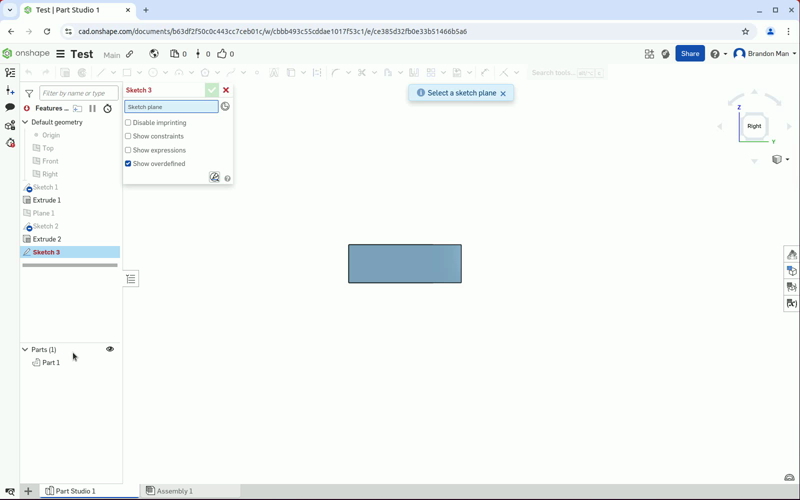
mouse_move(73, 176)
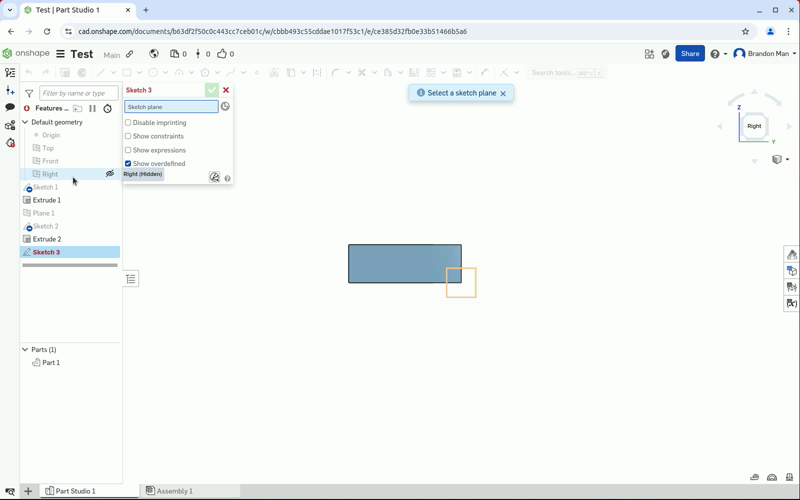
click(73, 176)
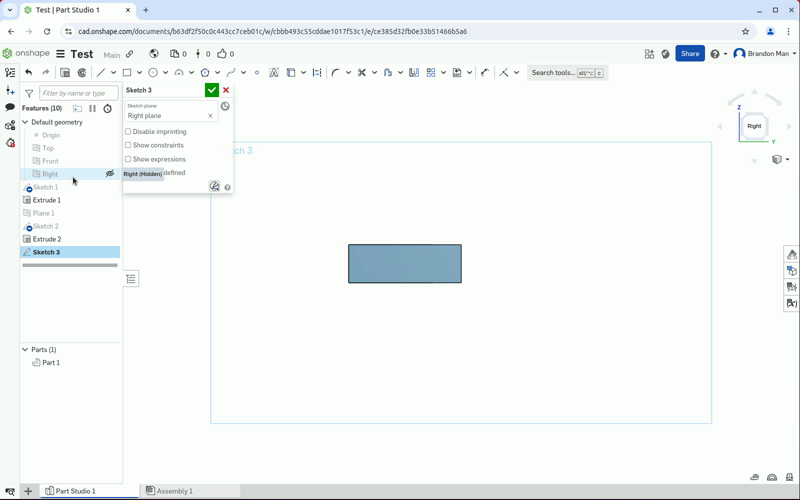
mouse_move(73, 352)
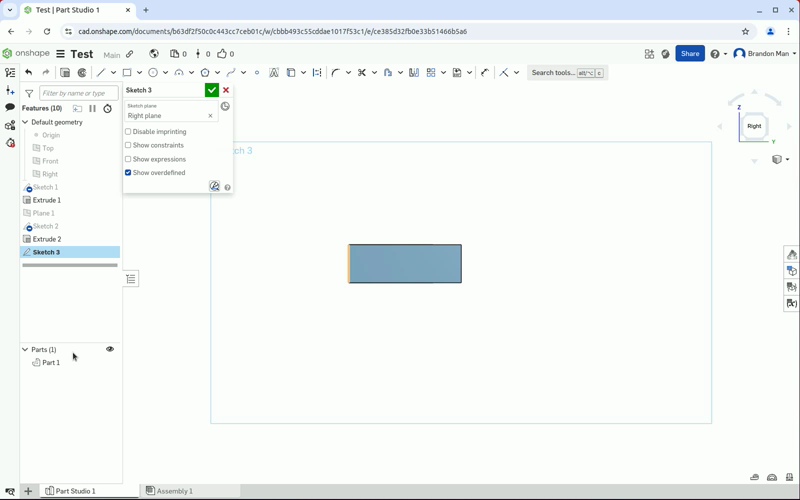
key(y)
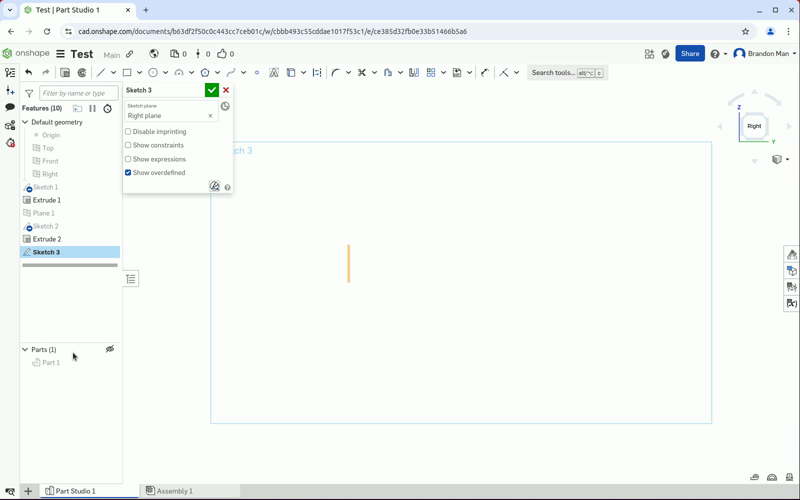
key(l)
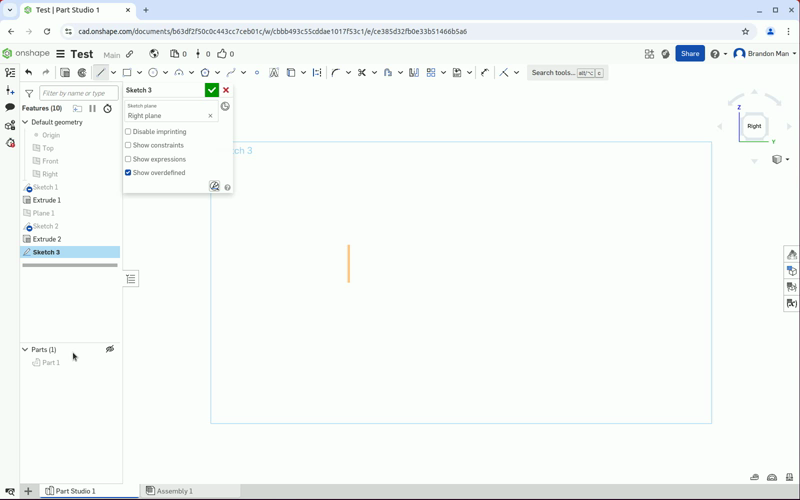
key_down(shift)
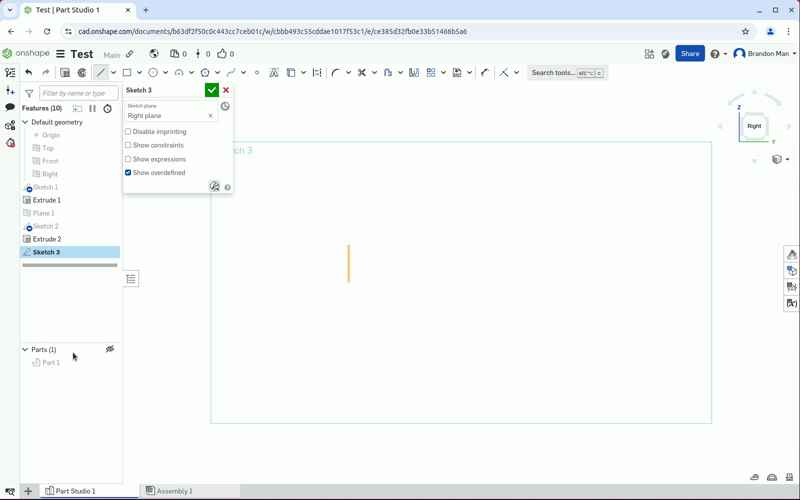
mouse_move(518, 282)
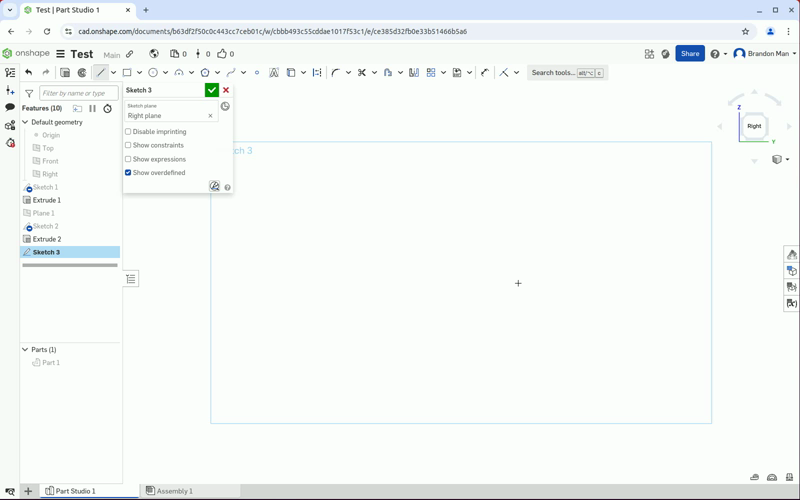
click(518, 282)
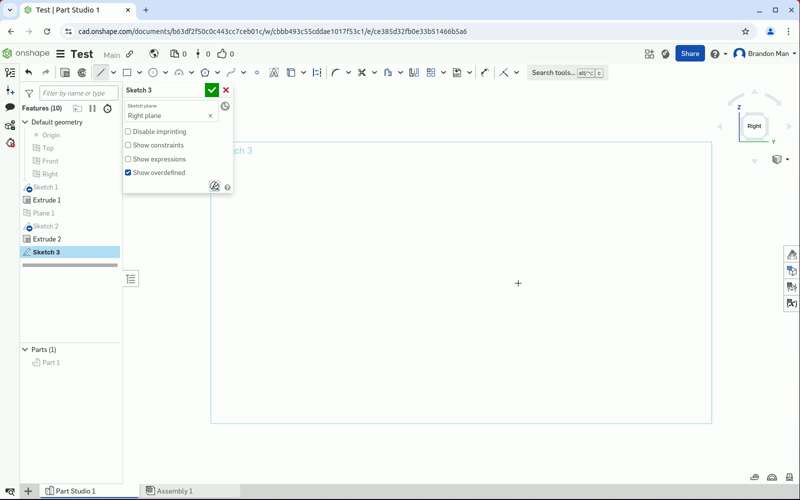
key_up(shift)
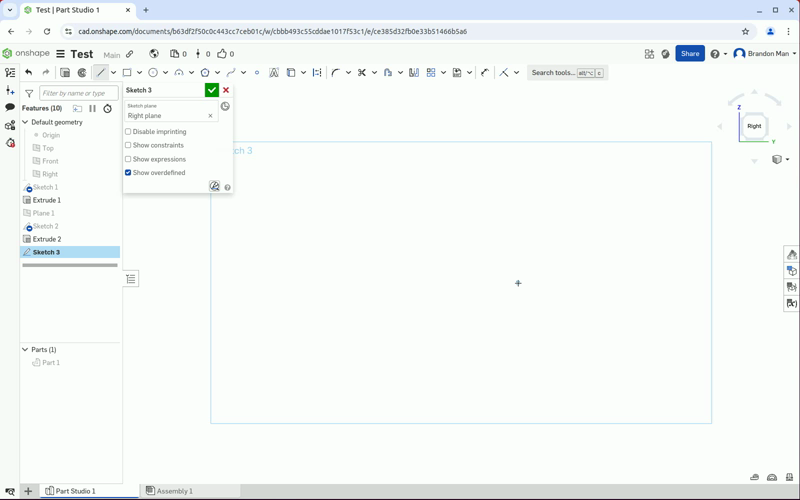
key_down(shift)
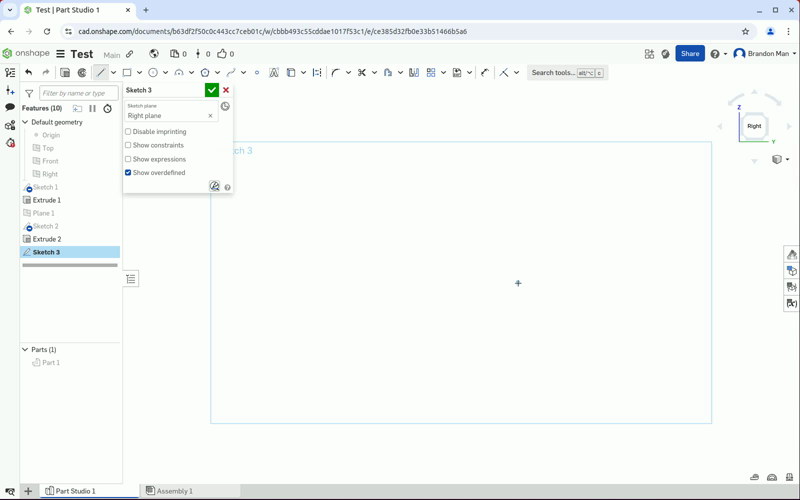
mouse_move(548, 282)
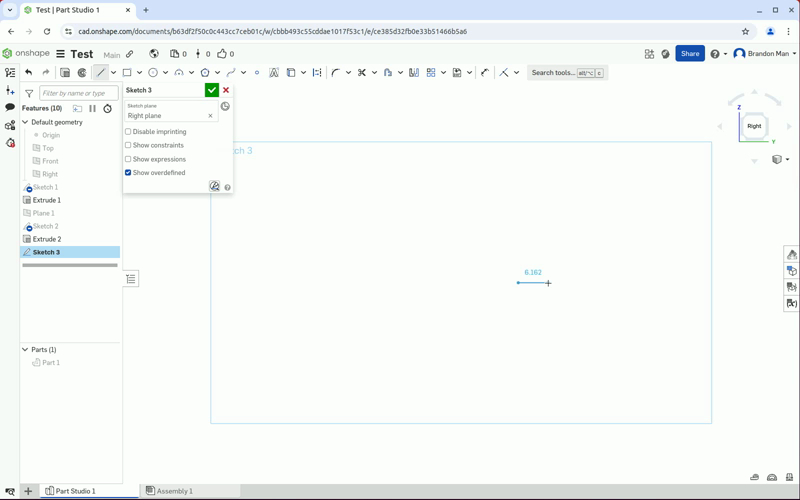
mouse_move(537, 282)
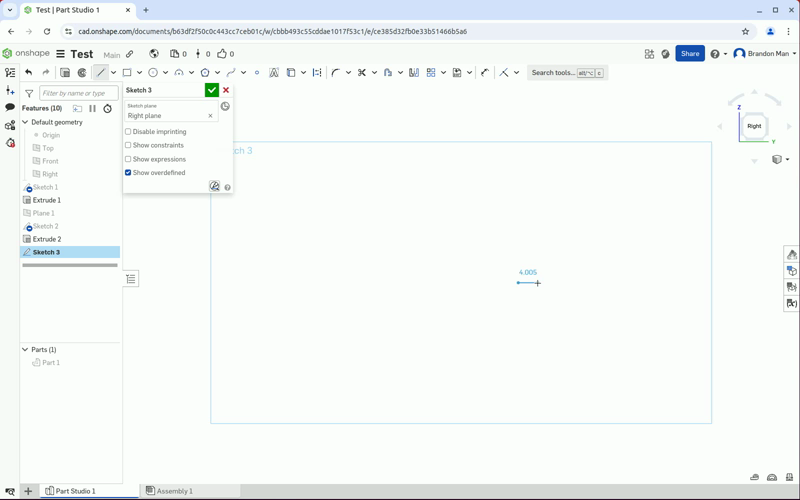
click(537, 282)
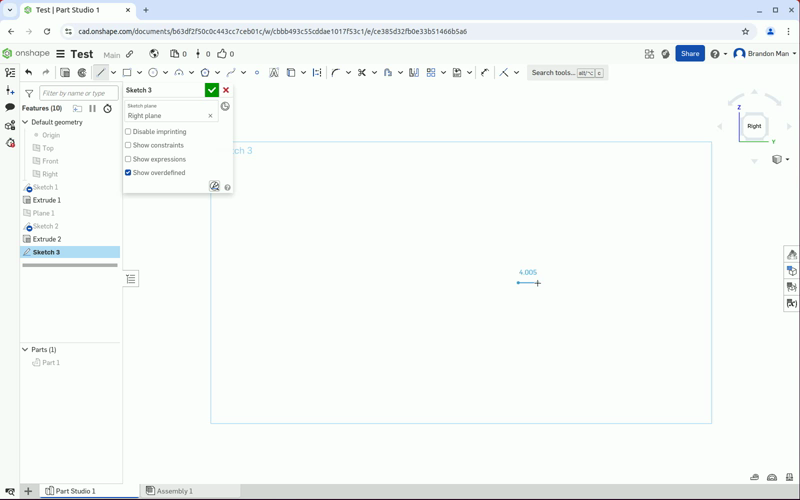
key_up(shift)
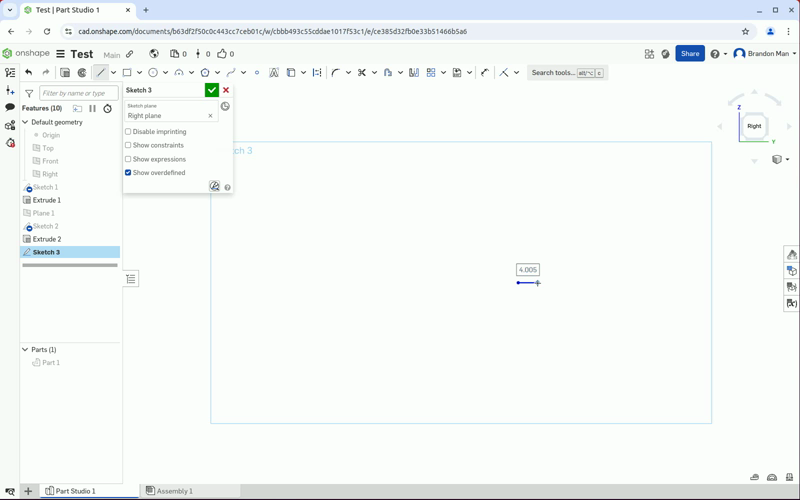
key_down(shift)
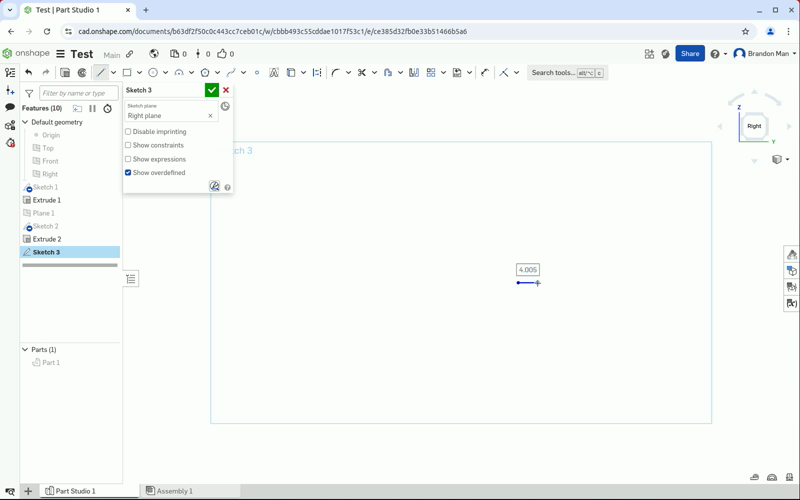
mouse_move(567, 282)
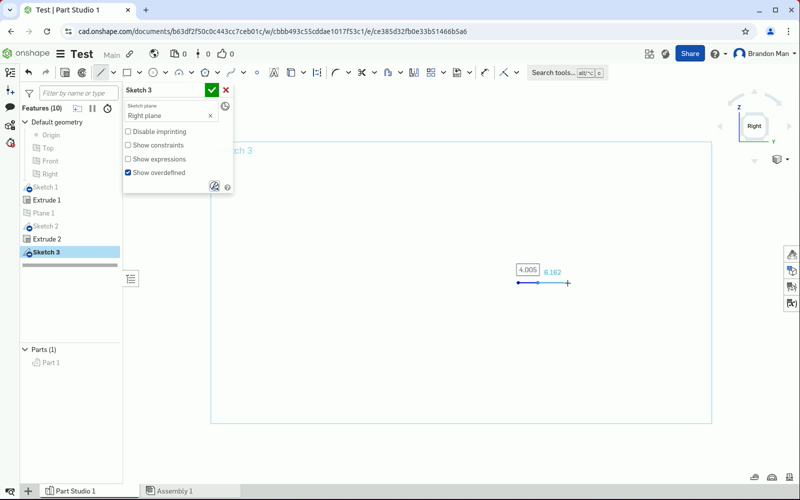
mouse_move(537, 263)
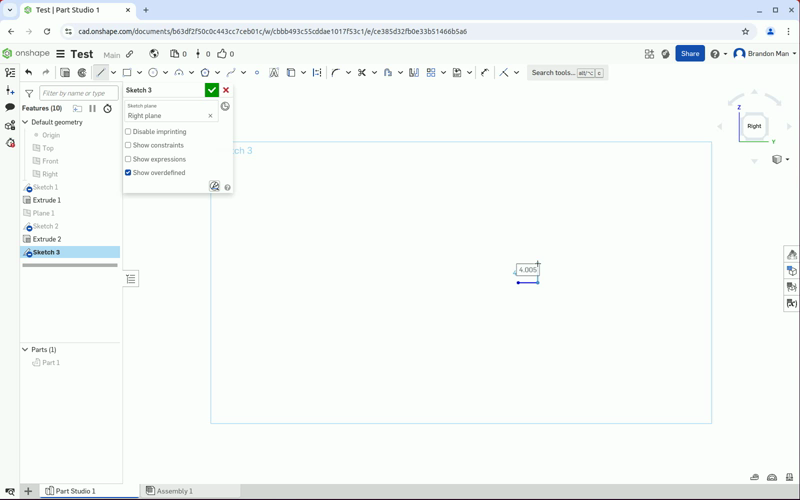
click(537, 263)
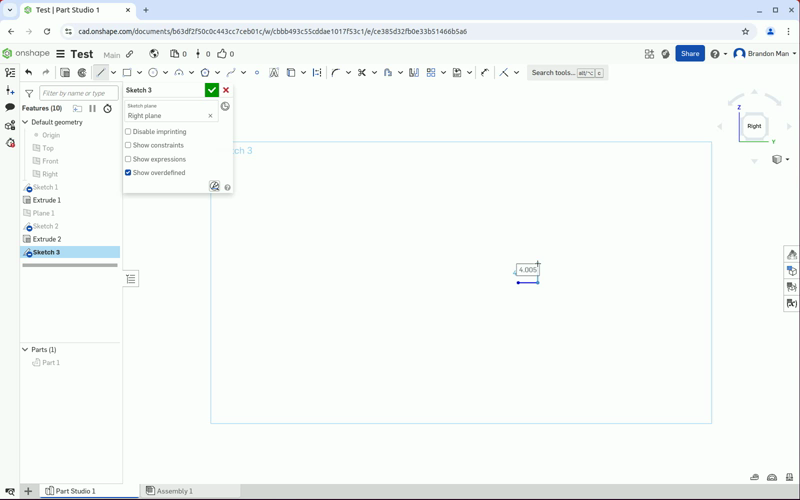
key_up(shift)
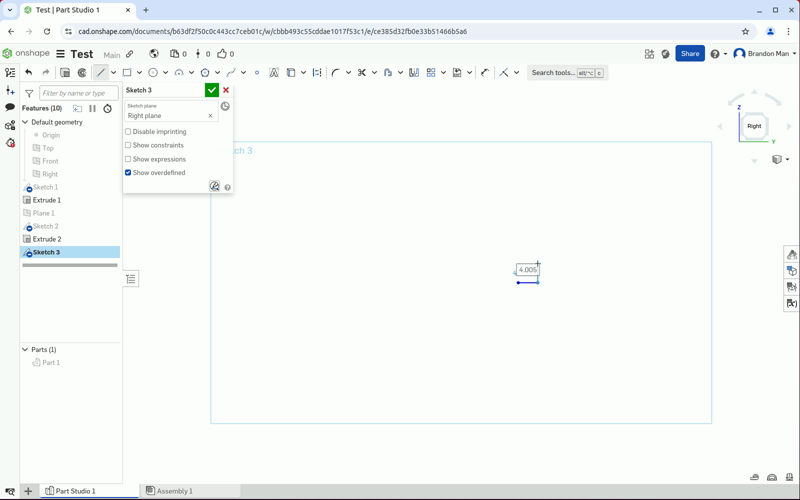
key_down(shift)
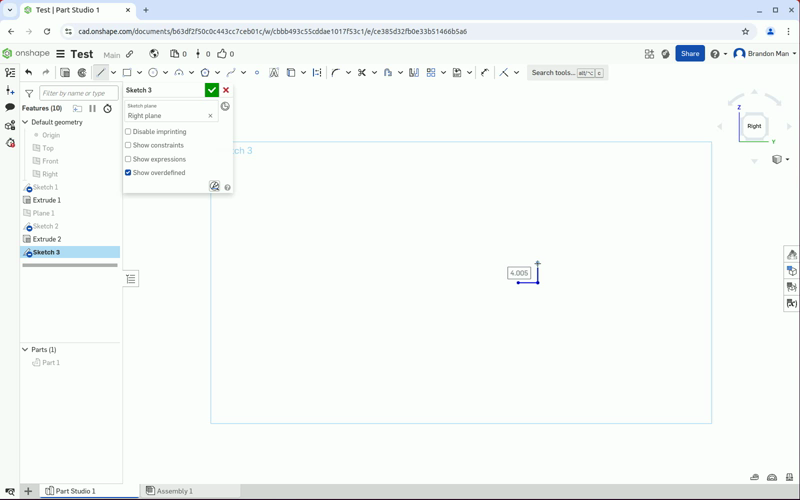
mouse_move(567, 263)
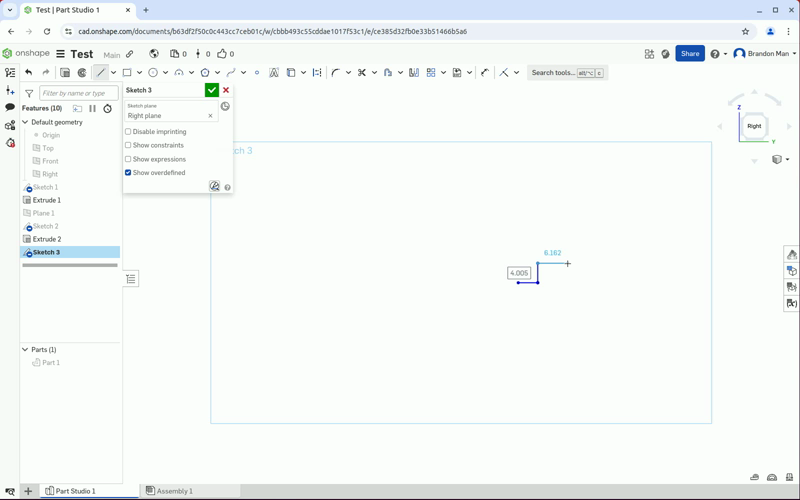
mouse_move(518, 263)
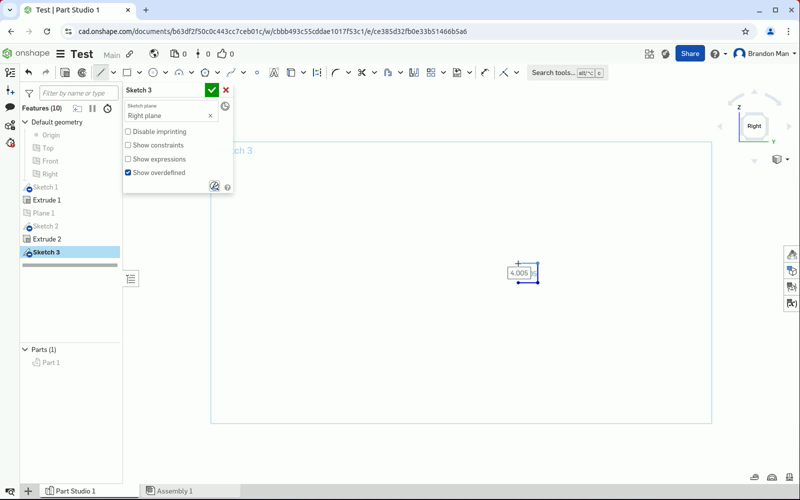
click(518, 263)
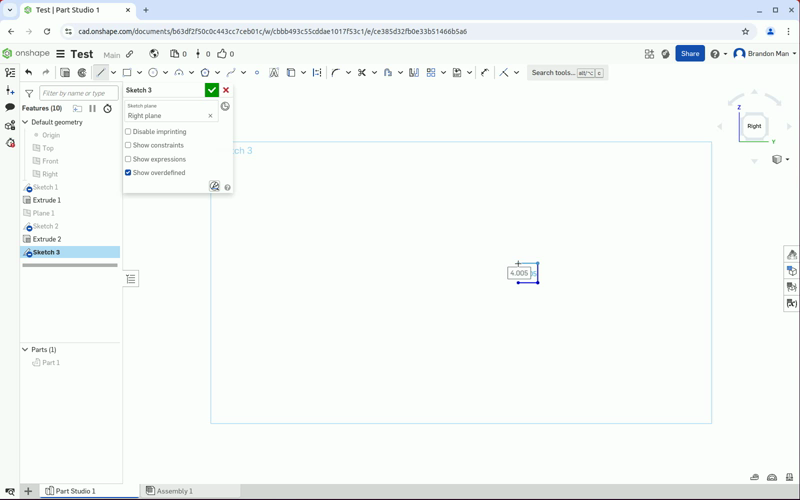
key_up(shift)
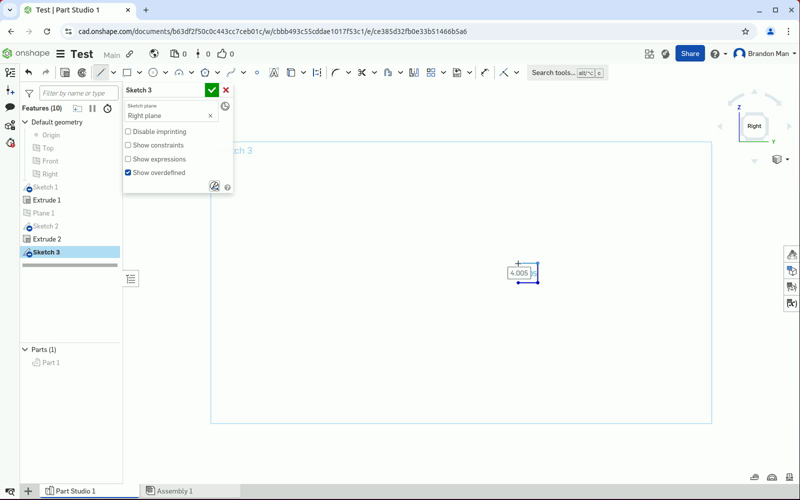
mouse_move(548, 263)
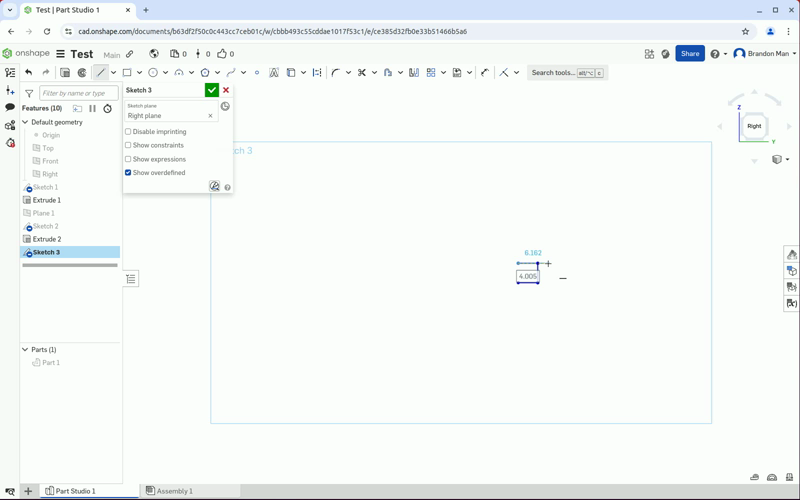
key_down(shift)
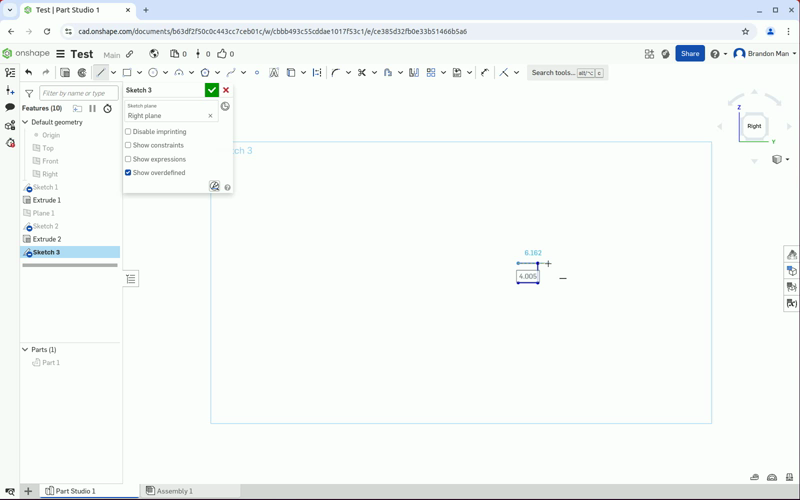
mouse_move(518, 282)
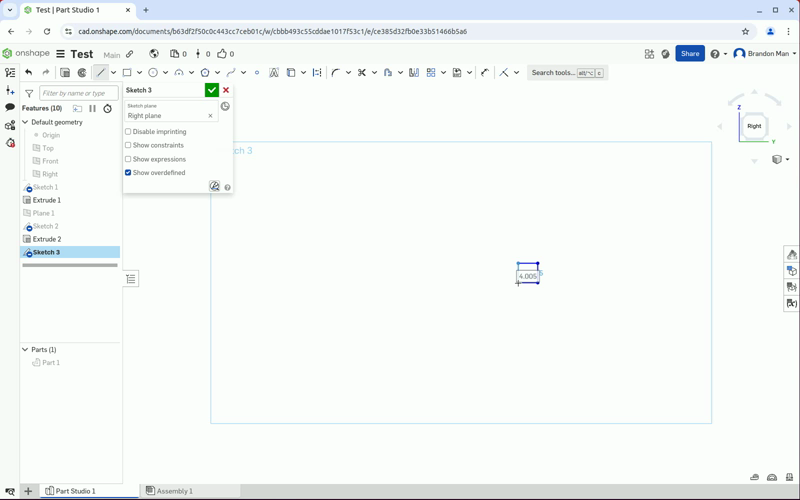
key_up(shift)
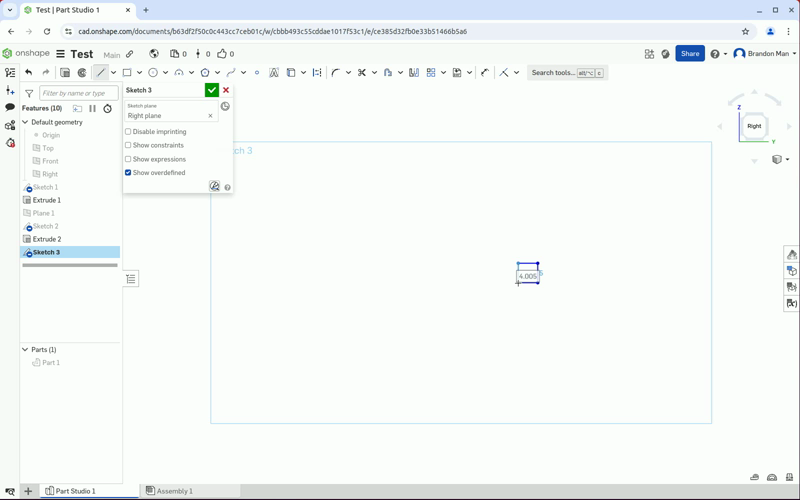
click(518, 282)
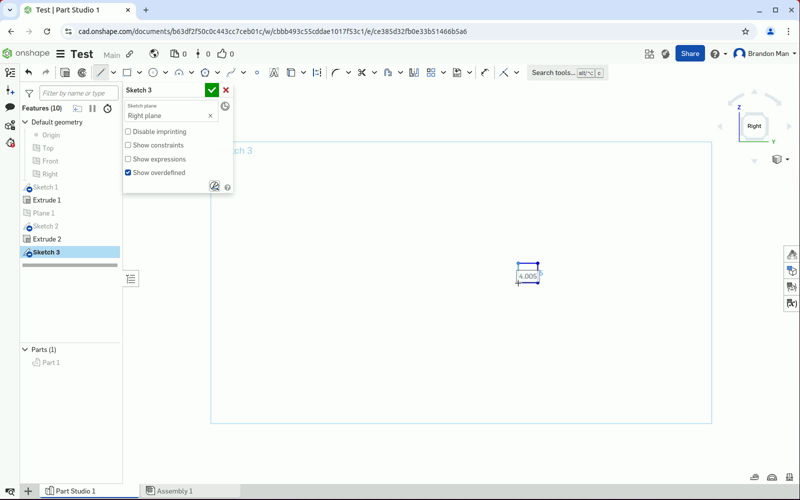
key(esc)
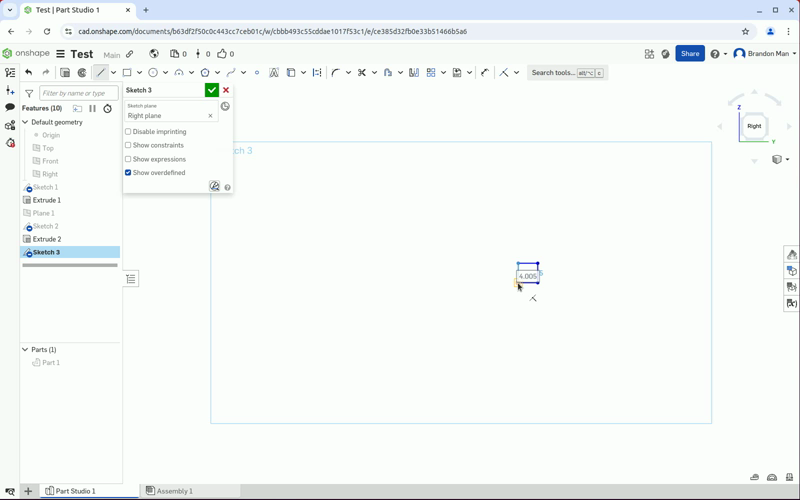
mouse_move(518, 277)
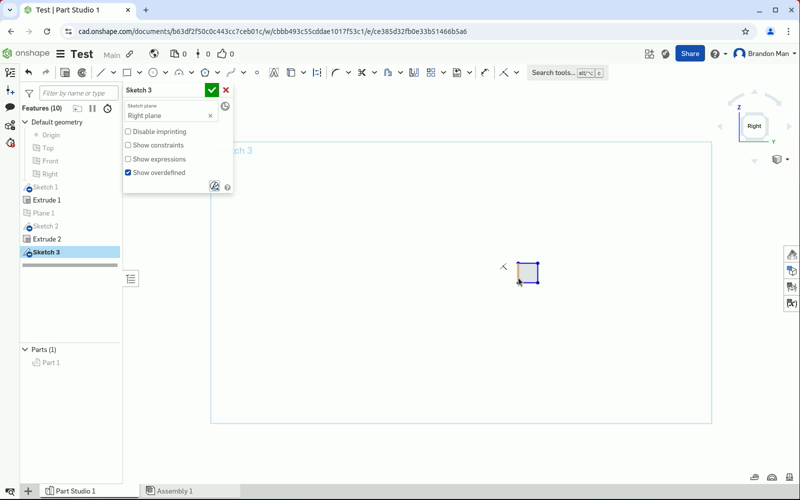
scroll(6)
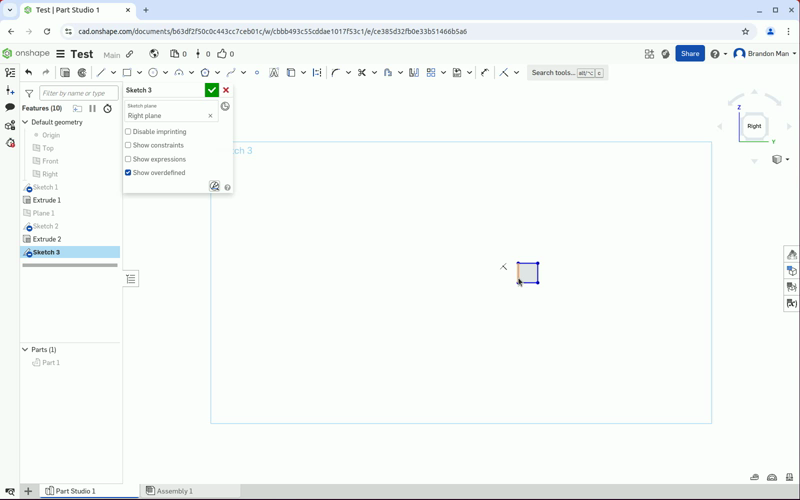
scroll(6)
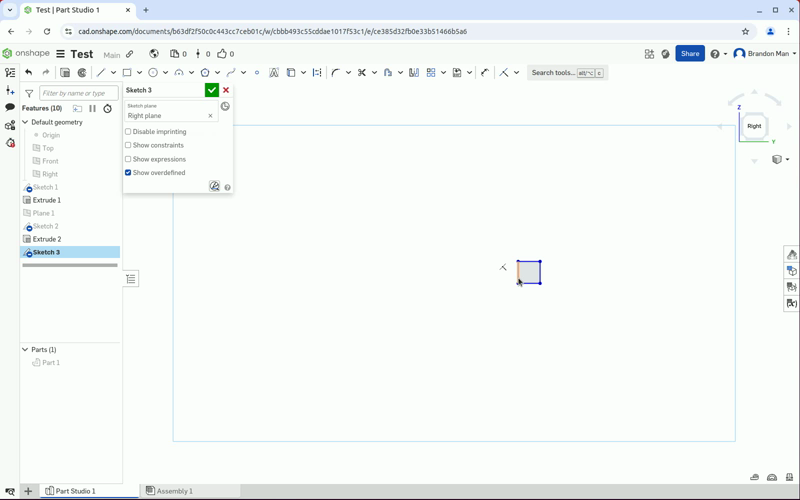
scroll(6)
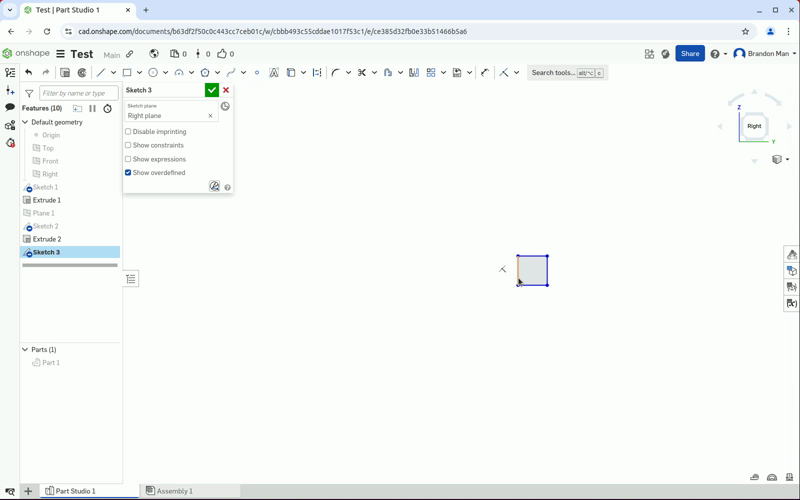
scroll(6)
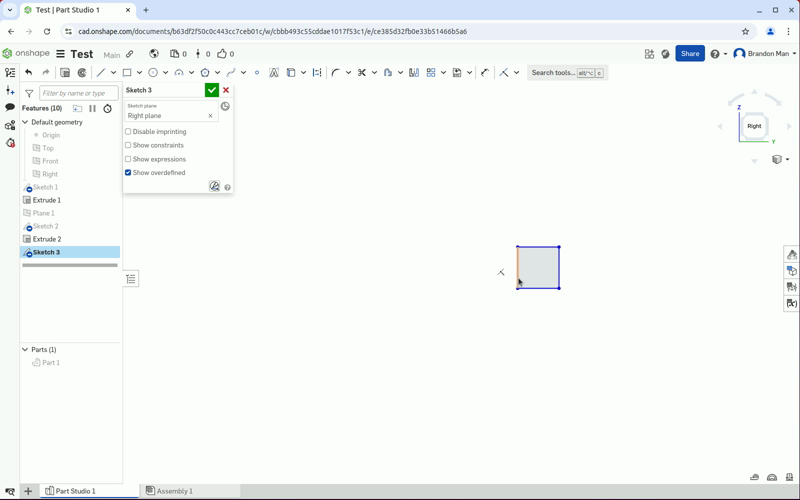
scroll(6)
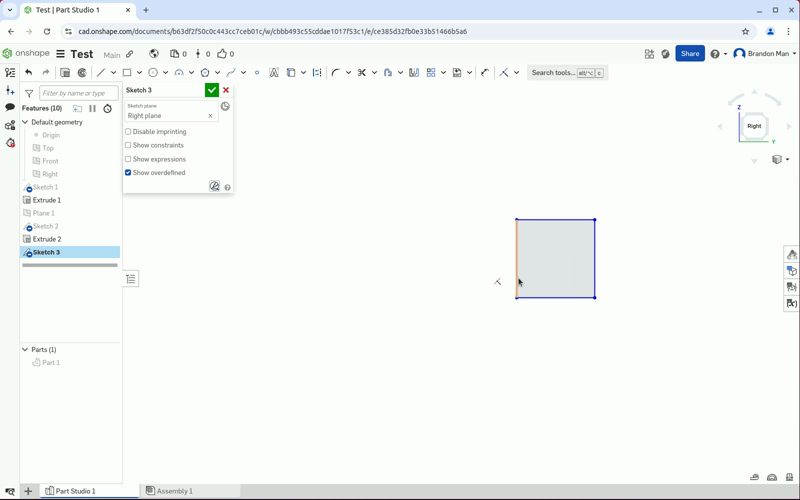
scroll(6)
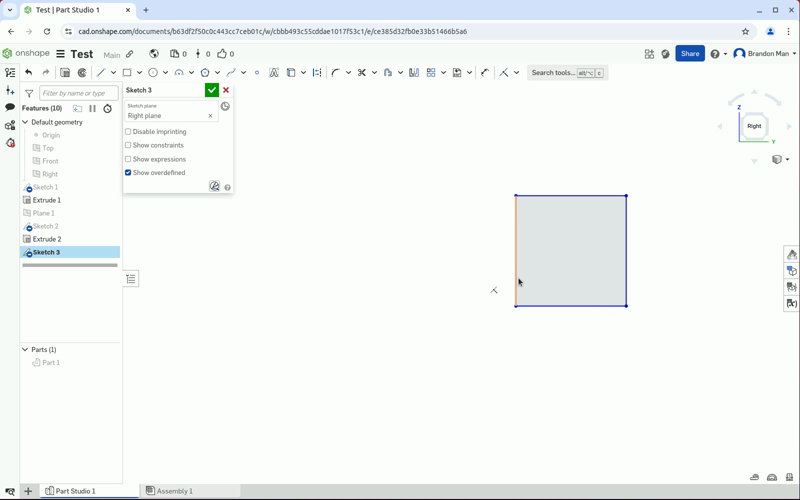
scroll(6)
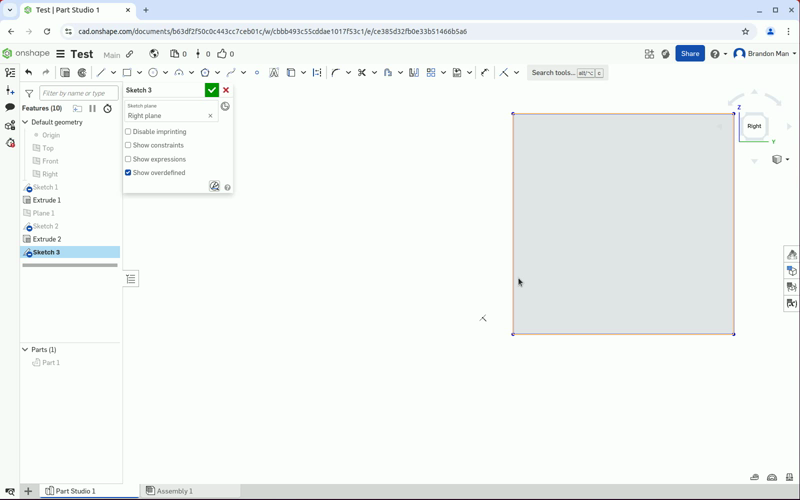
click(518, 277)
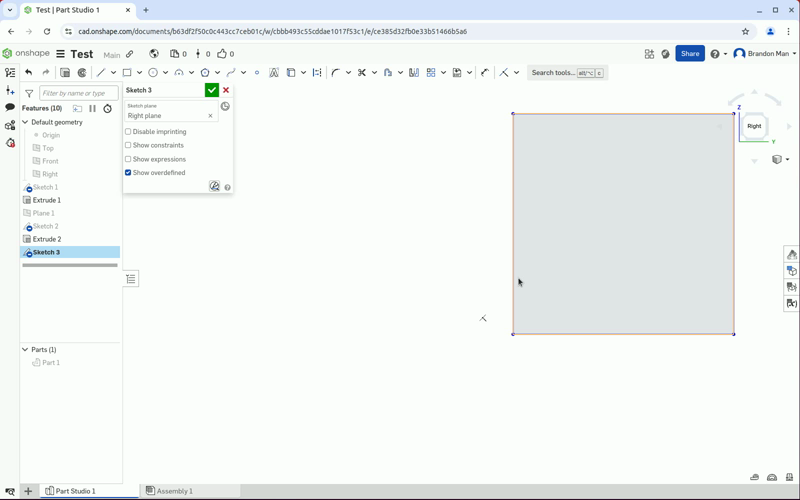
scroll(-6)
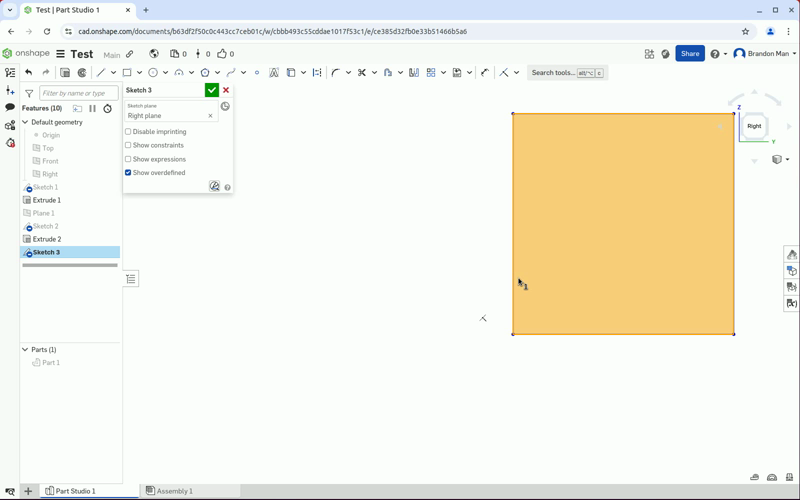
scroll(-6)
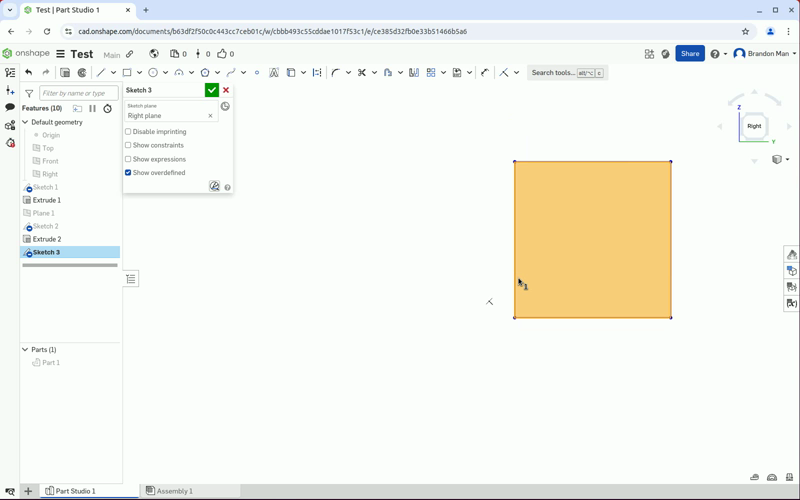
scroll(-6)
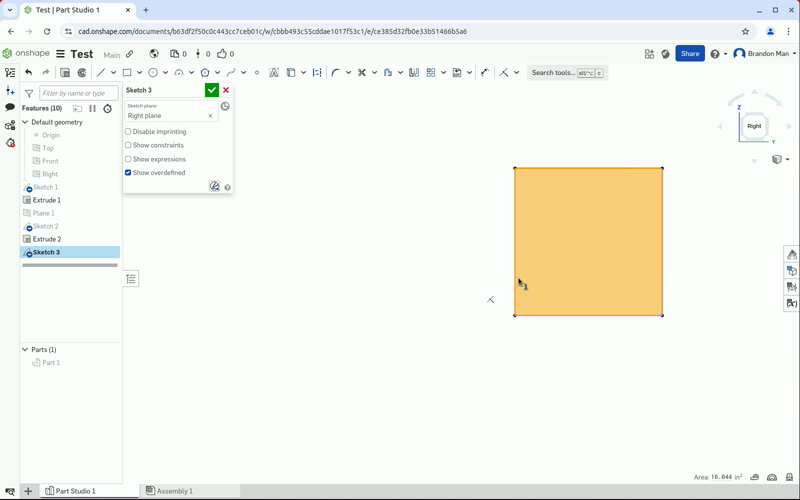
scroll(-6)
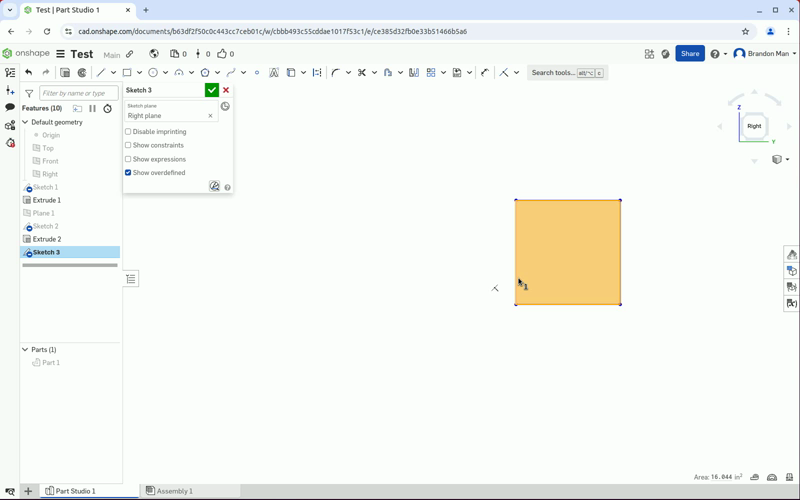
scroll(-6)
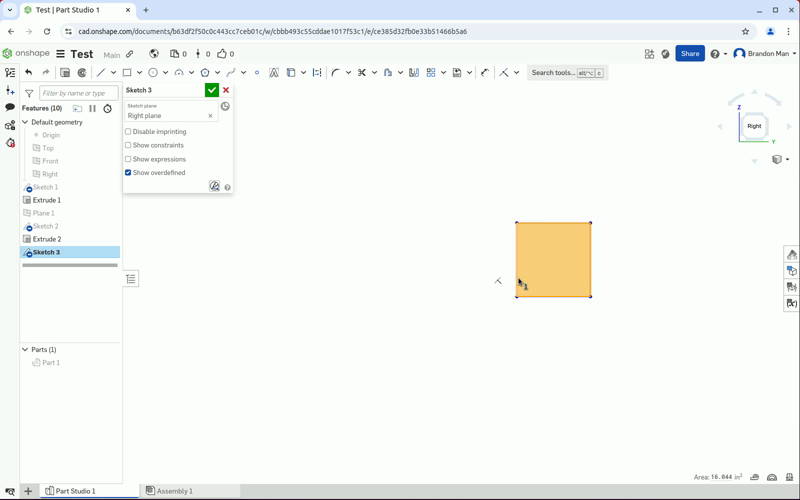
scroll(-6)
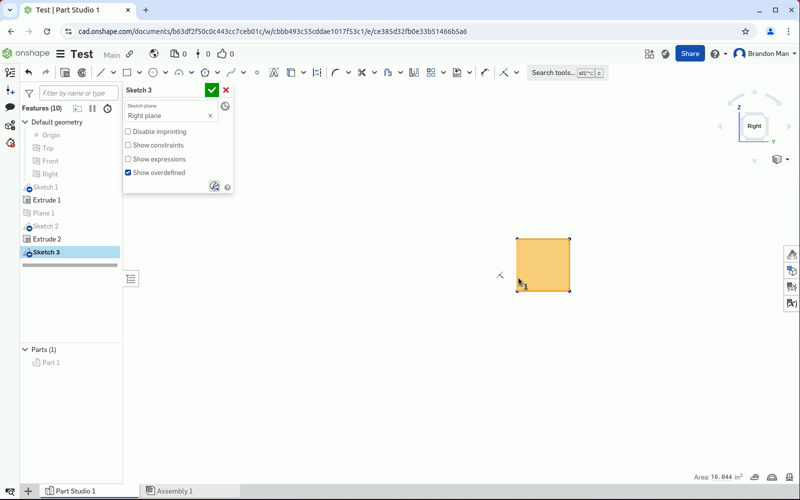
scroll(-6)
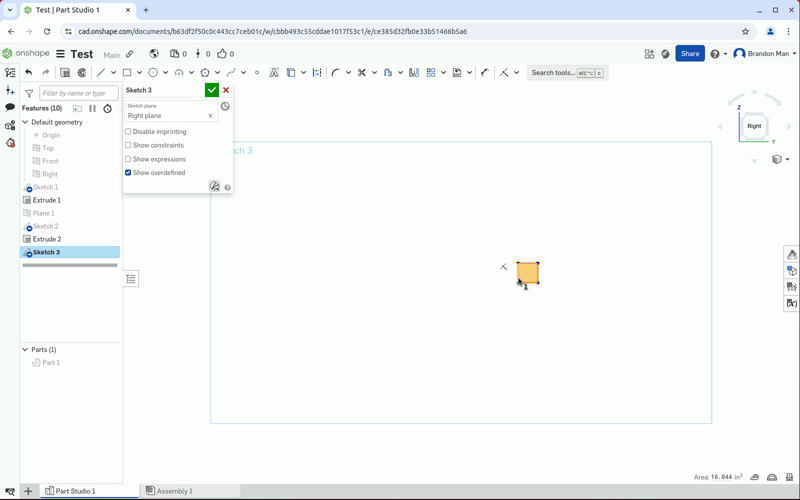
mouse_move(73, 352)
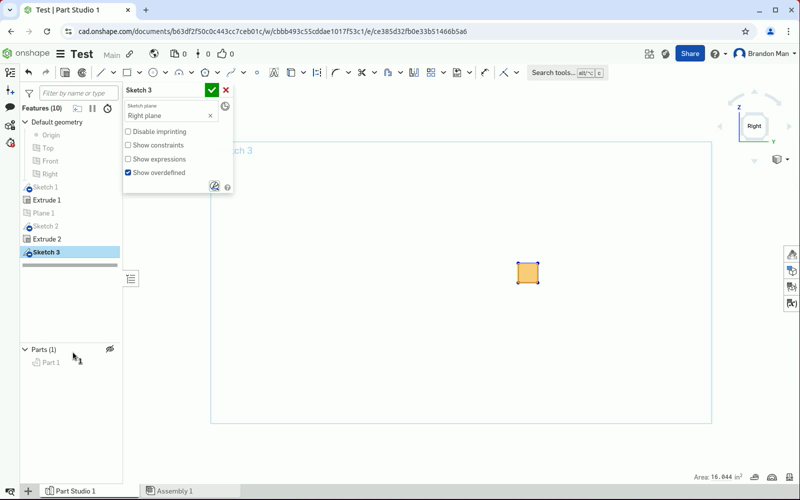
key(shift+y)
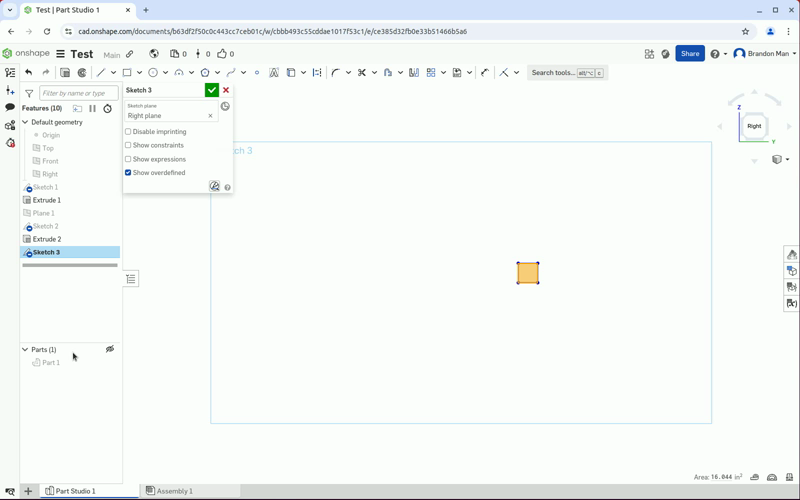
key(shift+e)
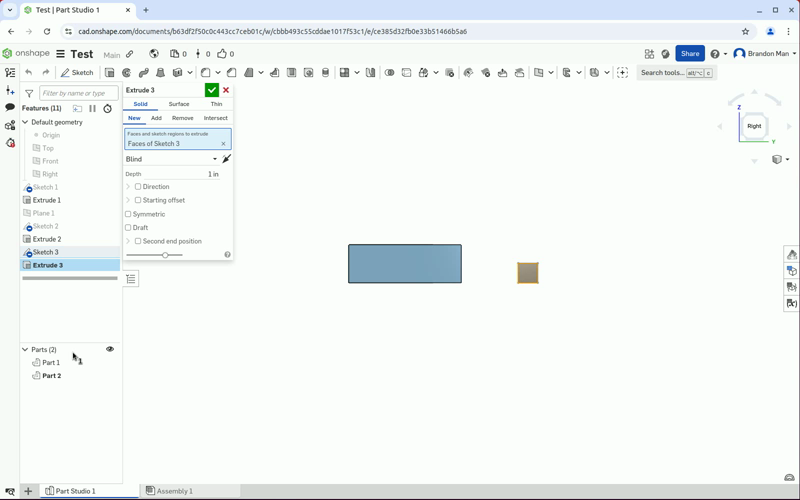
mouse_move(143, 106)
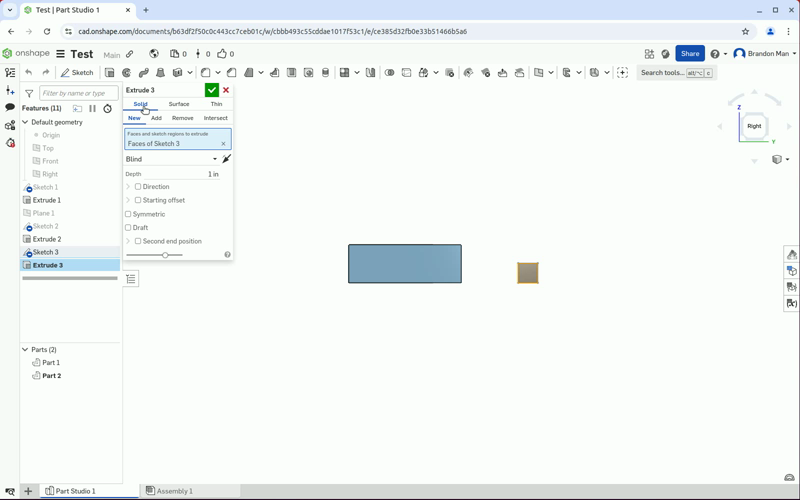
click(143, 106)
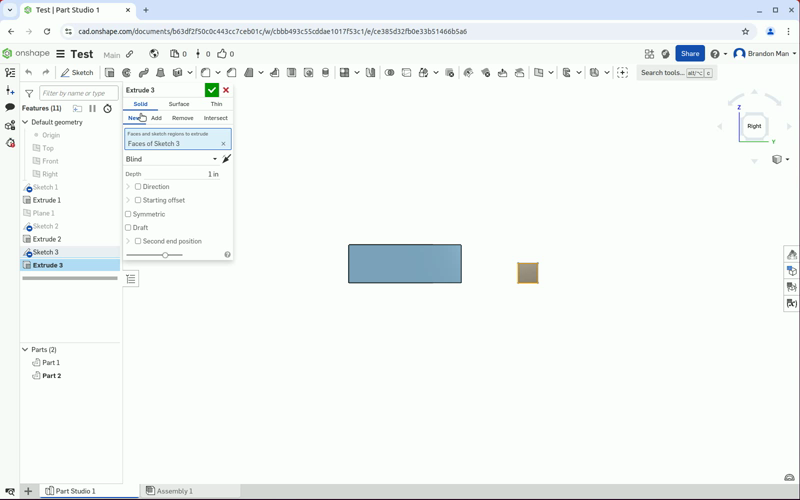
mouse_move(137, 120)
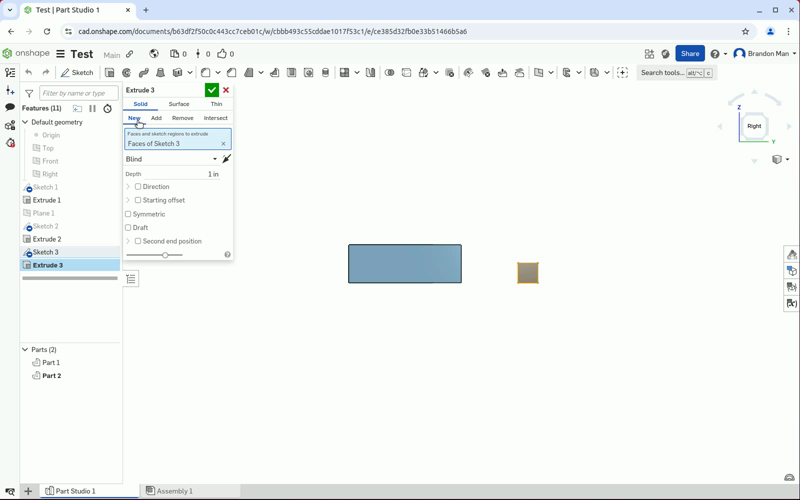
click(137, 120)
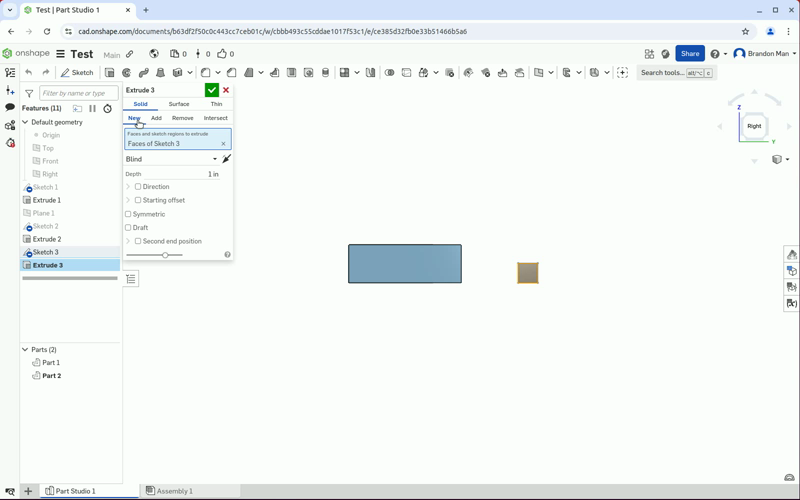
key(tab, 4)
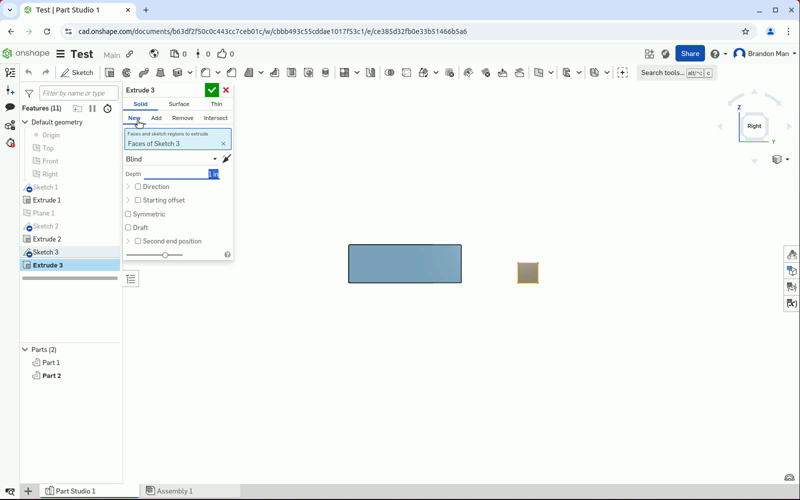
text(11.554)
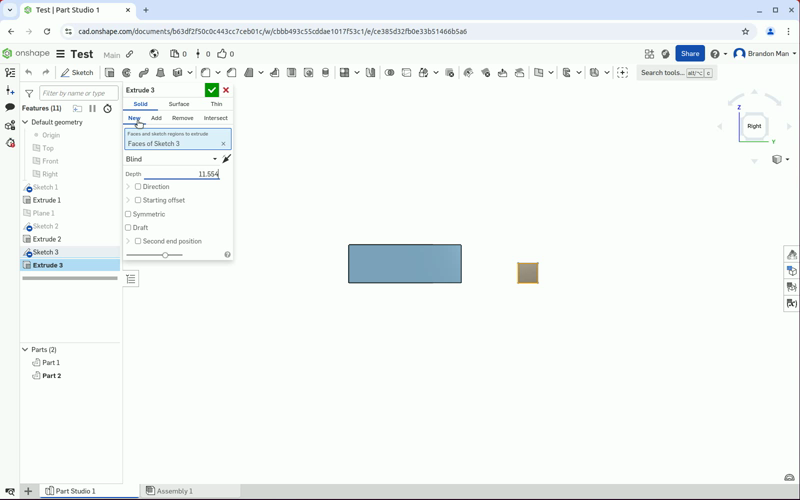
key(enter)
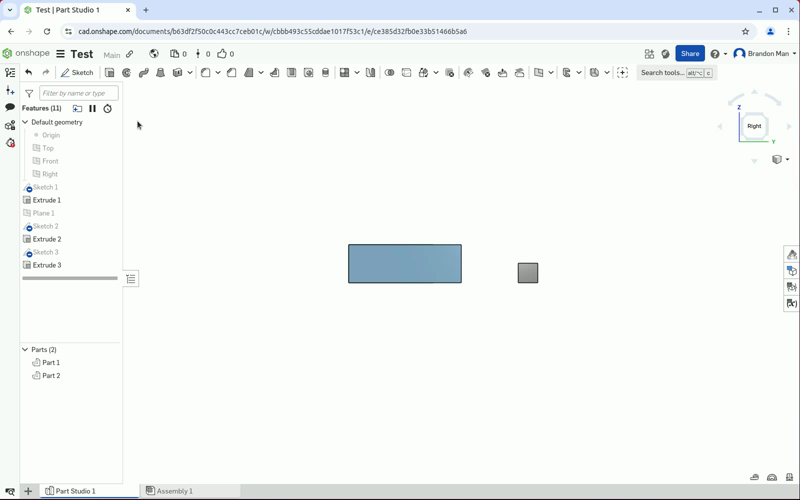
key(shift+h)
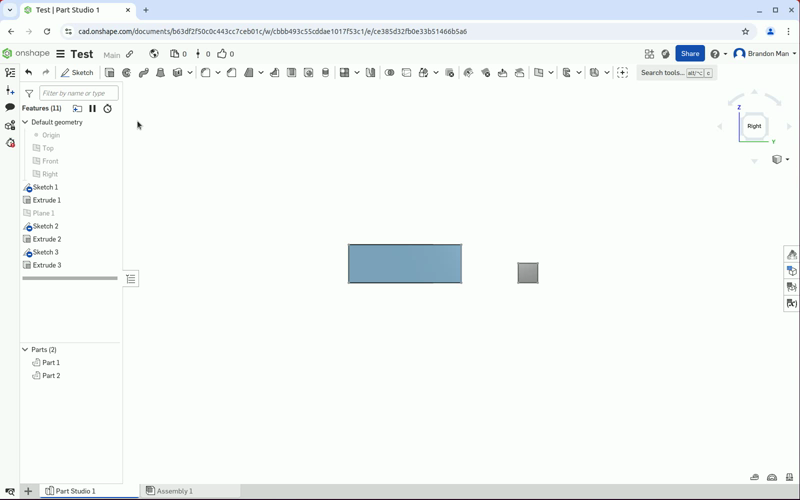
key(shift+h)
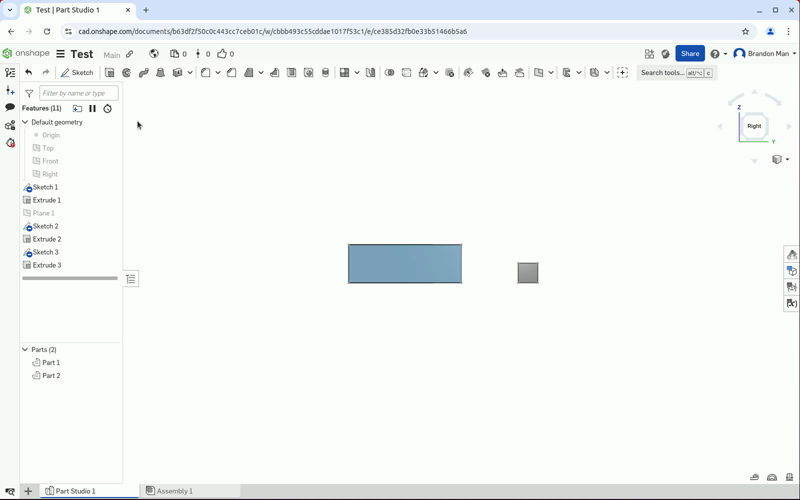
key(shift+7)
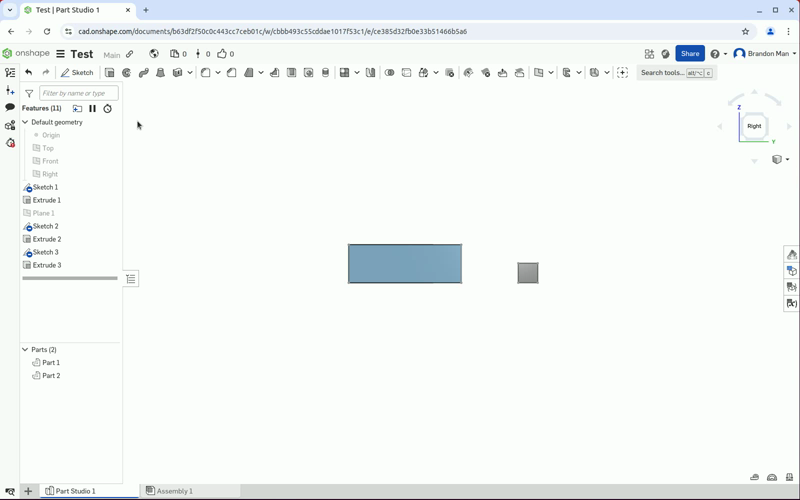
key(right, 2)
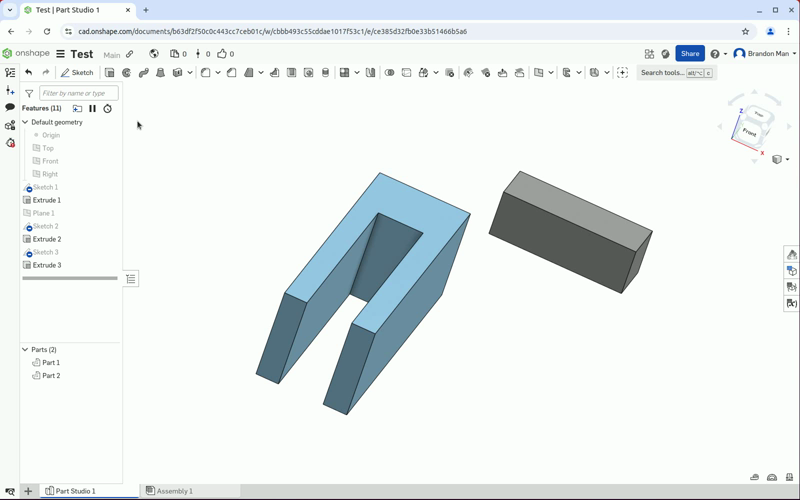
key(down, 2)
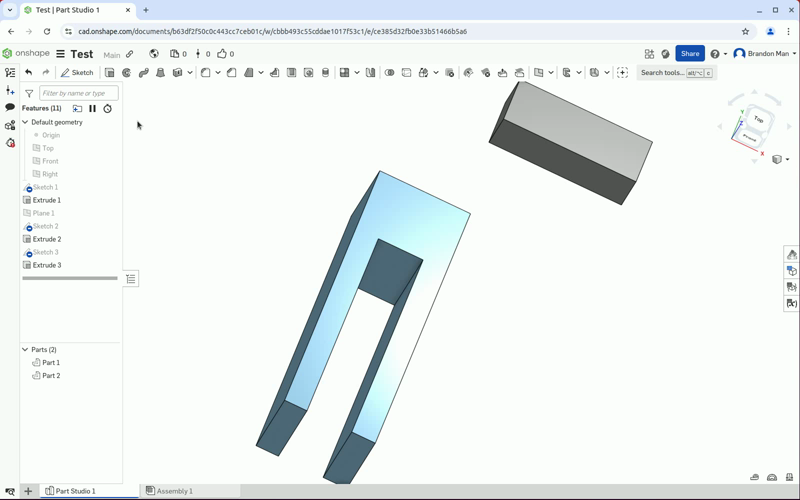
key(up, 2)
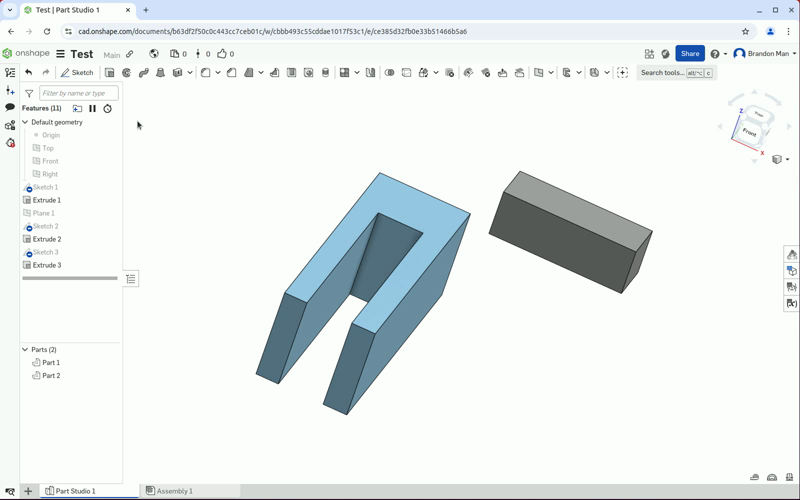
key(left, 2)
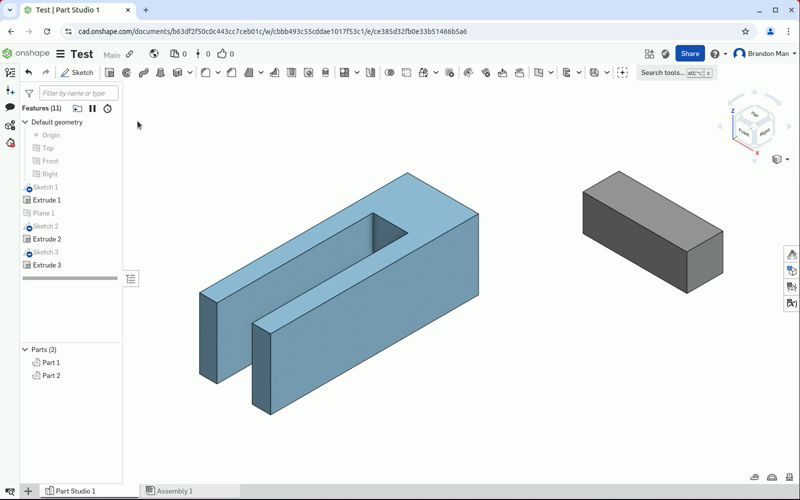
mouse_move(73, 189)
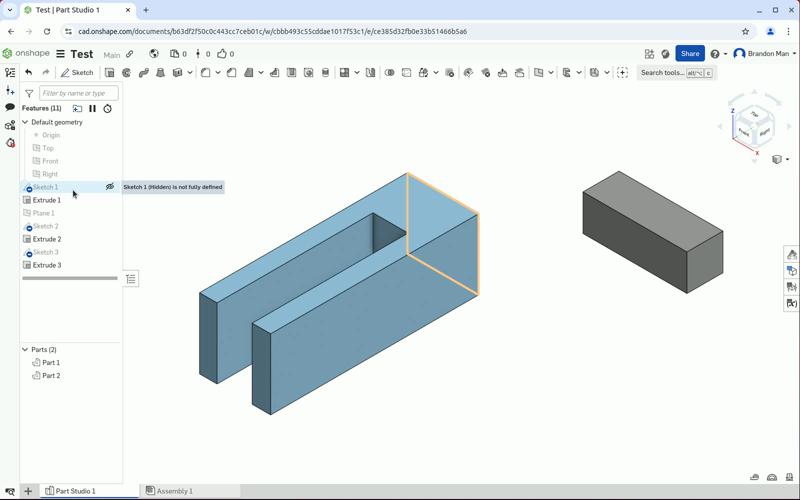
click(73, 189)